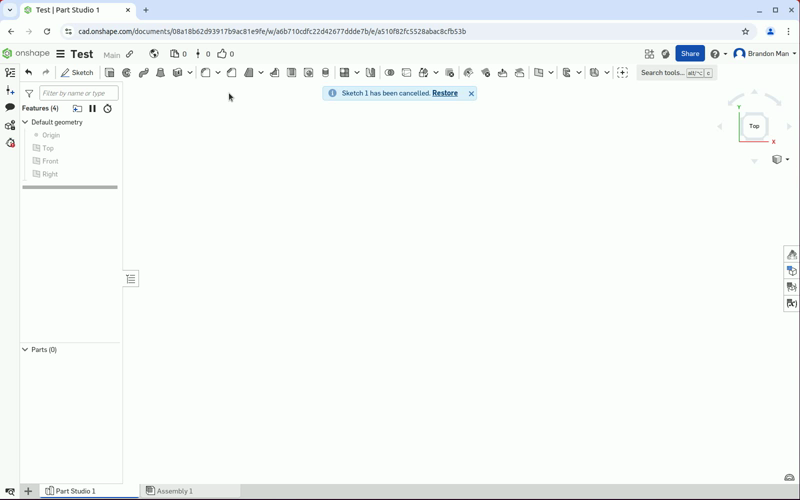
key(shift+h)
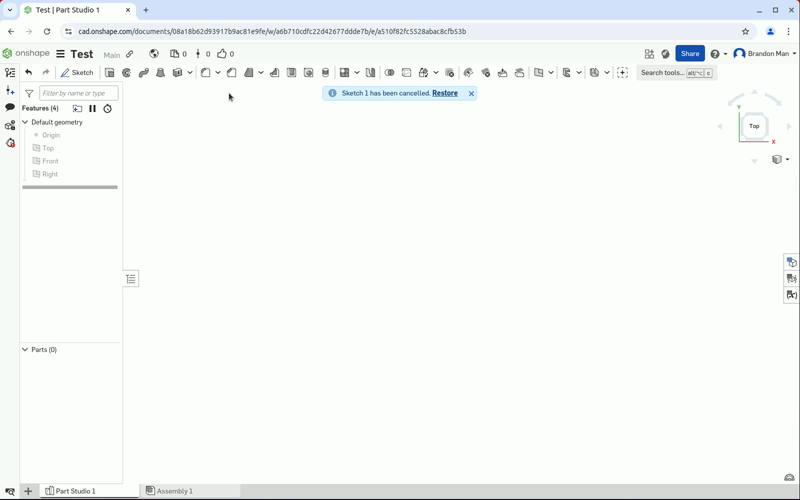
mouse_move(73, 352)
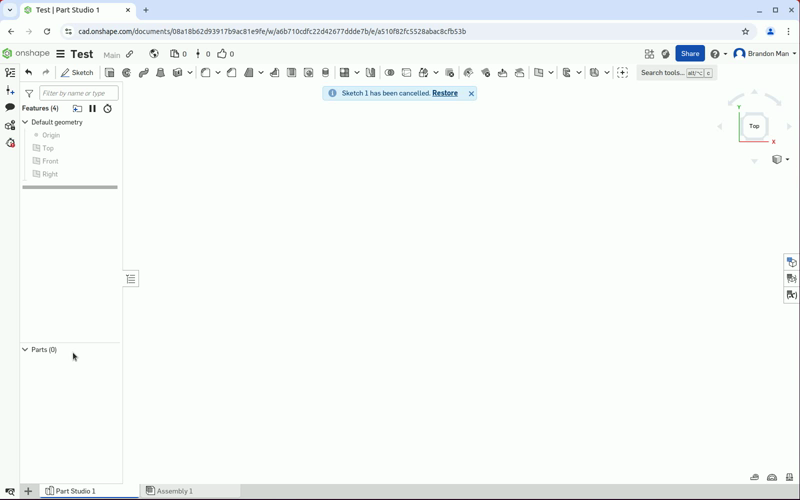
key(y)
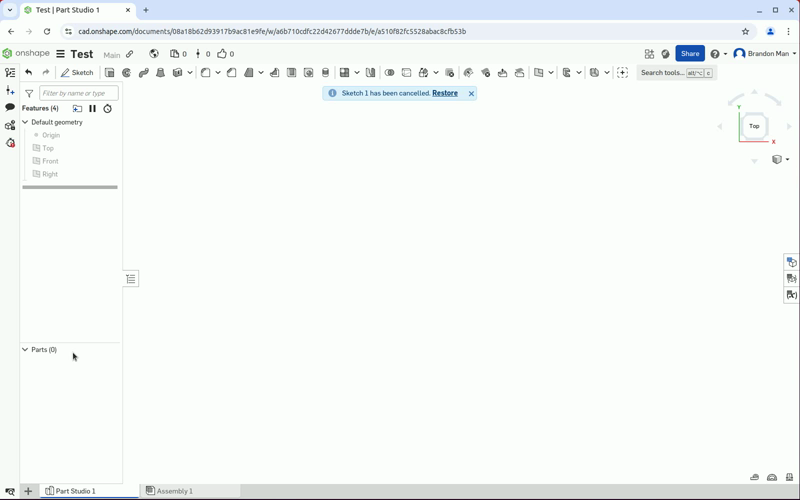
key(shift+p)
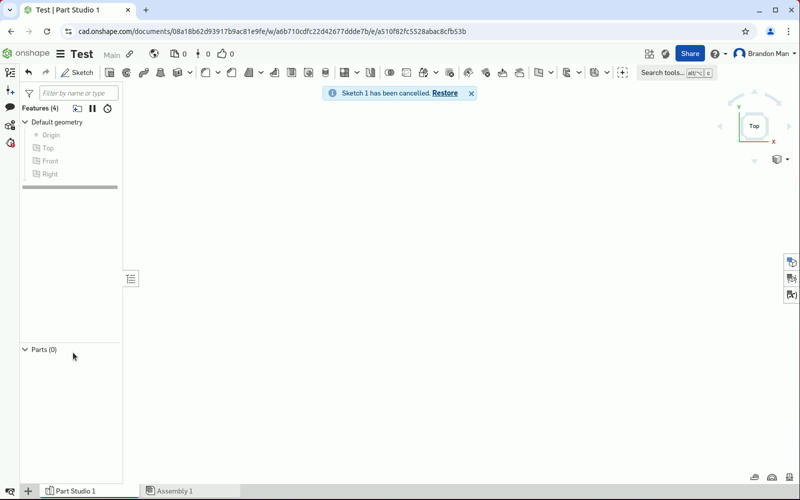
key(space)
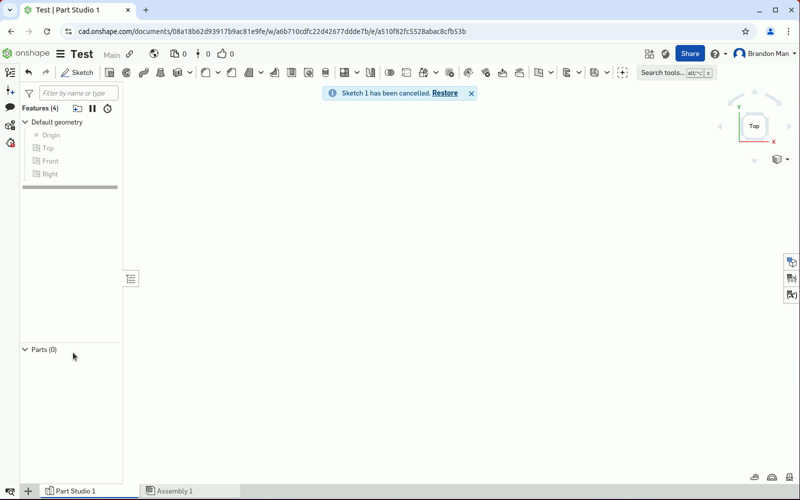
key_down(shift)
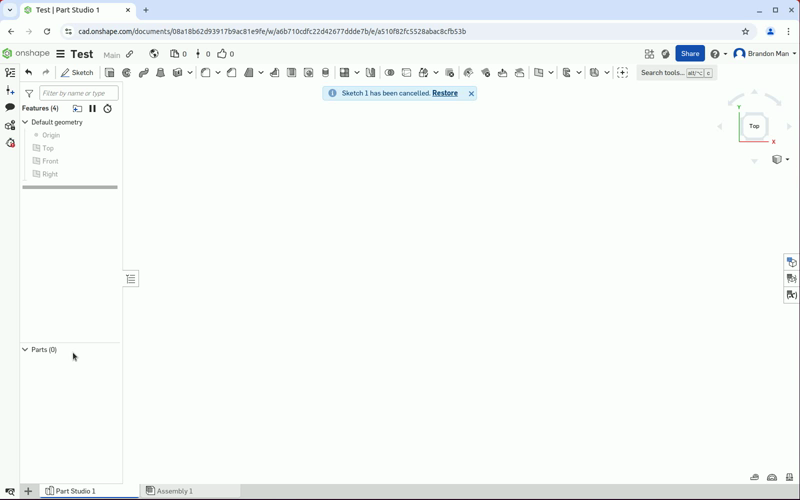
key(up)
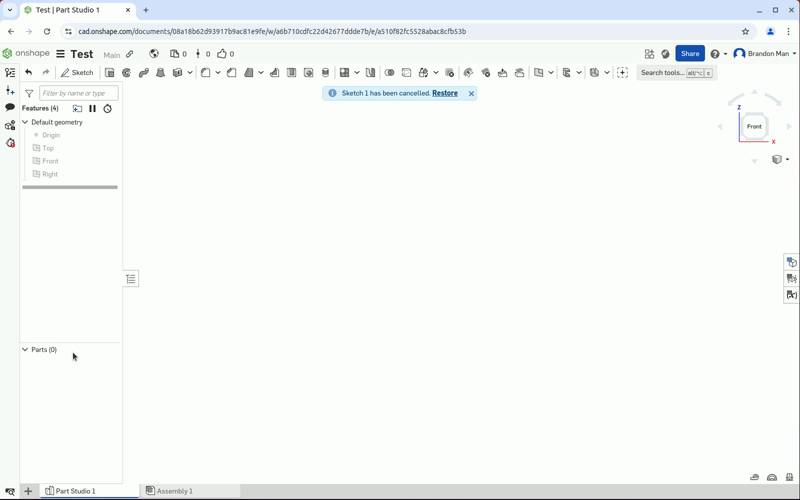
key_up(shift)
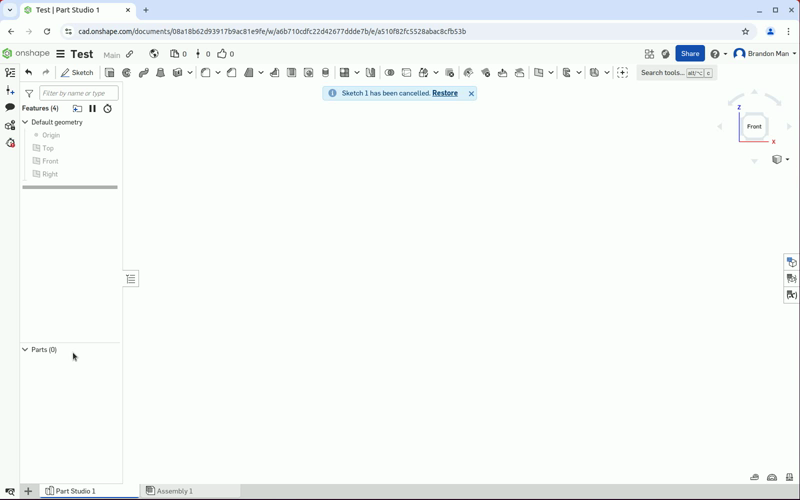
mouse_move(73, 352)
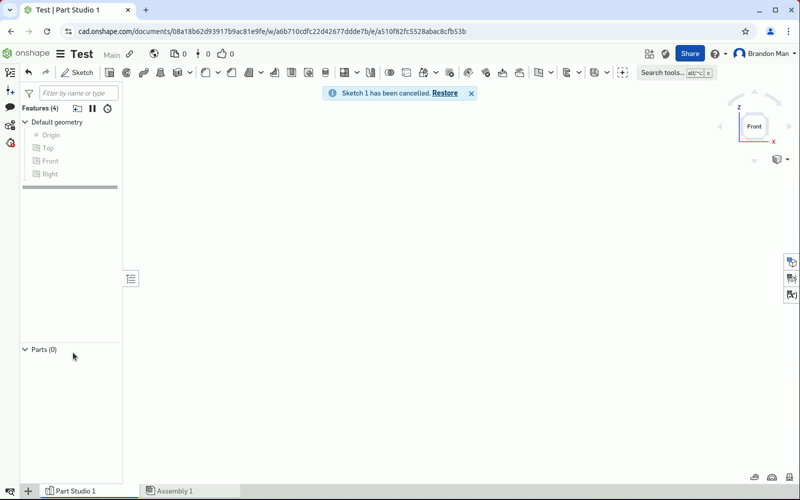
key(shift+y)
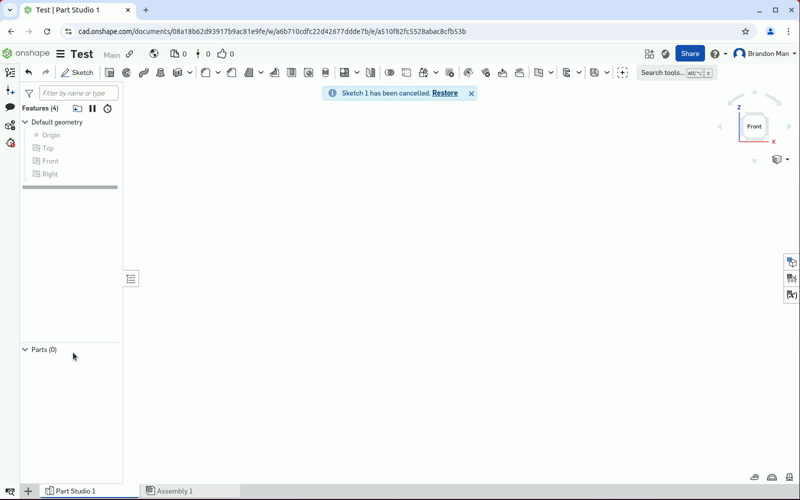
key(shift+s)
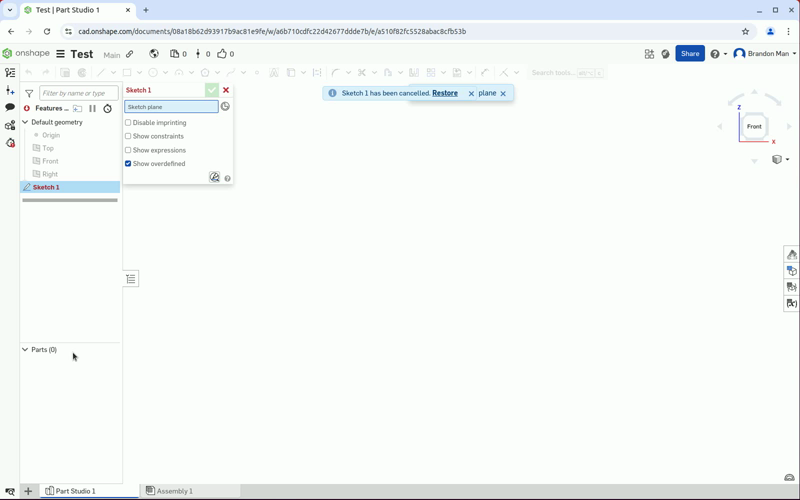
mouse_move(73, 163)
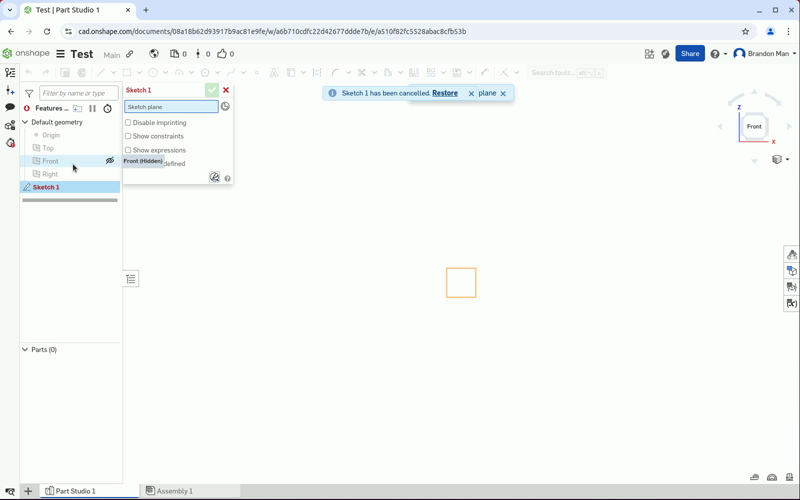
click(73, 163)
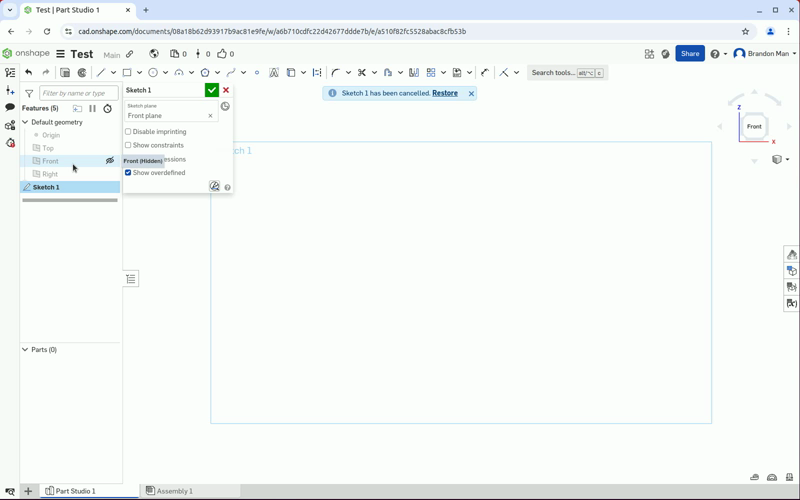
mouse_move(73, 352)
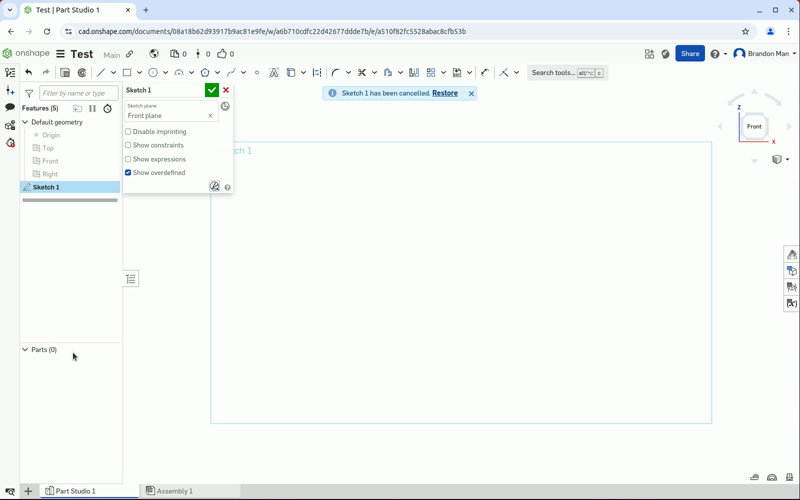
key(y)
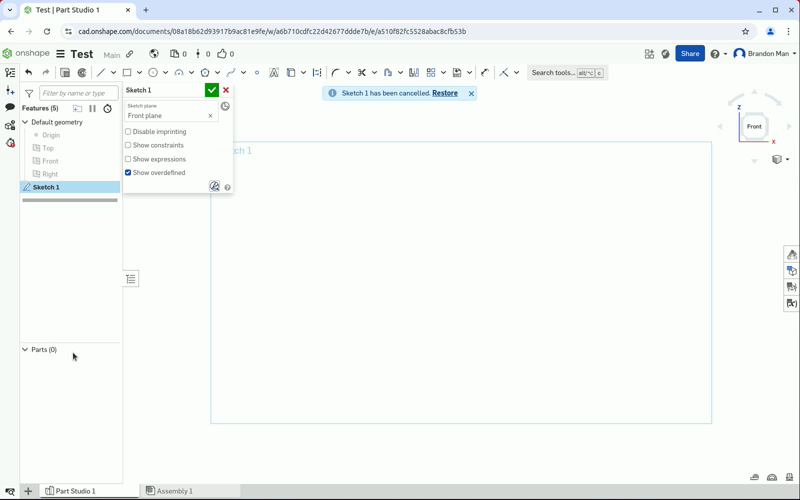
key(l)
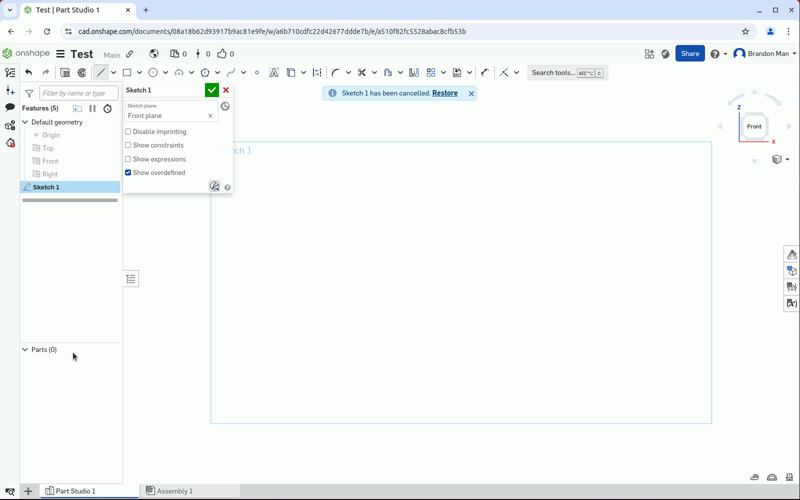
key_down(shift)
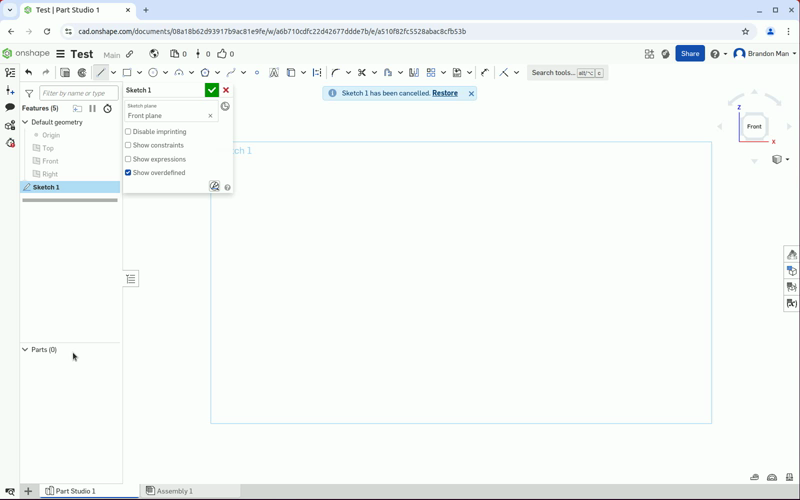
mouse_move(348, 315)
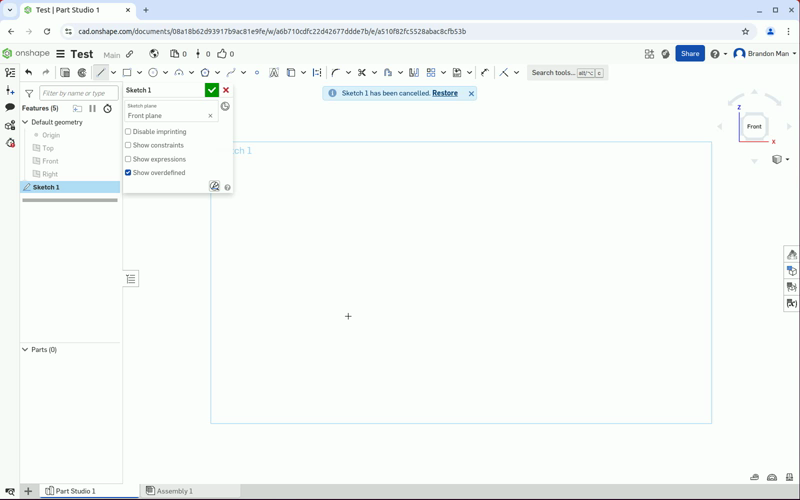
click(348, 315)
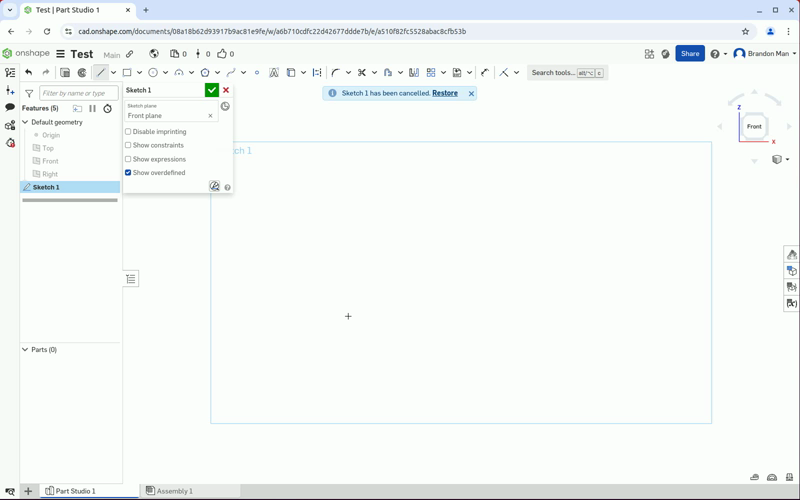
key_up(shift)
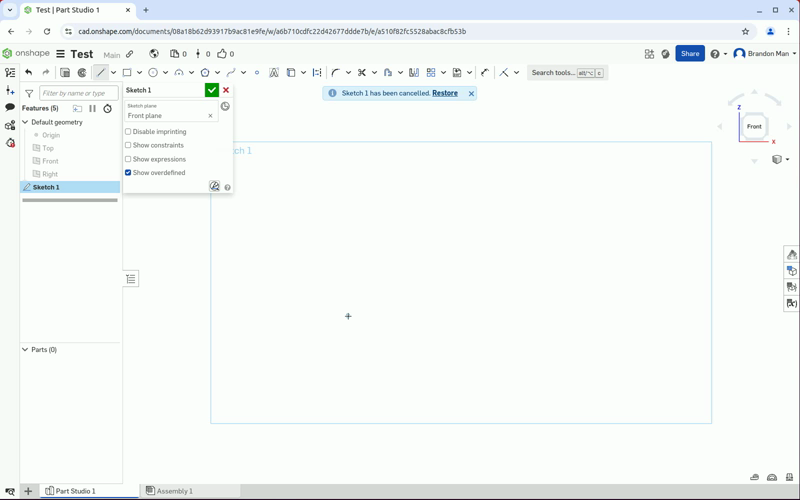
key_down(shift)
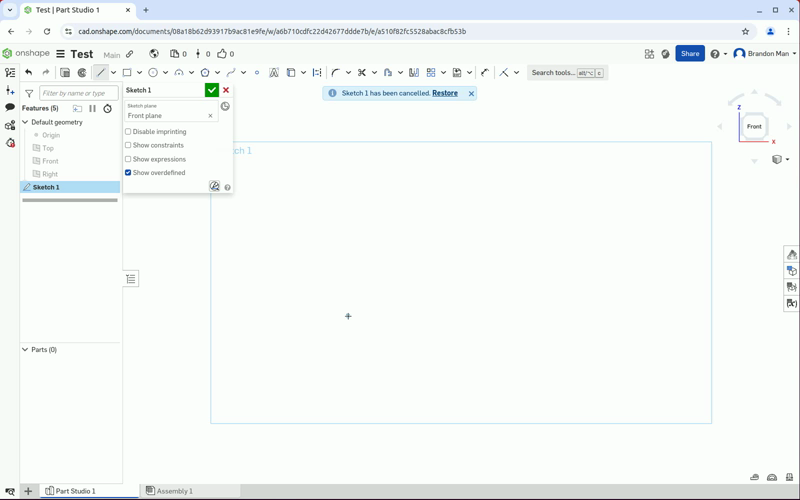
mouse_move(572, 315)
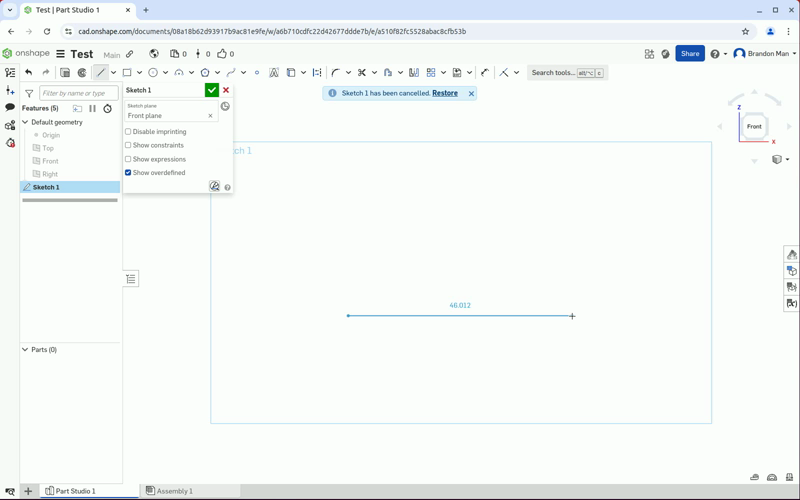
click(572, 315)
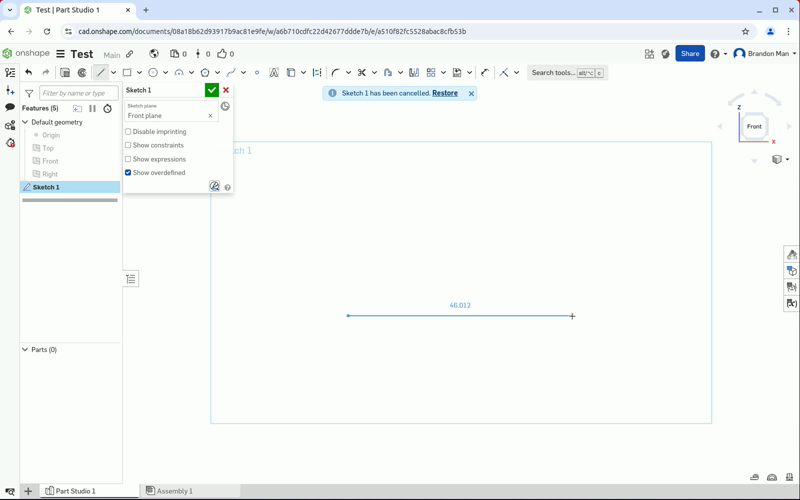
key_up(shift)
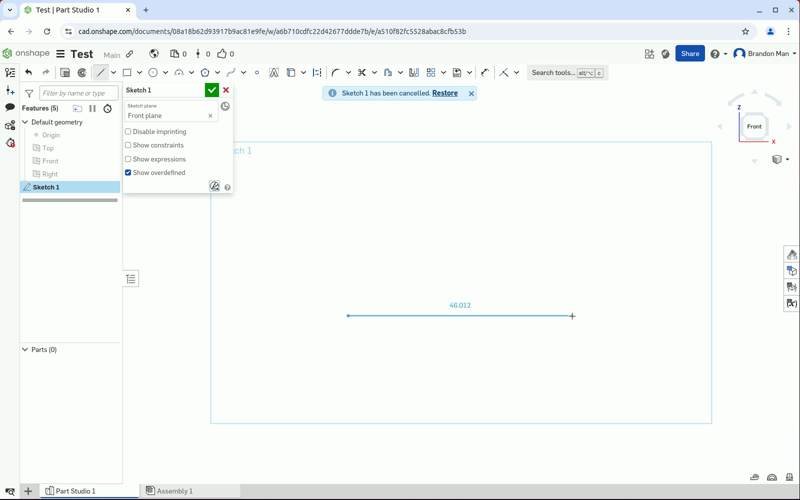
key_down(shift)
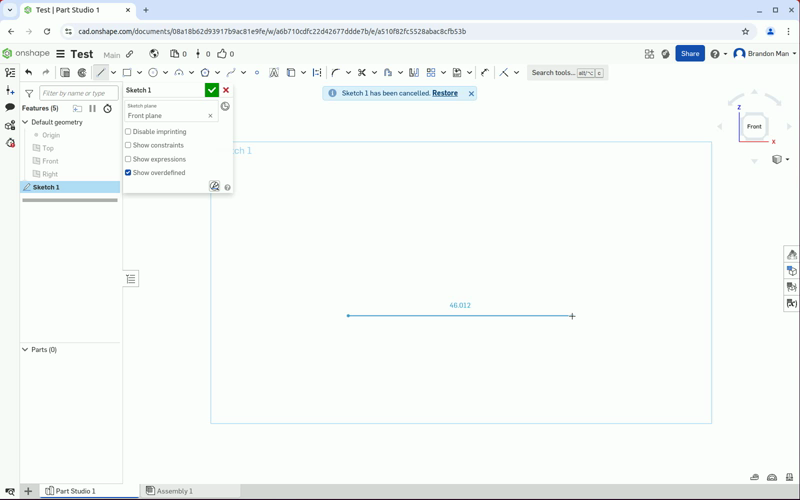
mouse_move(572, 202)
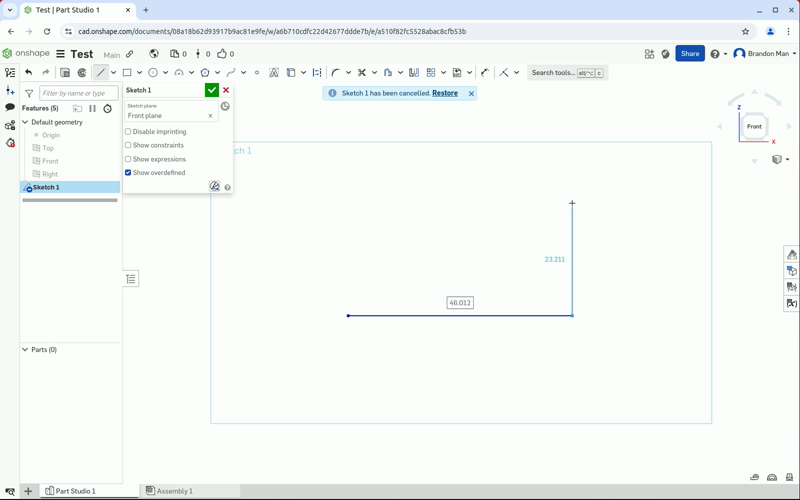
click(572, 202)
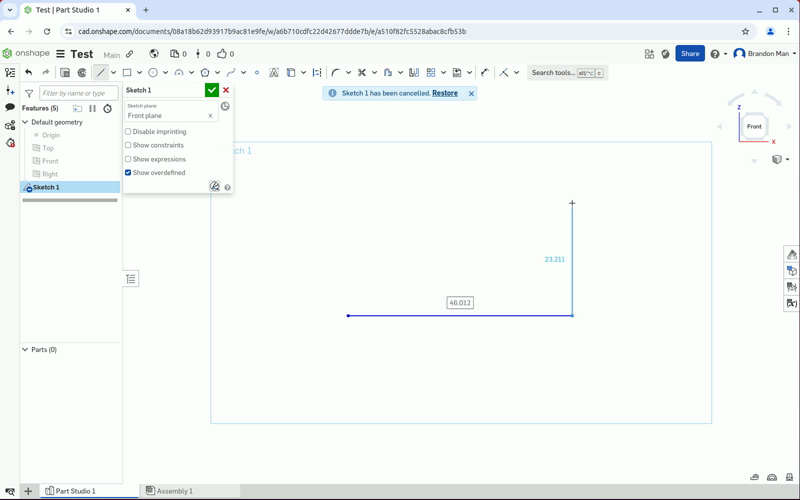
key_up(shift)
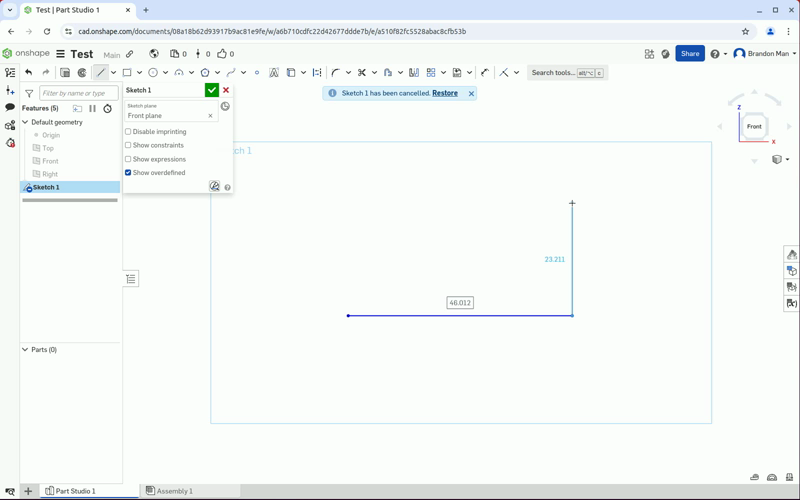
key(esc)
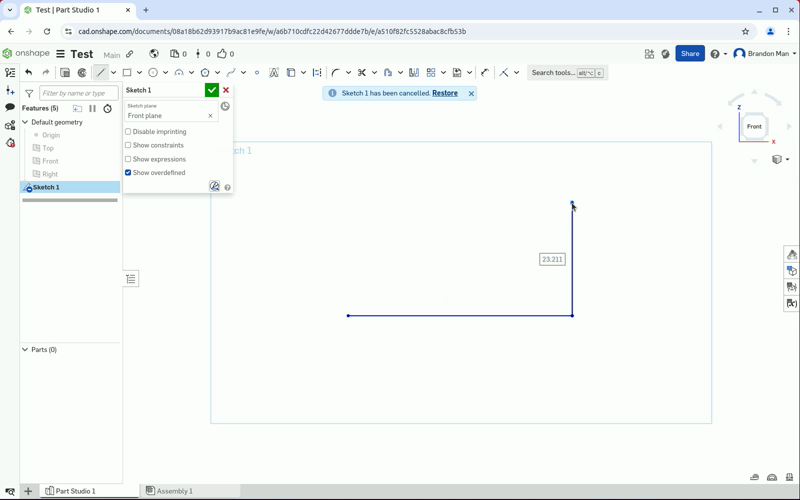
key(a)
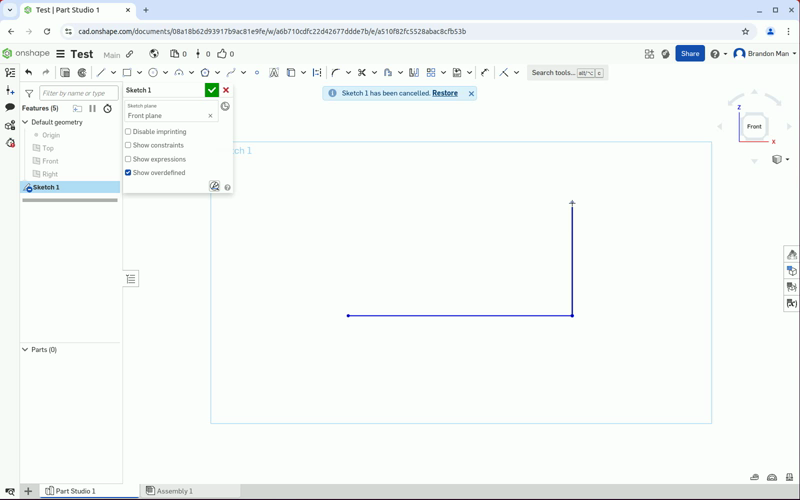
mouse_move(572, 202)
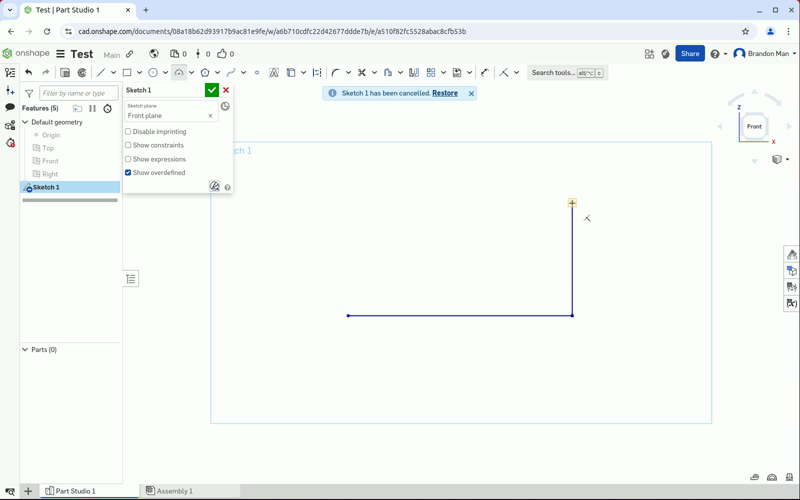
click(572, 202)
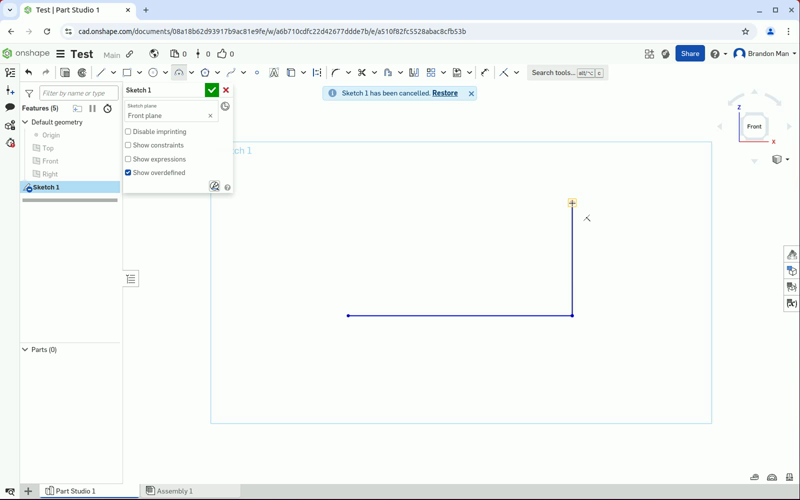
key_down(shift)
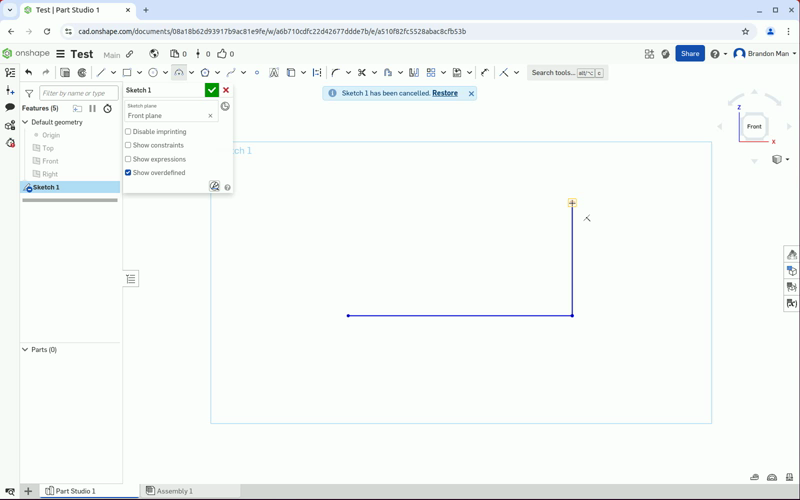
mouse_move(555, 186)
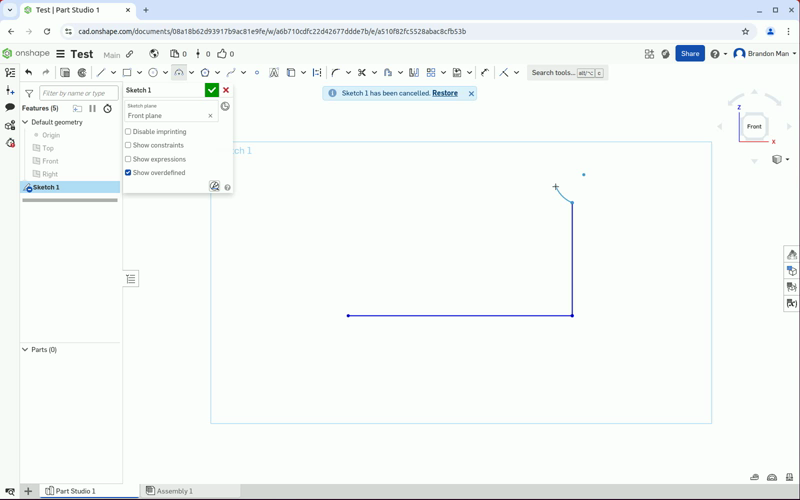
click(555, 186)
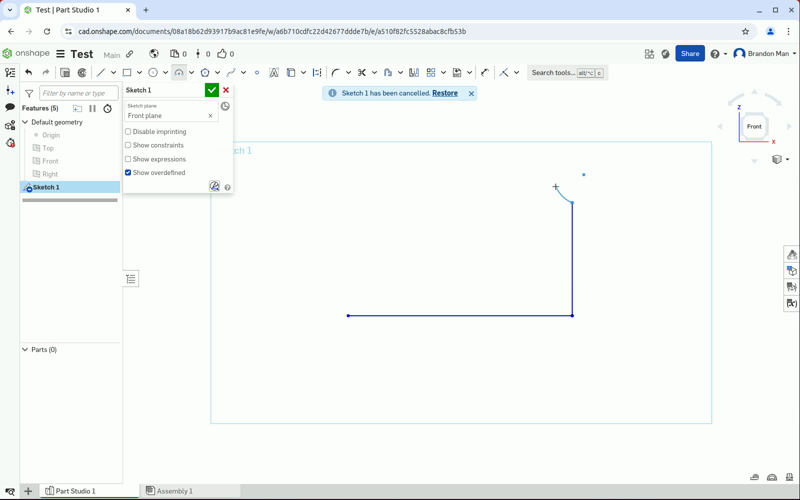
mouse_move(567, 191)
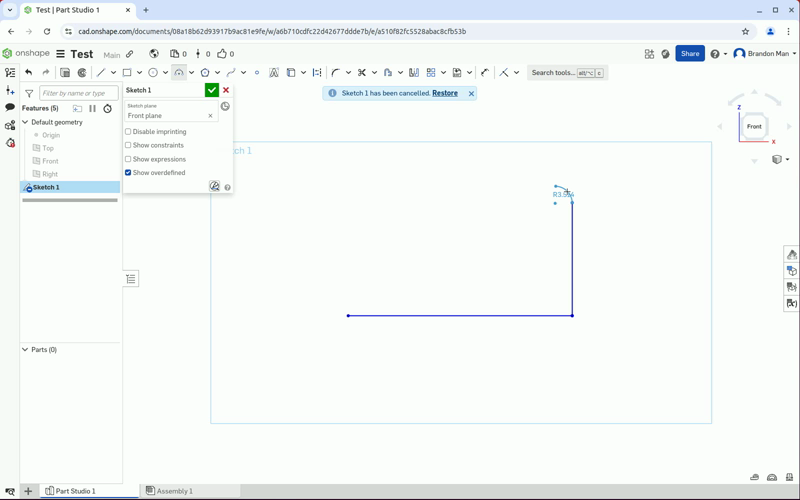
click(567, 191)
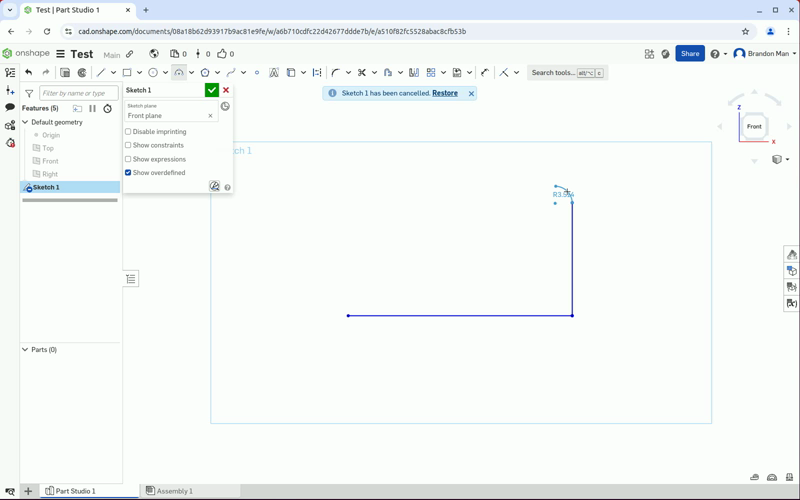
key_up(shift)
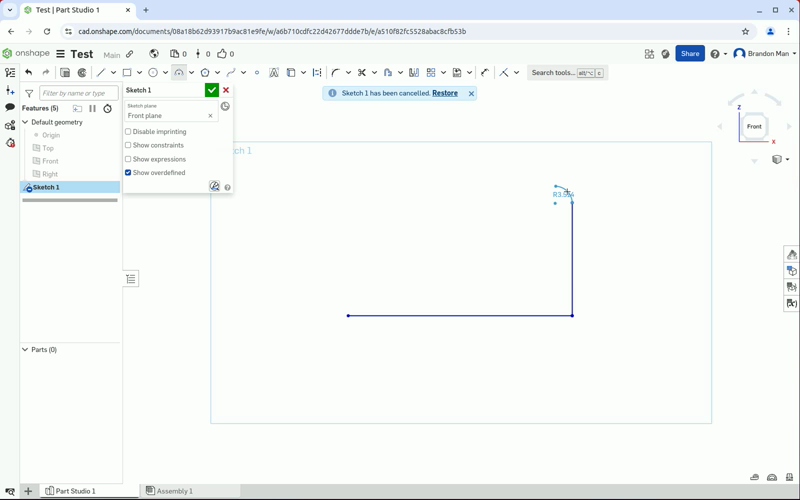
key(esc)
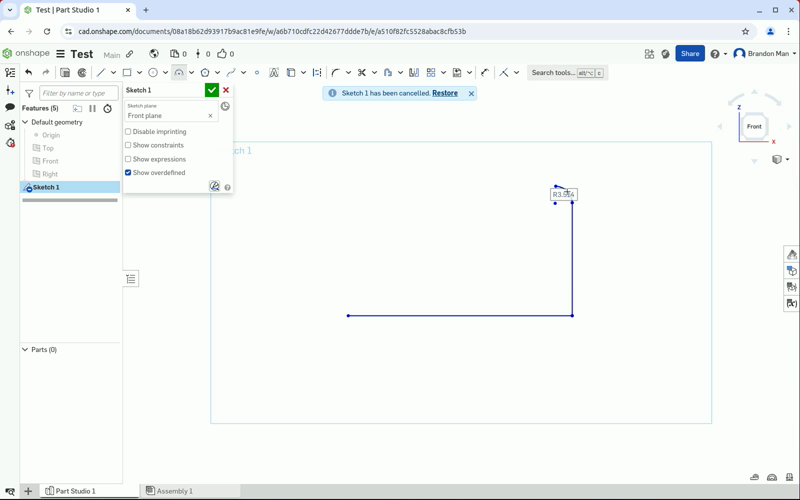
key(l)
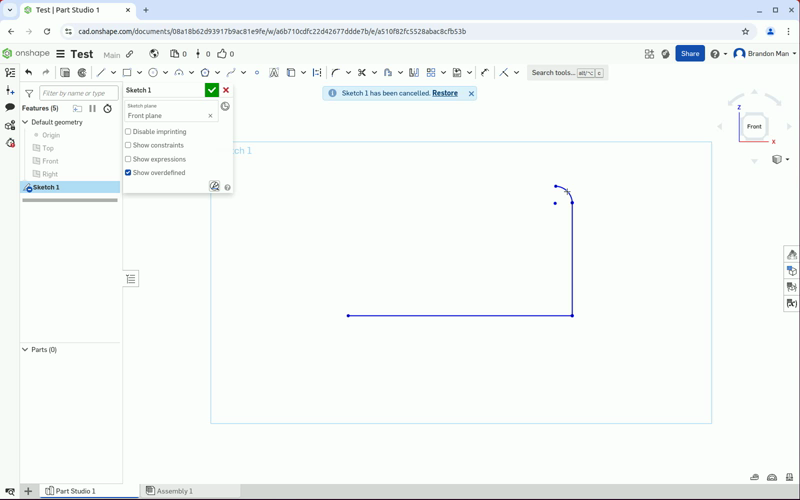
mouse_move(555, 186)
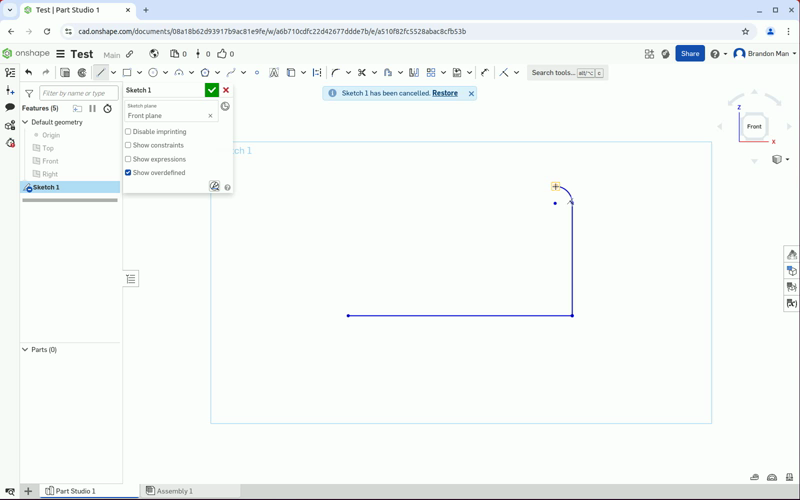
click(555, 186)
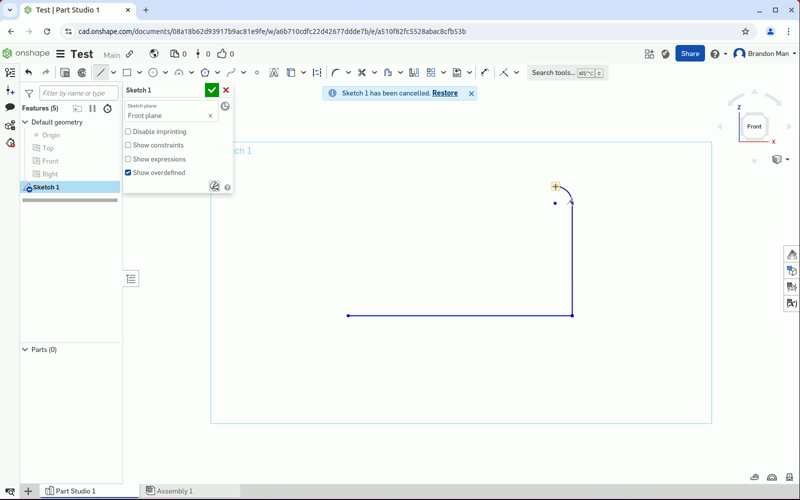
key_down(shift)
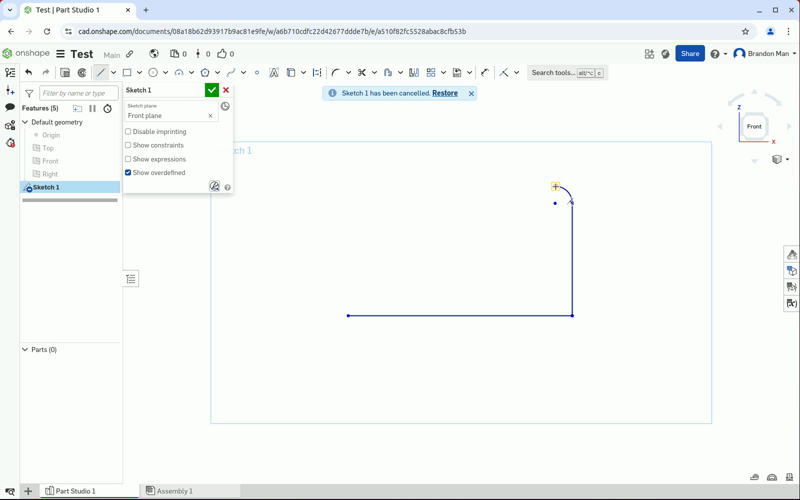
mouse_move(364, 186)
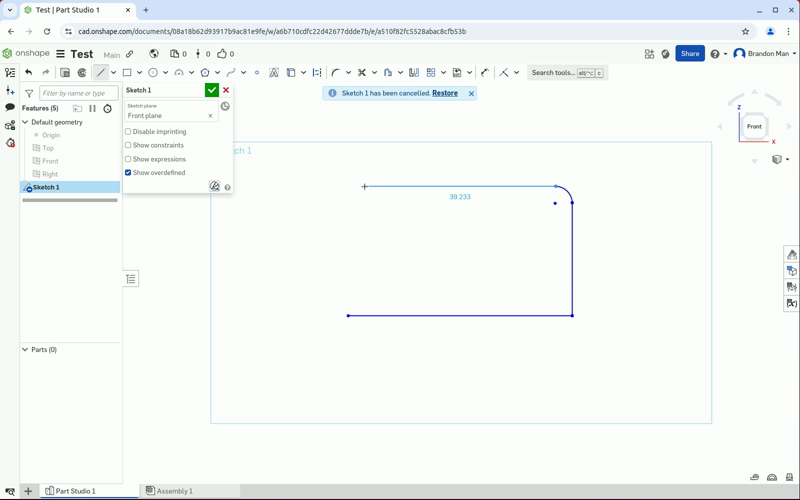
click(364, 186)
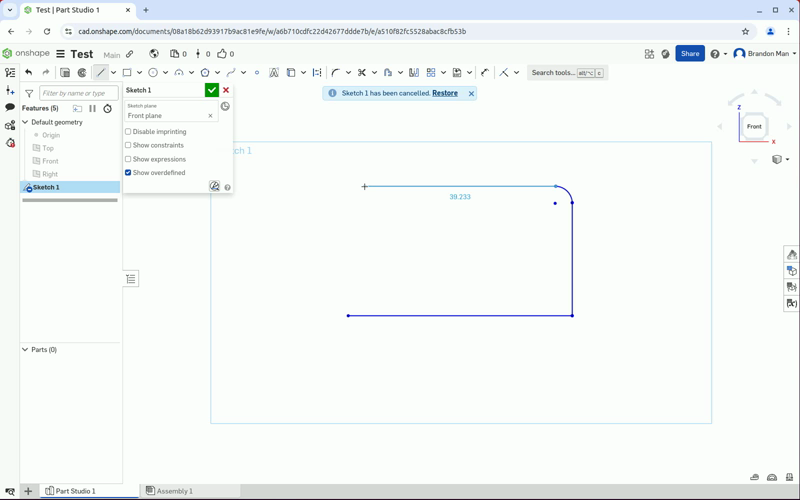
key_up(shift)
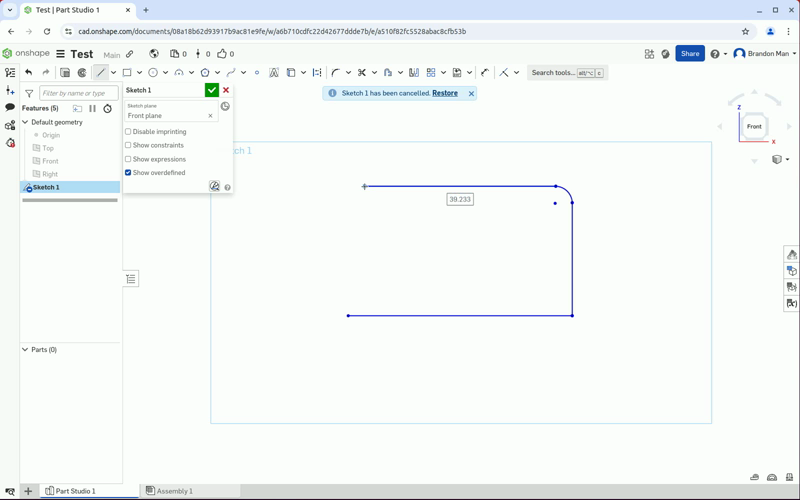
key(esc)
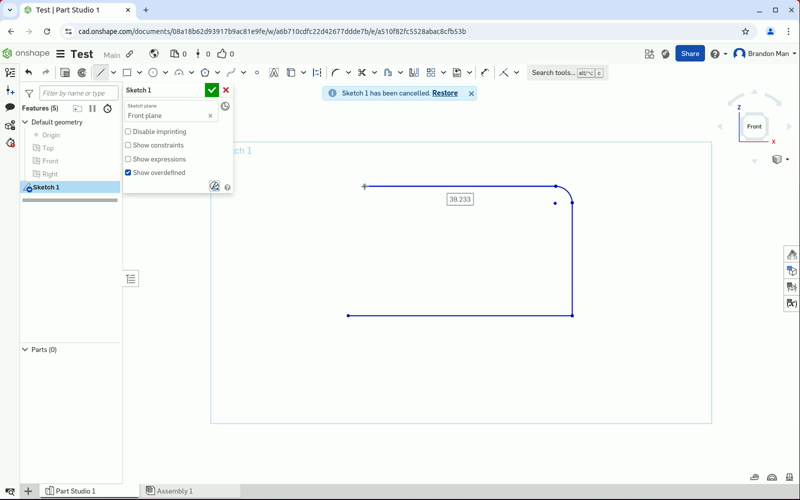
key(a)
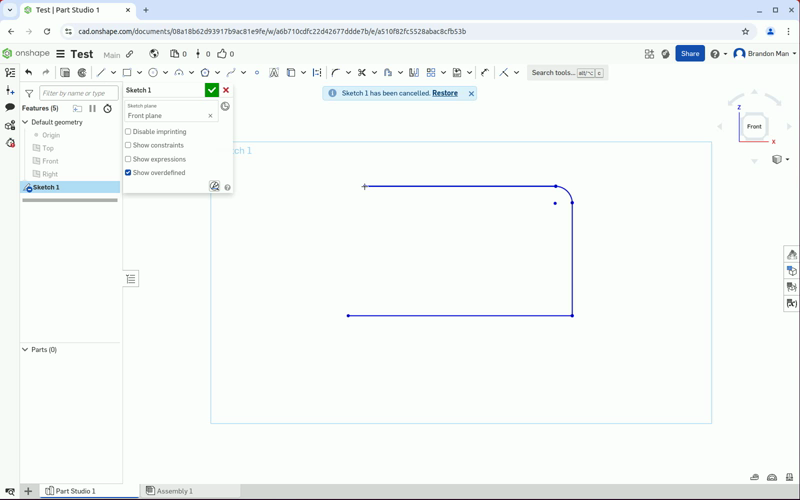
mouse_move(364, 186)
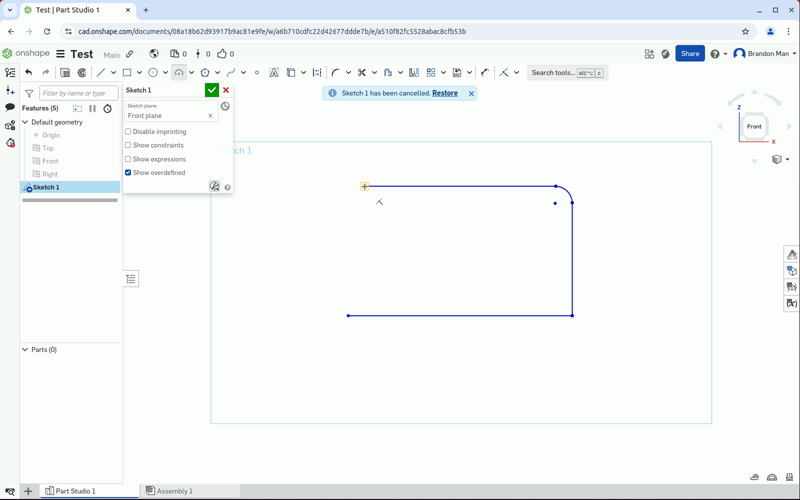
click(364, 186)
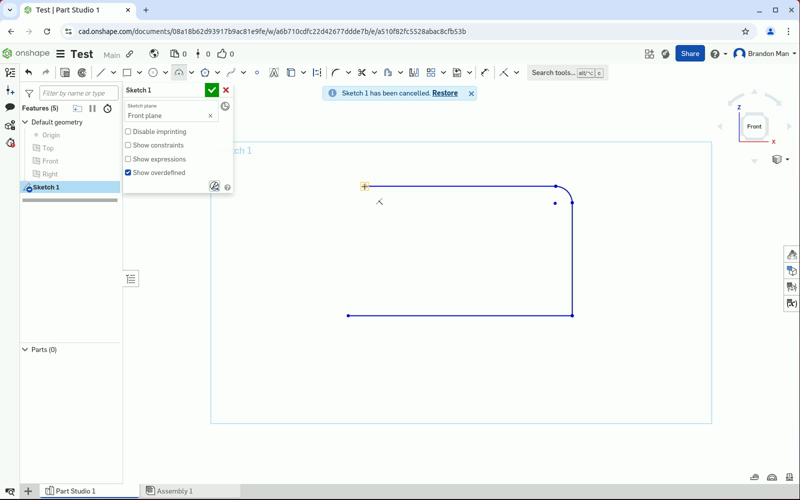
key_down(shift)
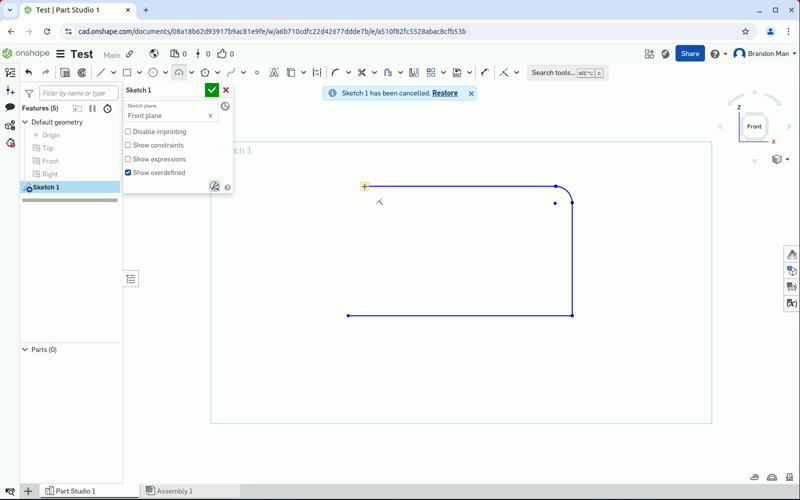
mouse_move(348, 202)
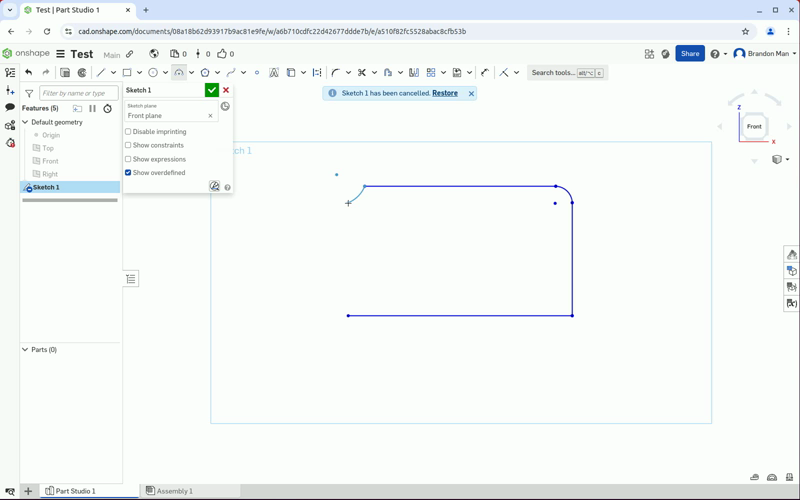
click(348, 202)
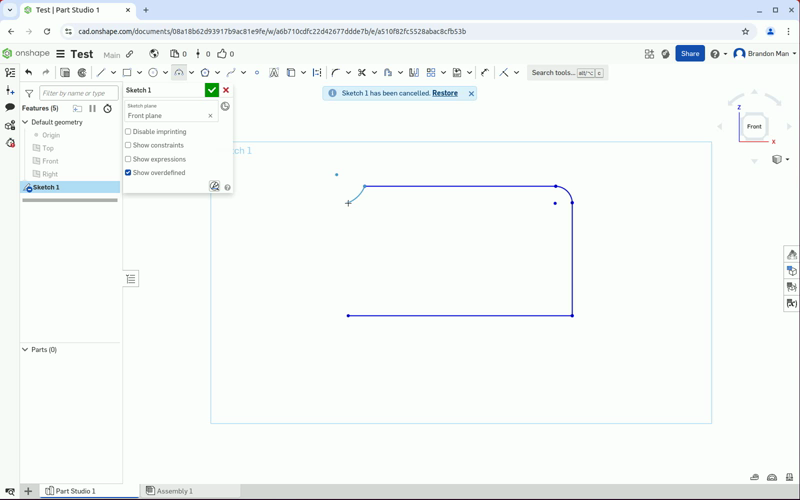
mouse_move(353, 191)
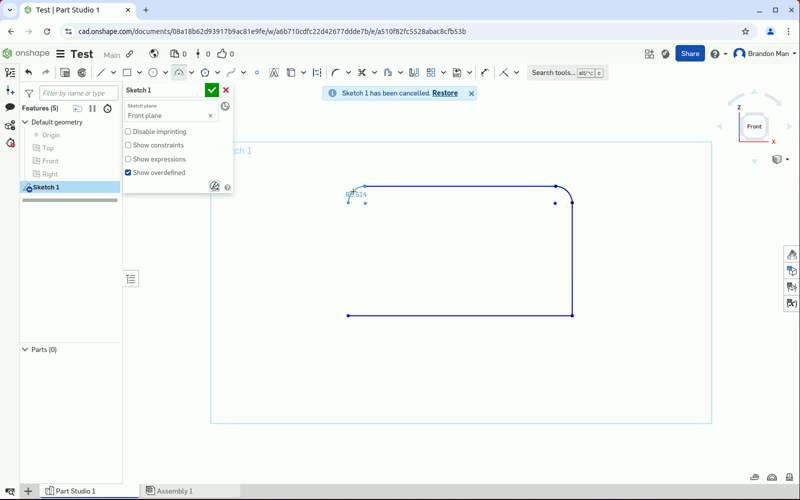
click(353, 191)
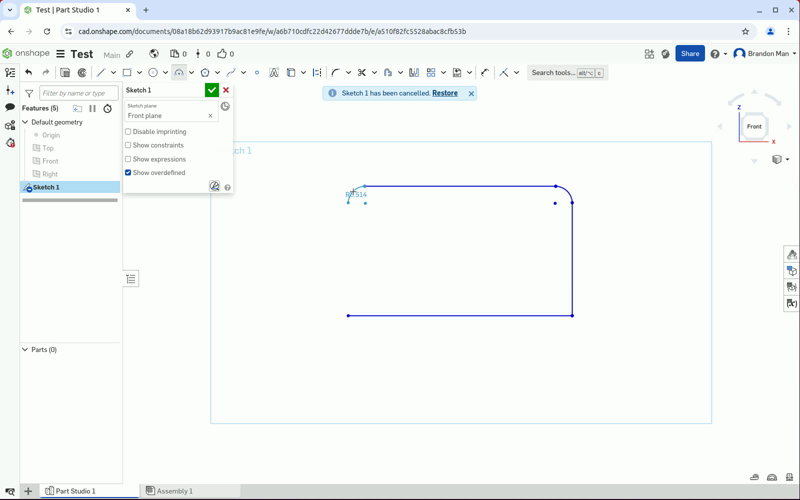
key_up(shift)
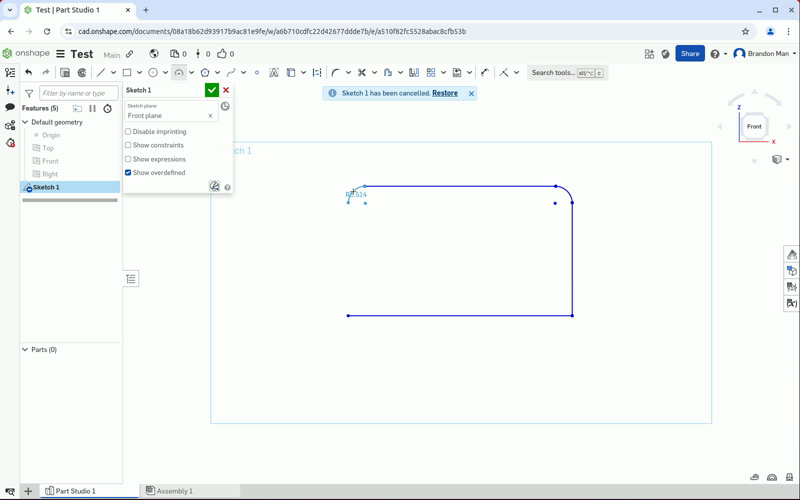
key(esc)
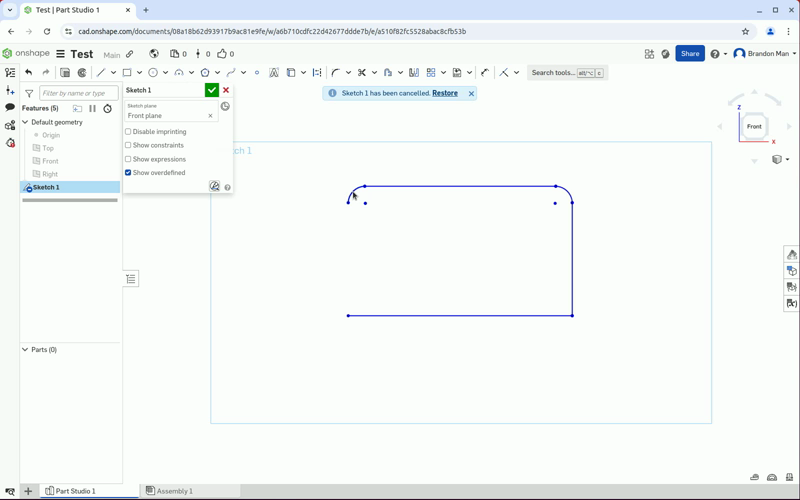
key(l)
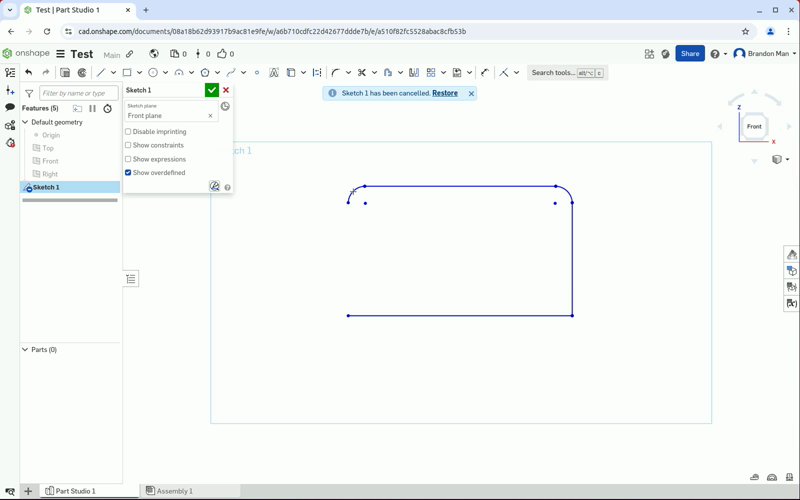
mouse_move(348, 202)
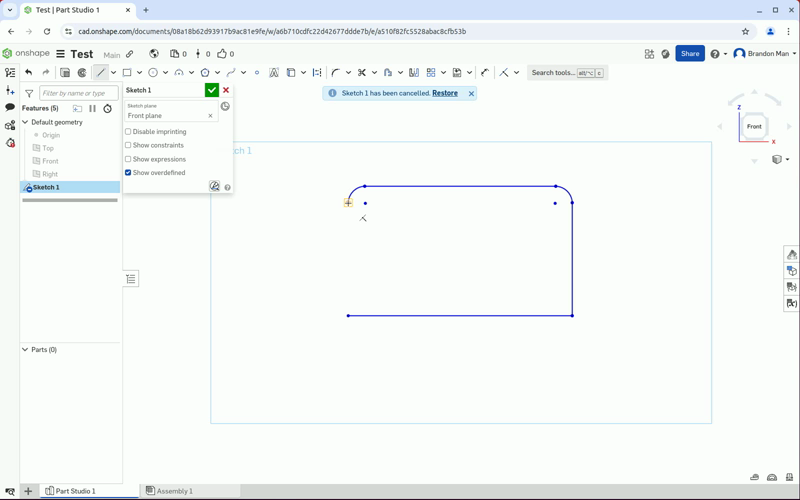
click(348, 202)
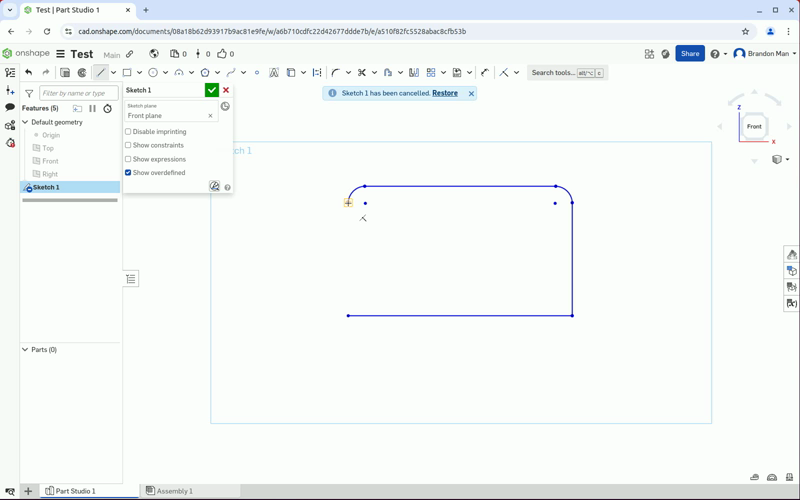
key_down(shift)
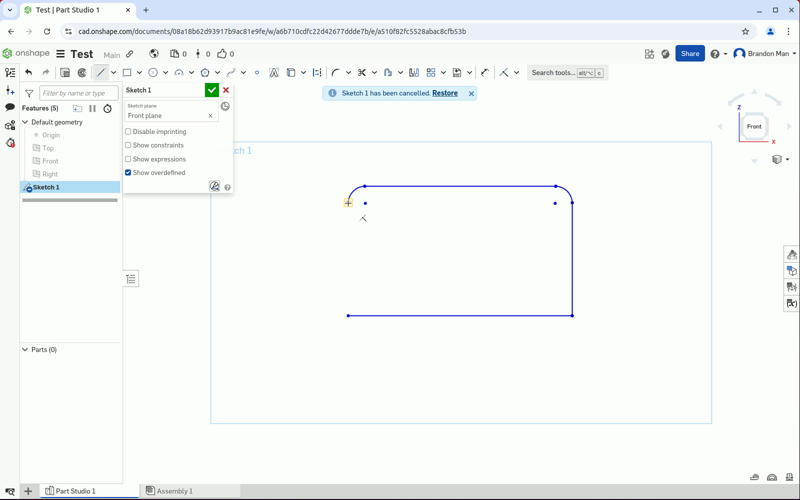
mouse_move(348, 315)
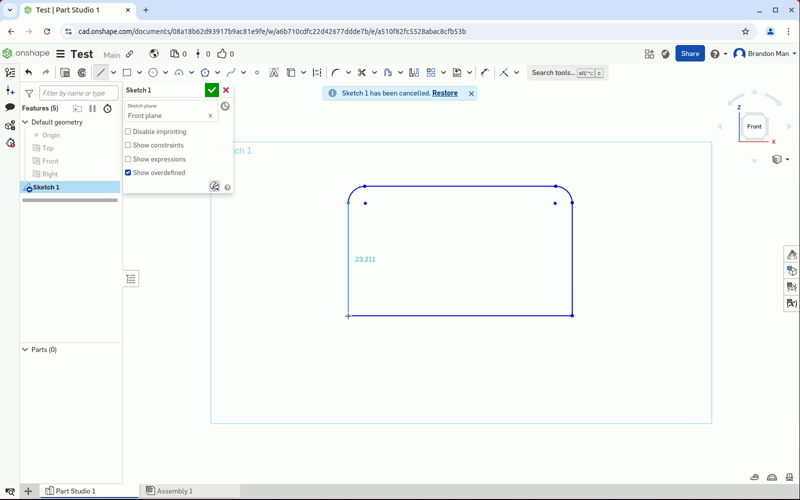
key_up(shift)
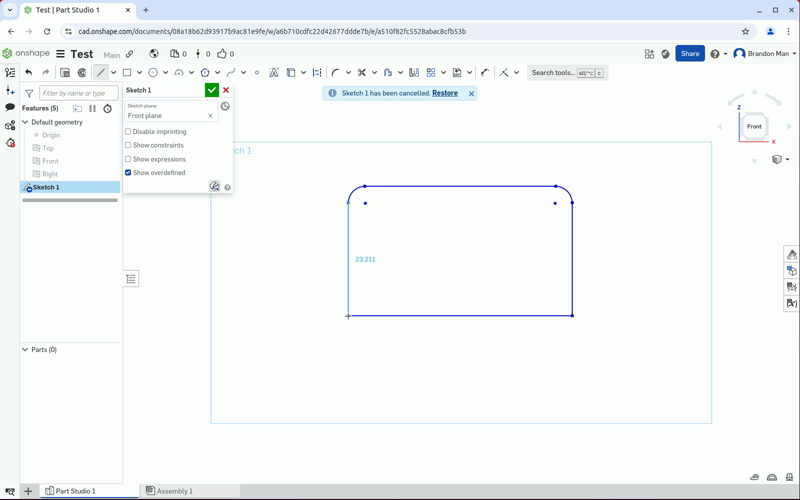
click(348, 315)
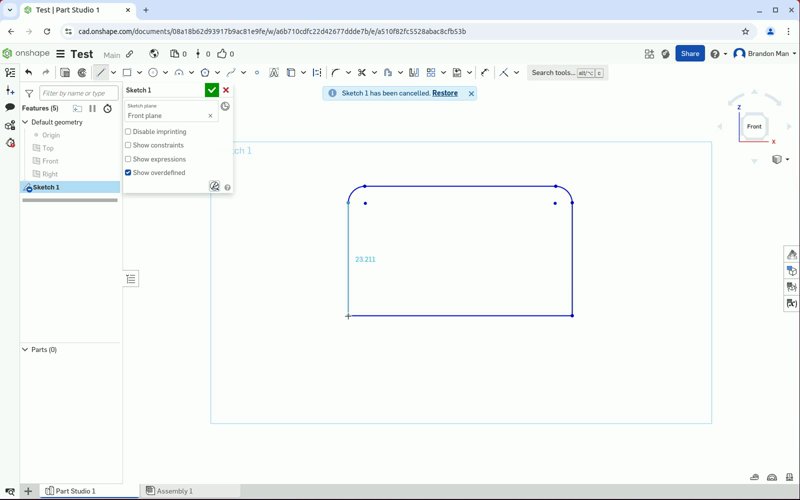
key(esc)
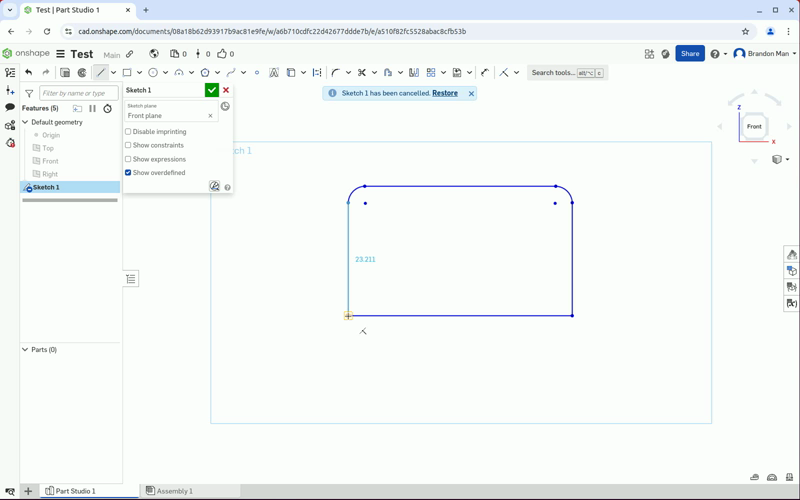
key(c)
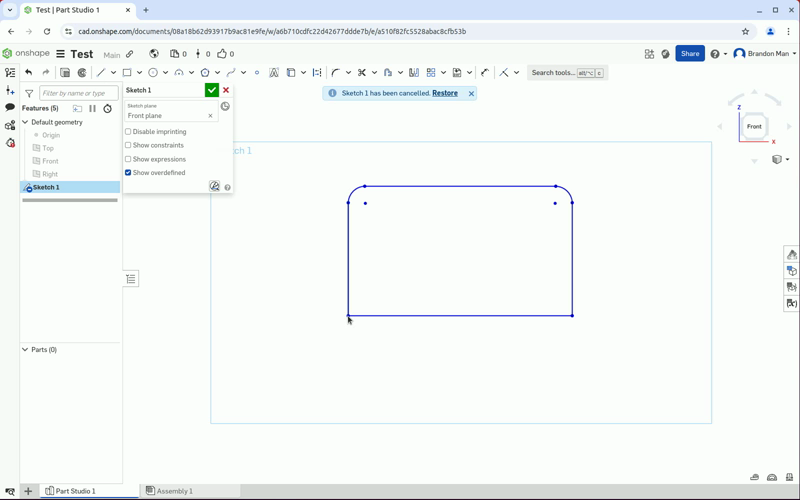
key_down(shift)
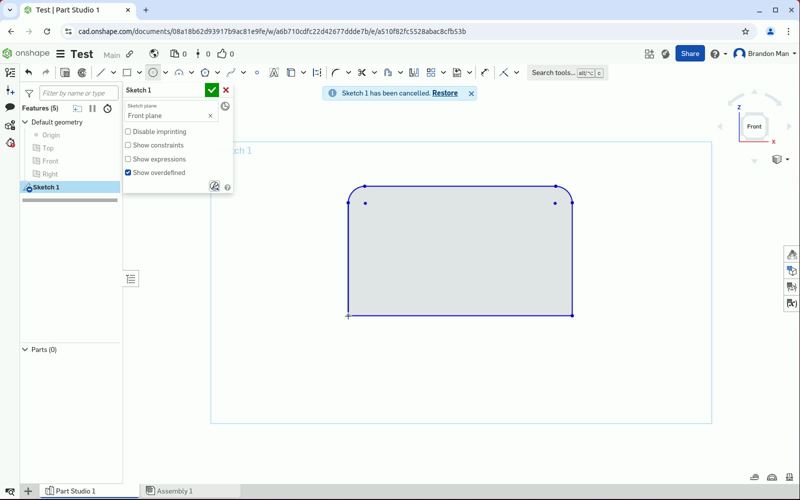
mouse_move(374, 301)
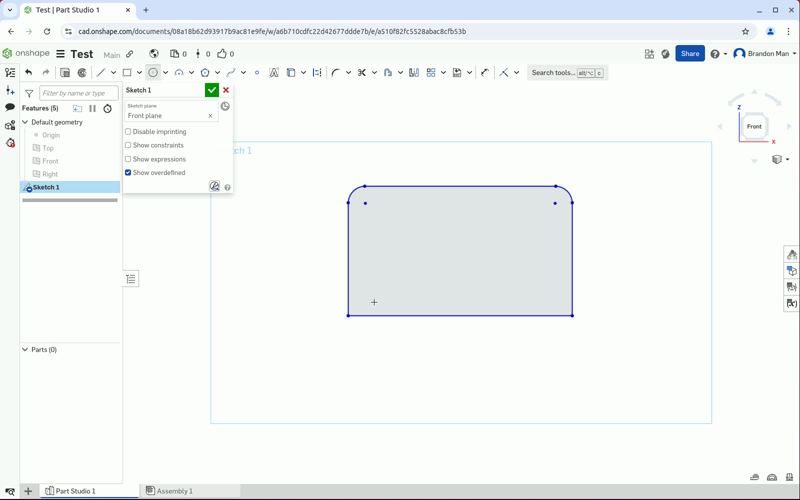
click(374, 301)
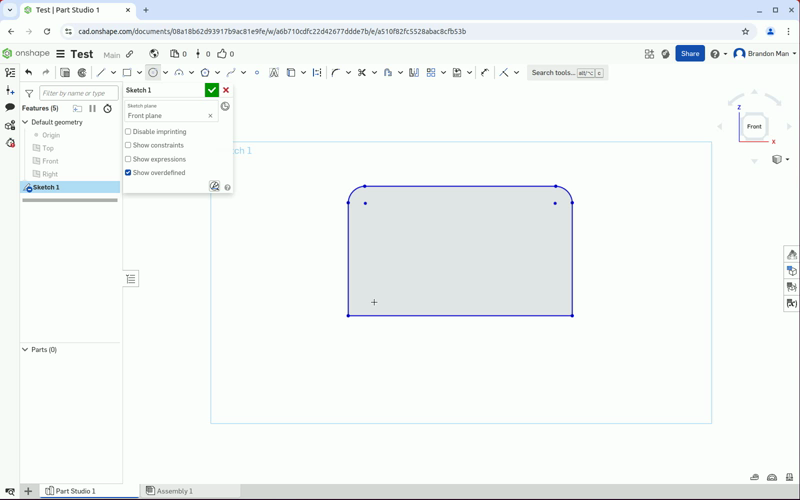
key_up(shift)
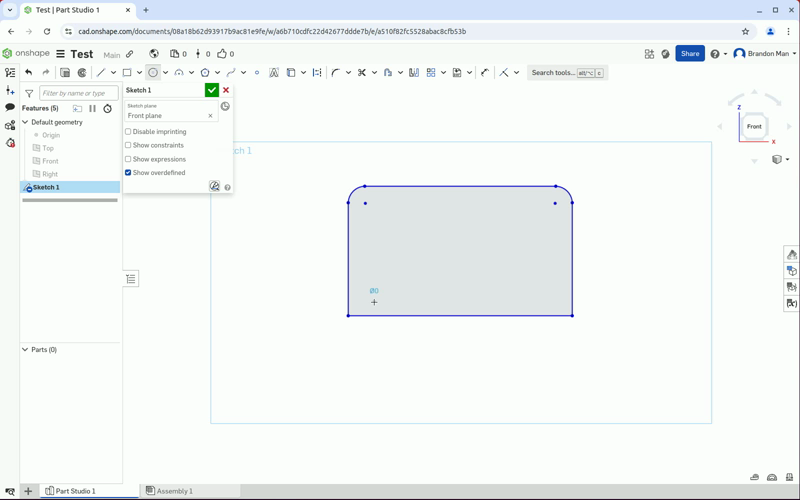
mouse_move(381, 301)
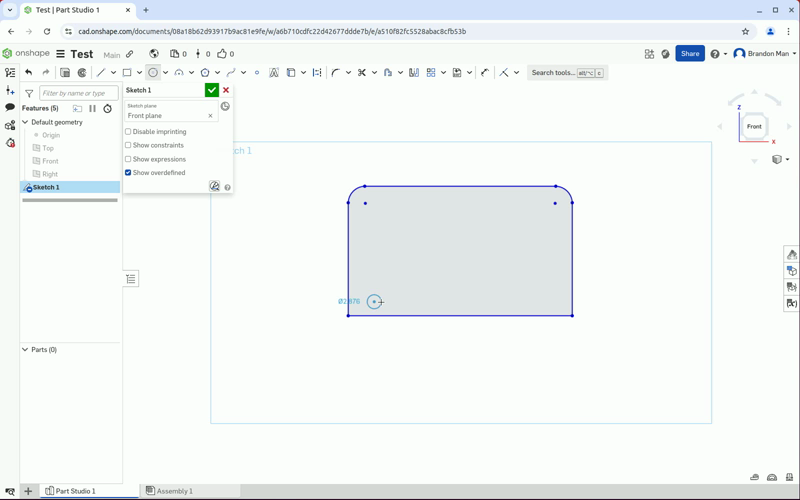
click(381, 301)
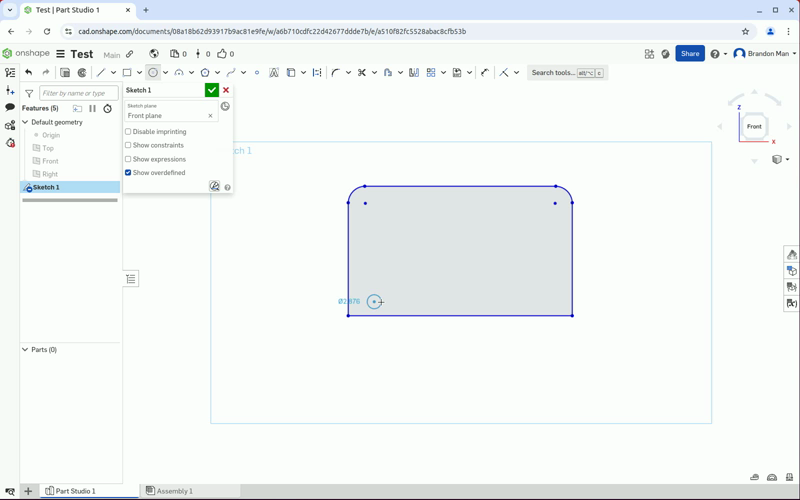
key(esc)
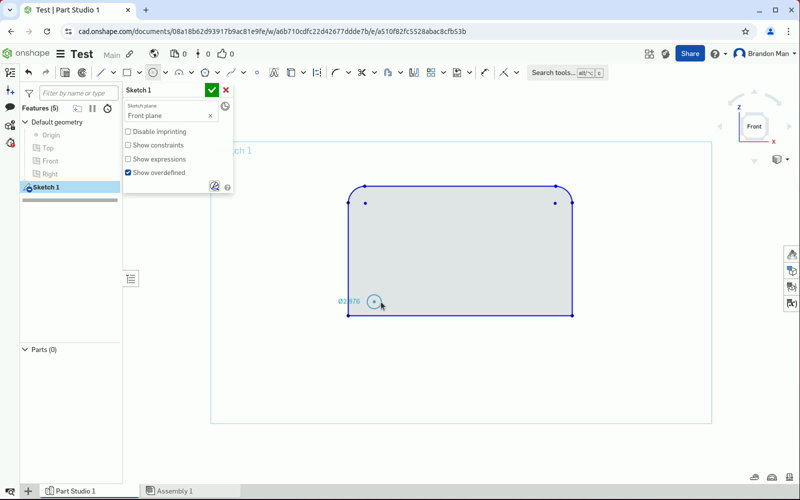
key(c)
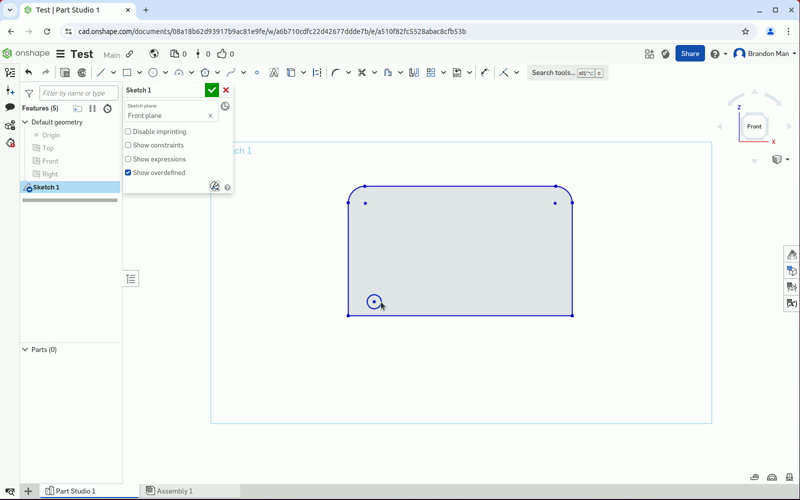
key_down(shift)
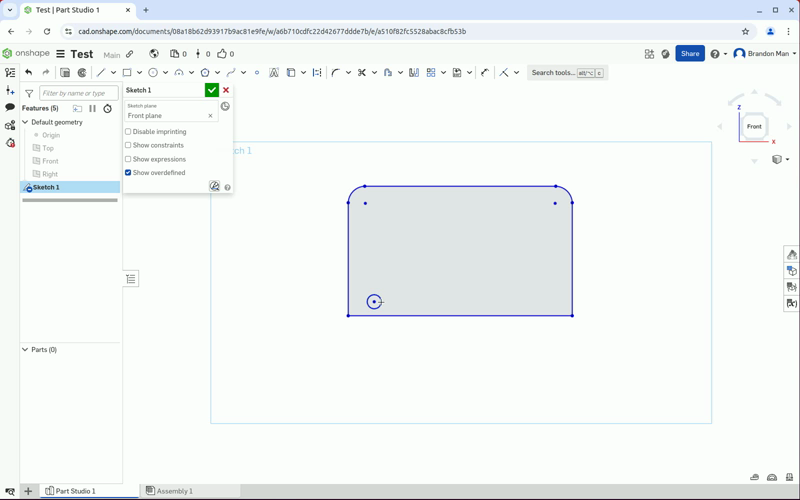
mouse_move(374, 200)
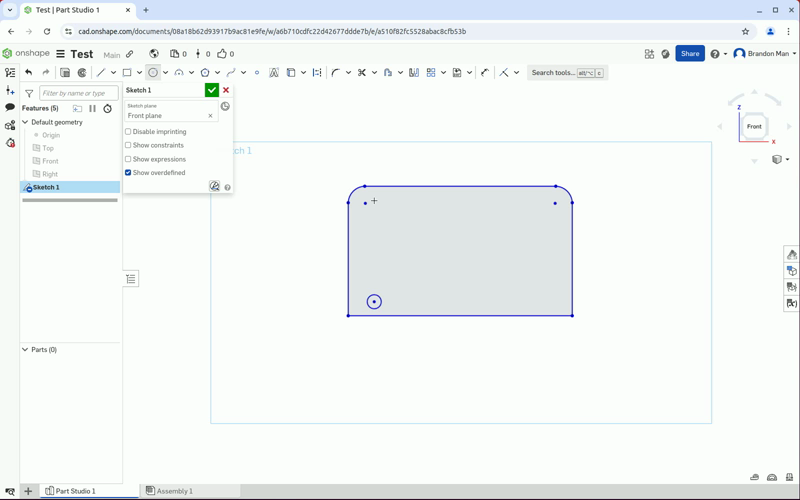
click(374, 200)
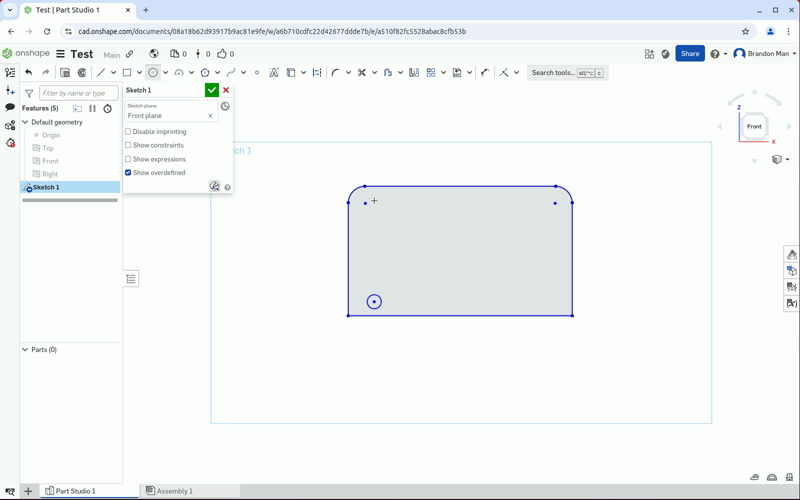
key_up(shift)
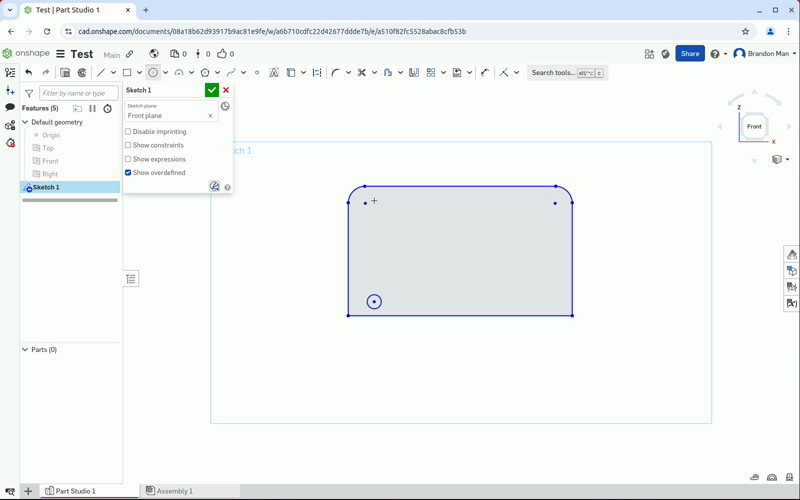
mouse_move(381, 200)
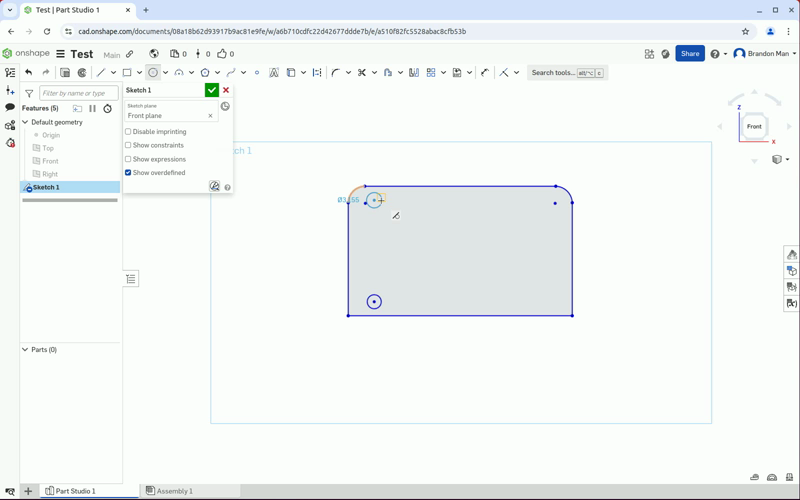
click(381, 200)
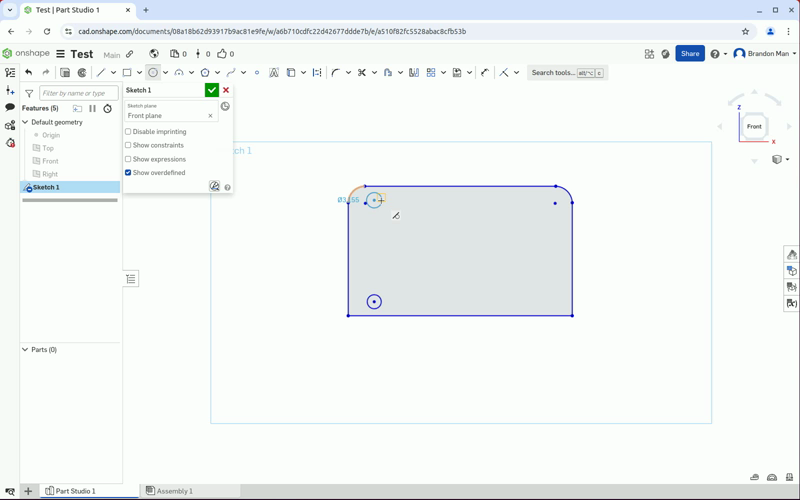
key(esc)
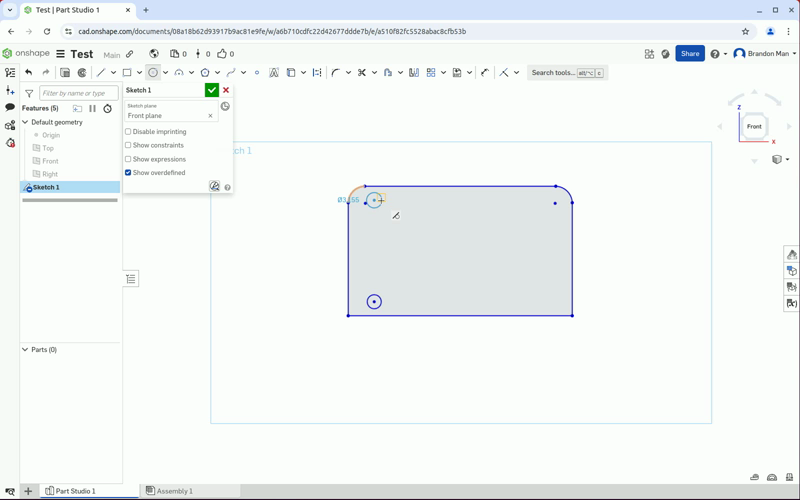
key(c)
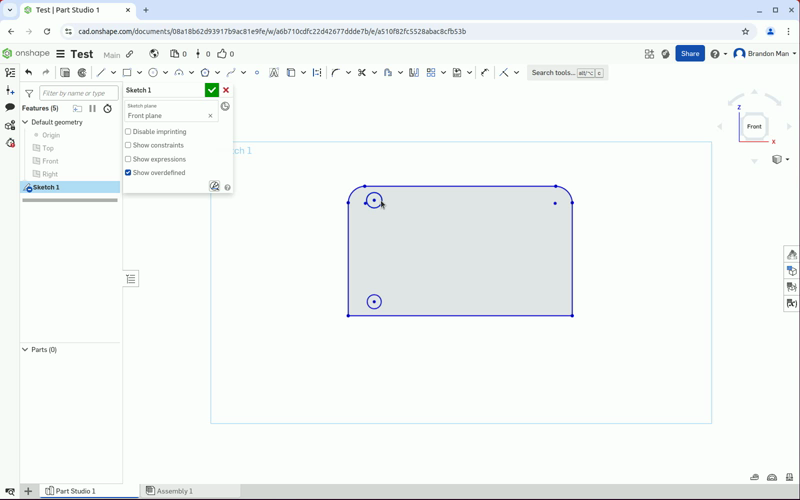
key_down(shift)
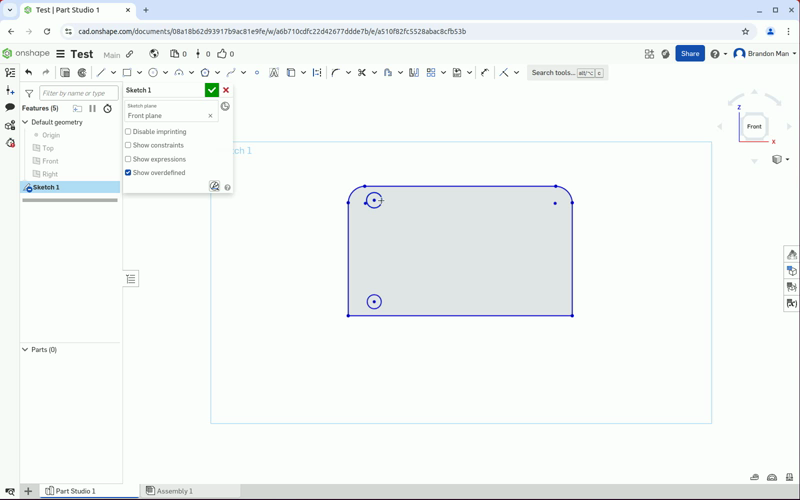
mouse_move(546, 301)
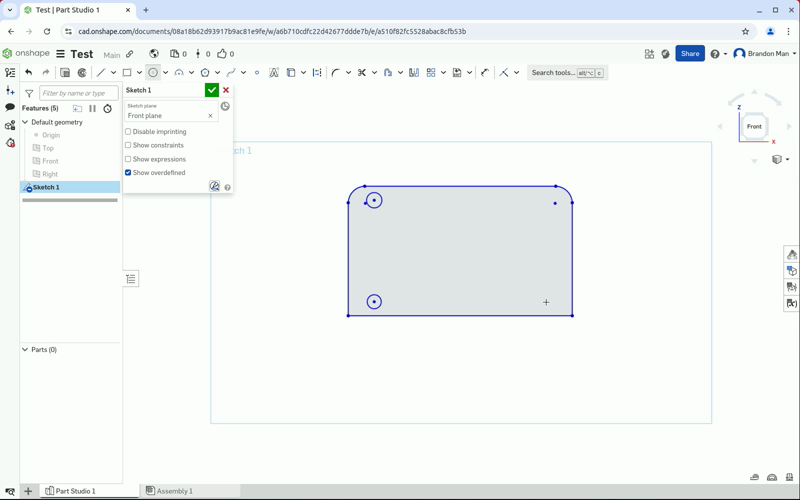
click(546, 301)
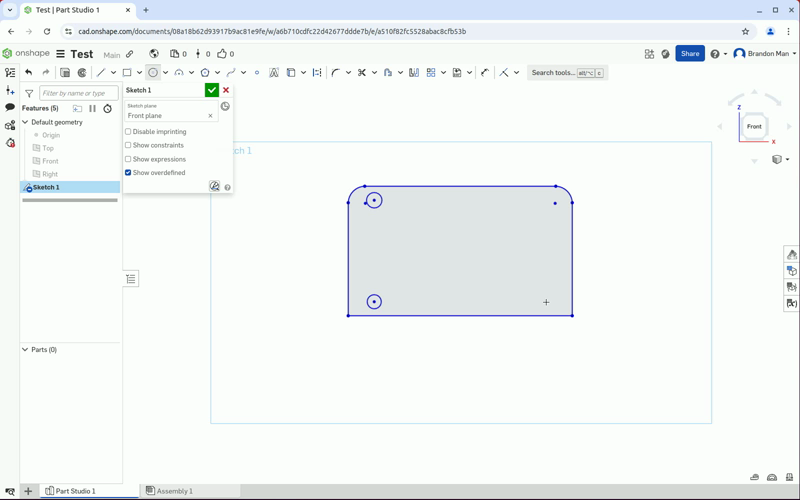
key_up(shift)
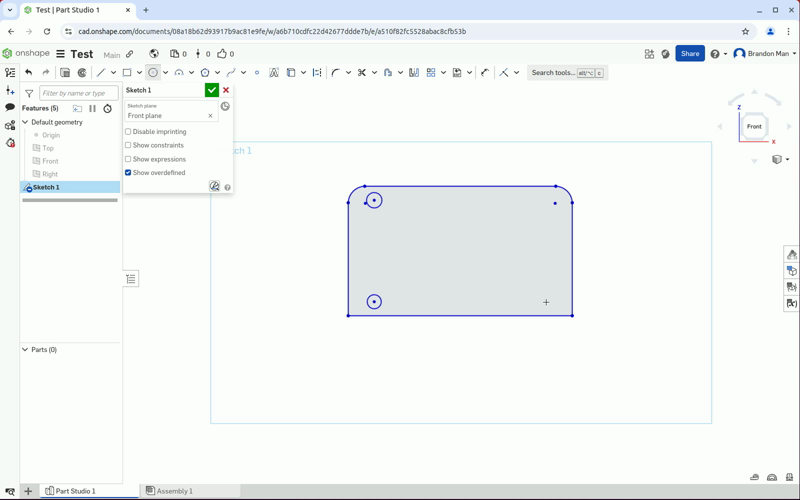
mouse_move(553, 301)
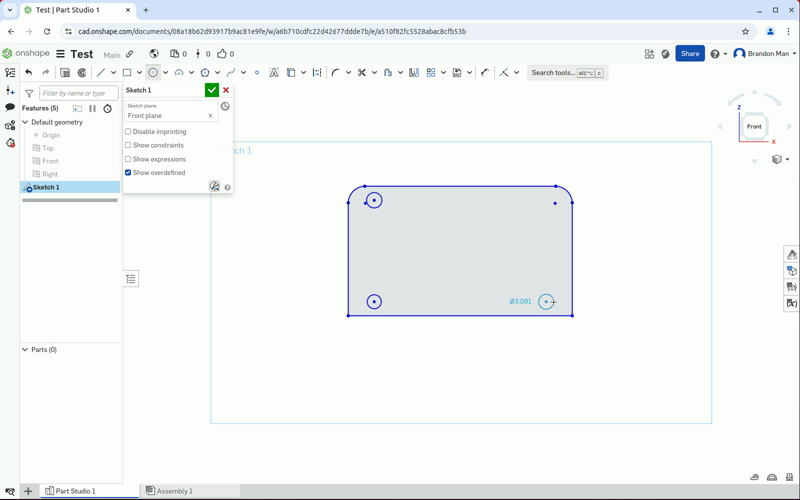
click(553, 301)
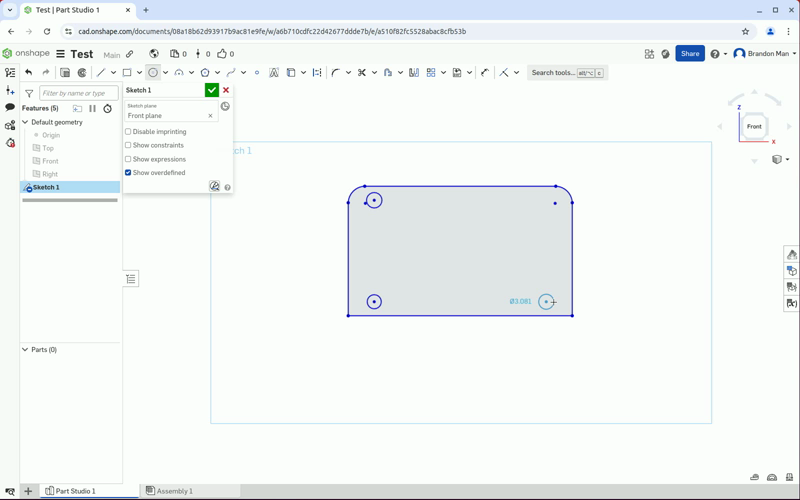
key(esc)
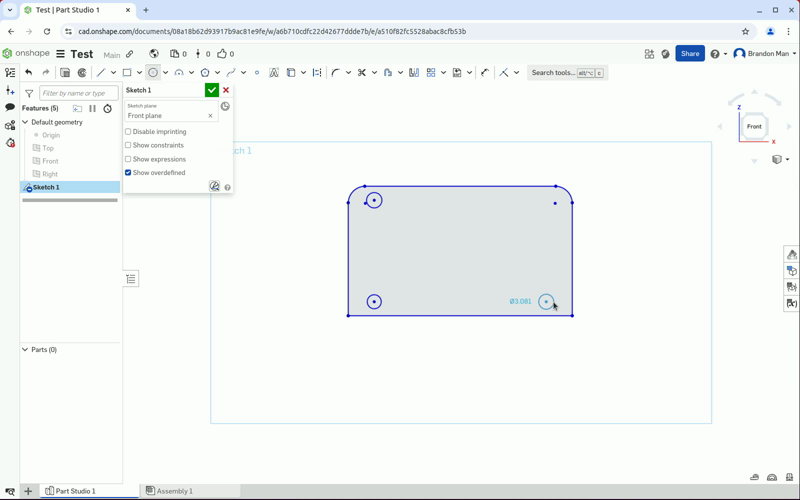
key(c)
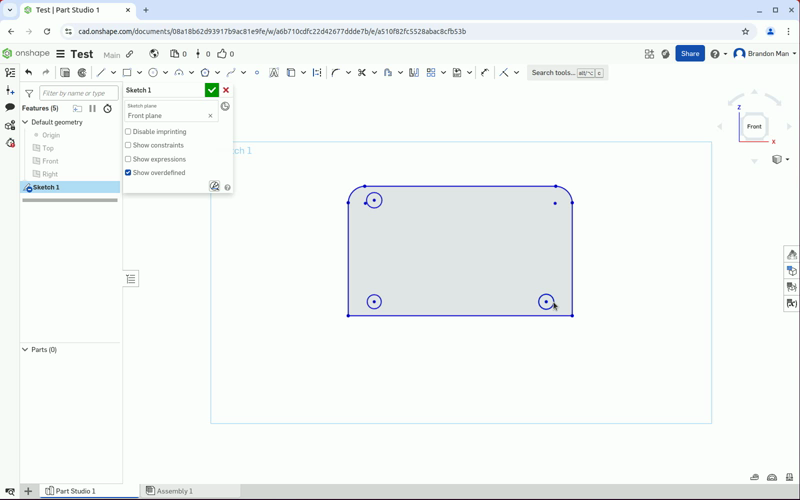
key_down(shift)
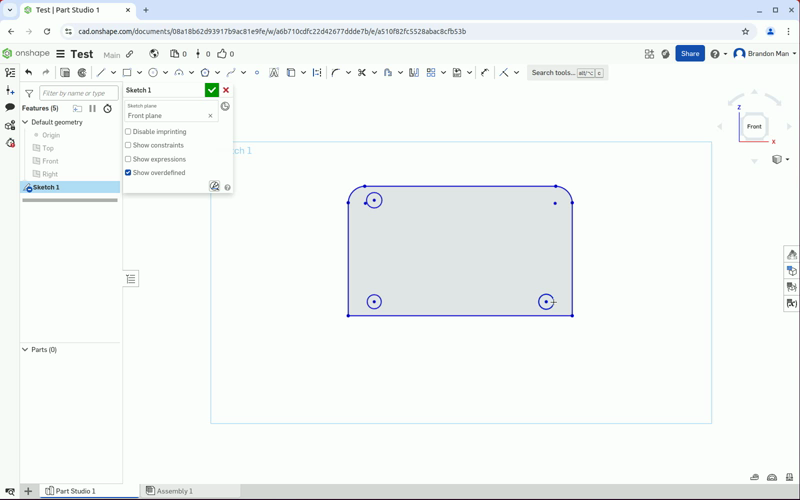
mouse_move(546, 200)
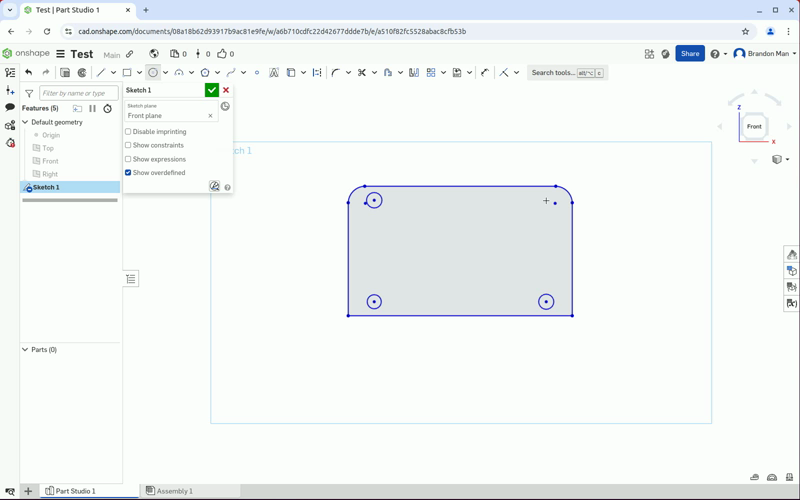
click(546, 200)
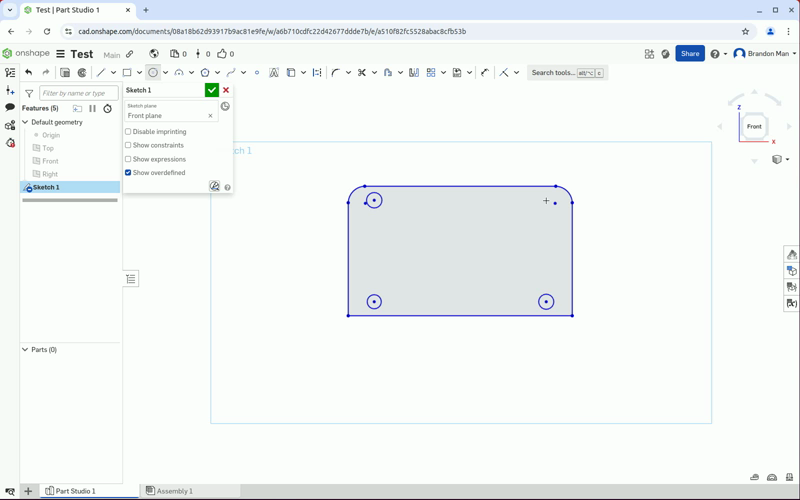
key_up(shift)
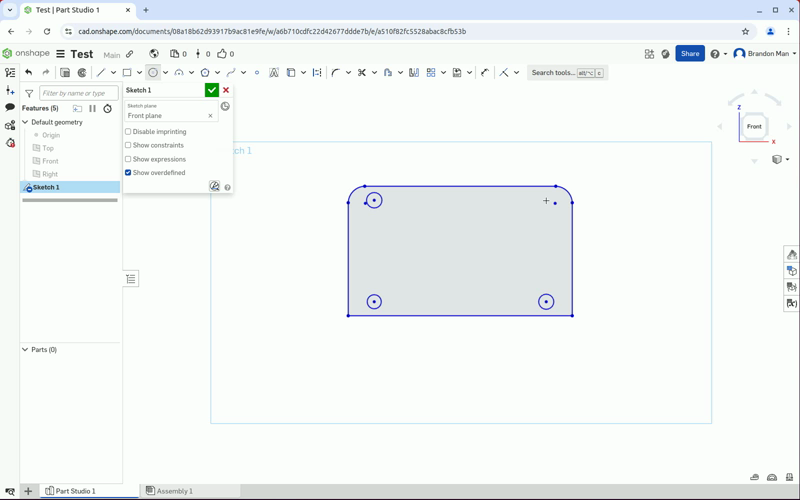
mouse_move(553, 200)
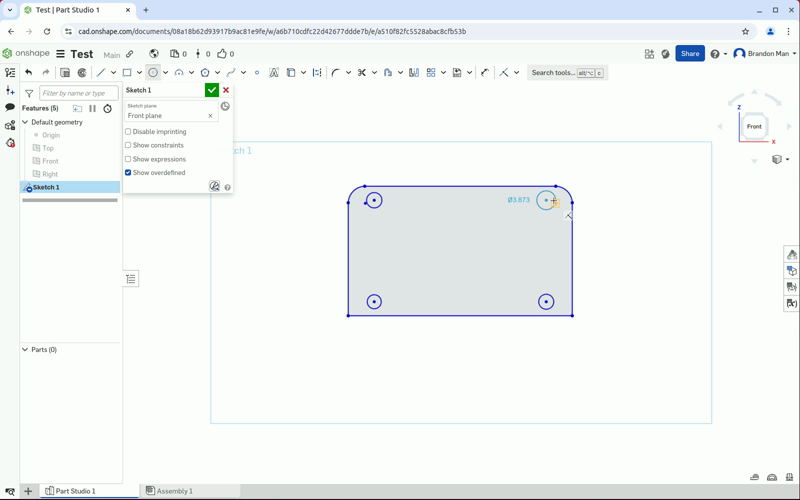
scroll(6)
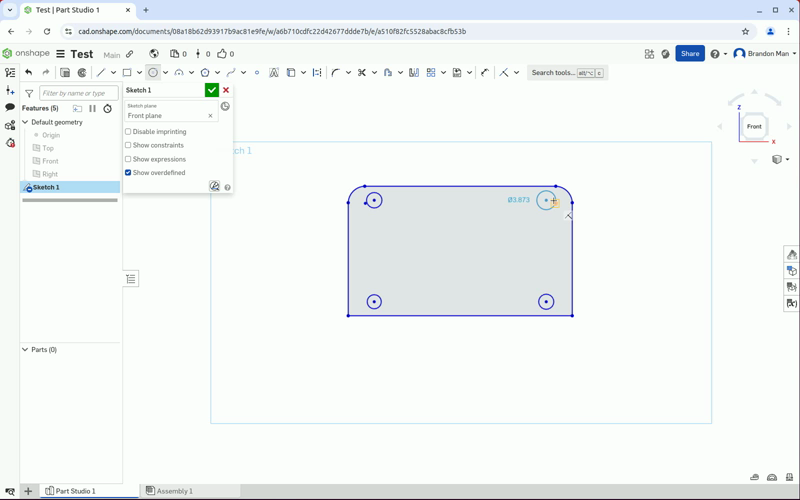
scroll(6)
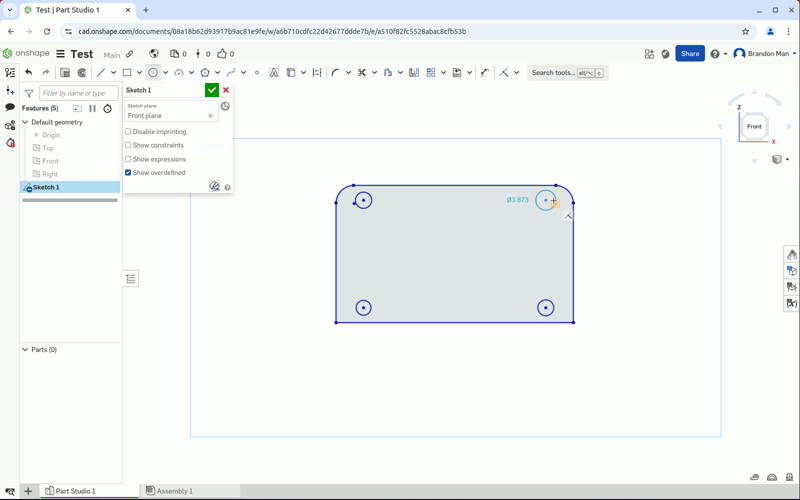
scroll(6)
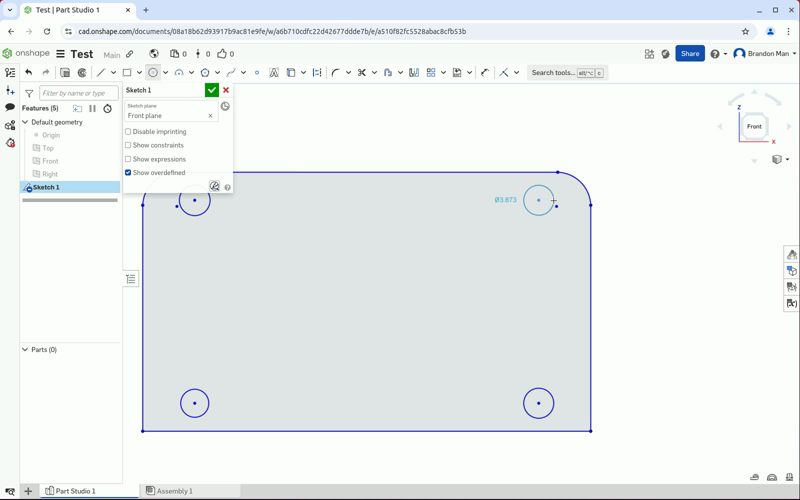
scroll(6)
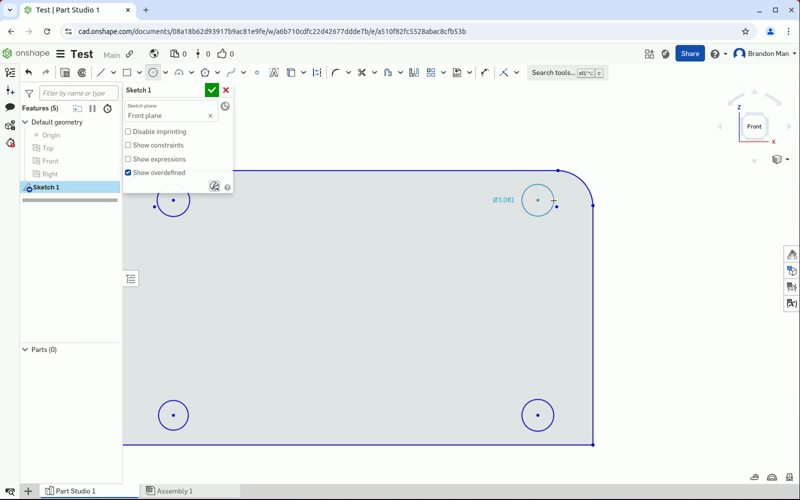
scroll(6)
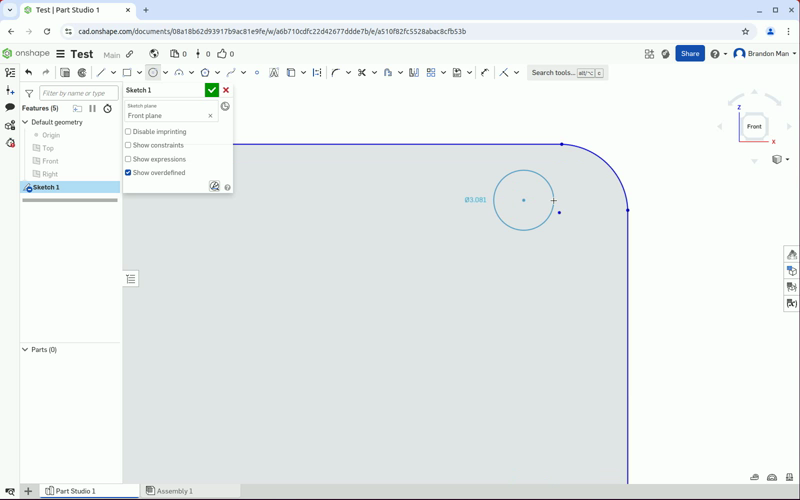
scroll(6)
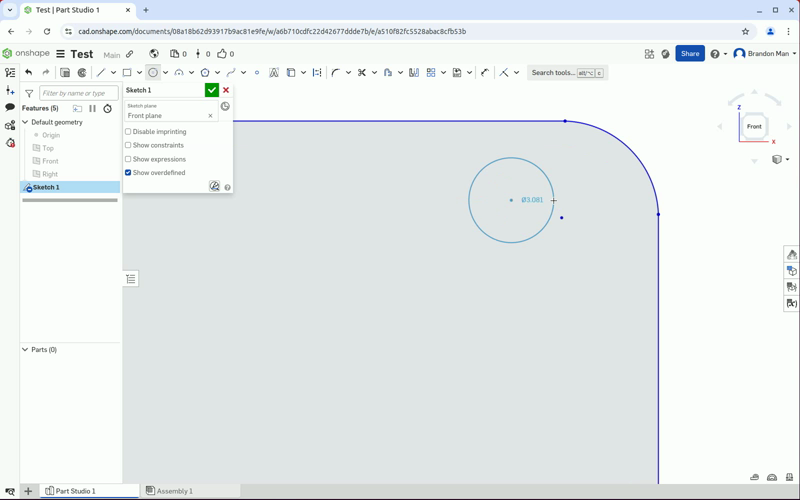
scroll(6)
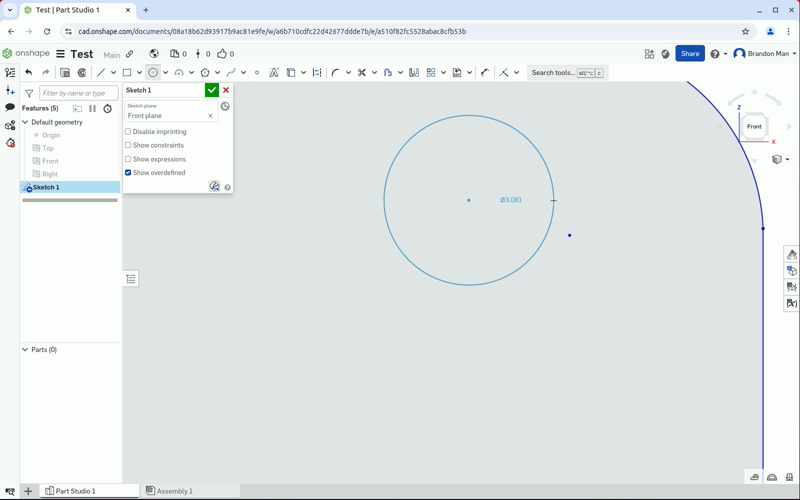
click(553, 200)
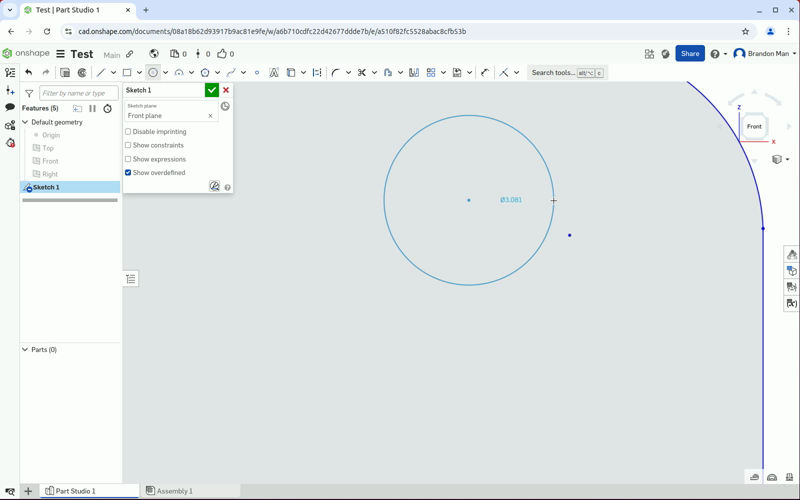
scroll(-6)
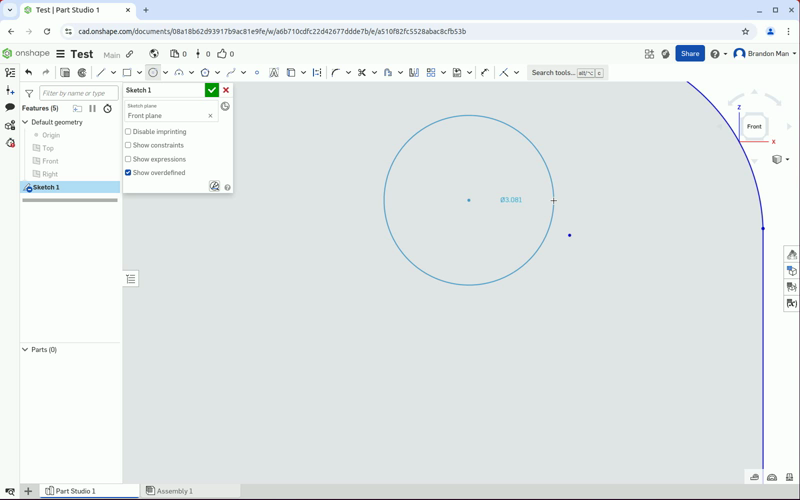
scroll(-6)
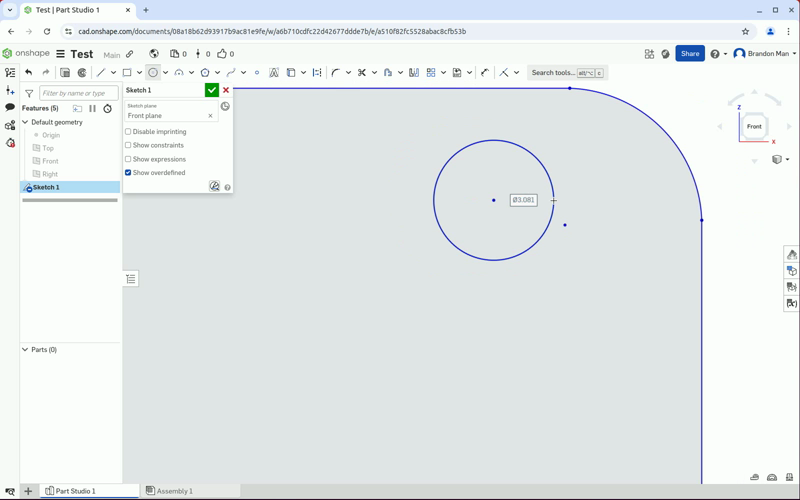
scroll(-6)
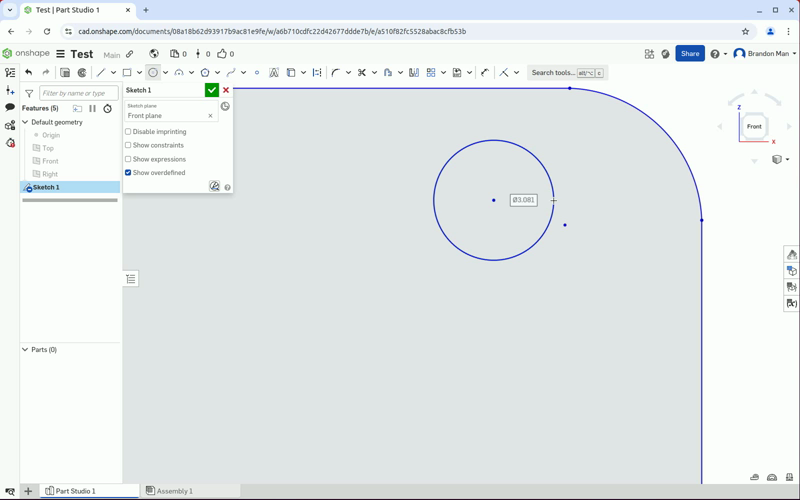
scroll(-6)
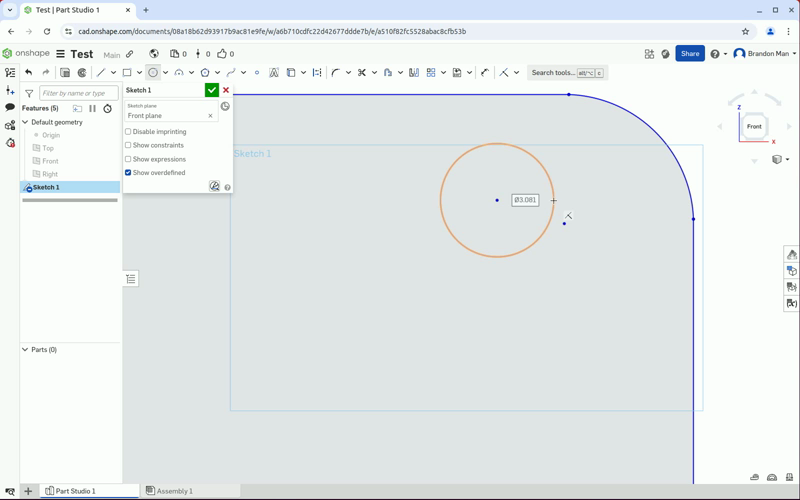
scroll(-6)
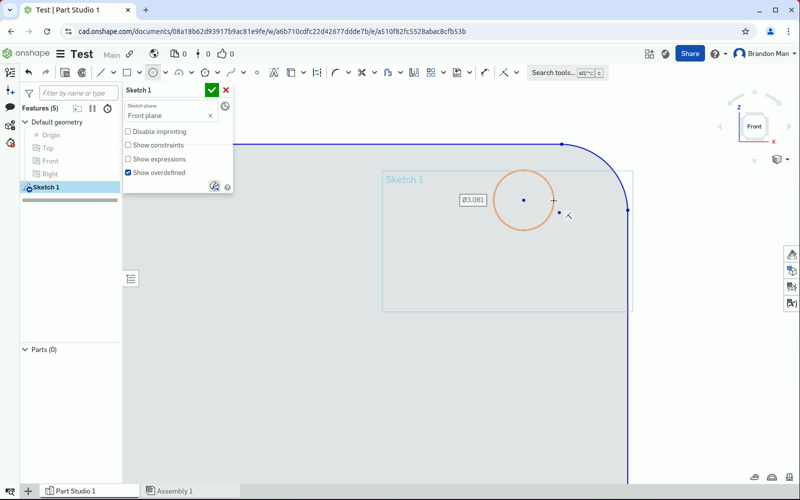
scroll(-6)
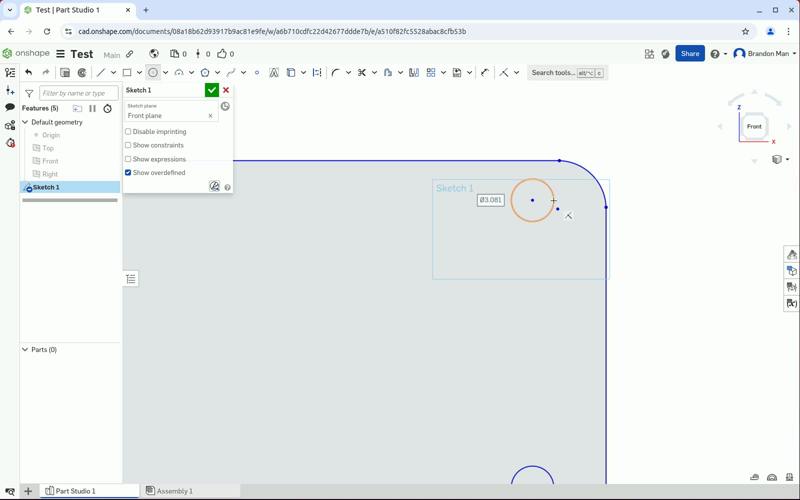
scroll(-6)
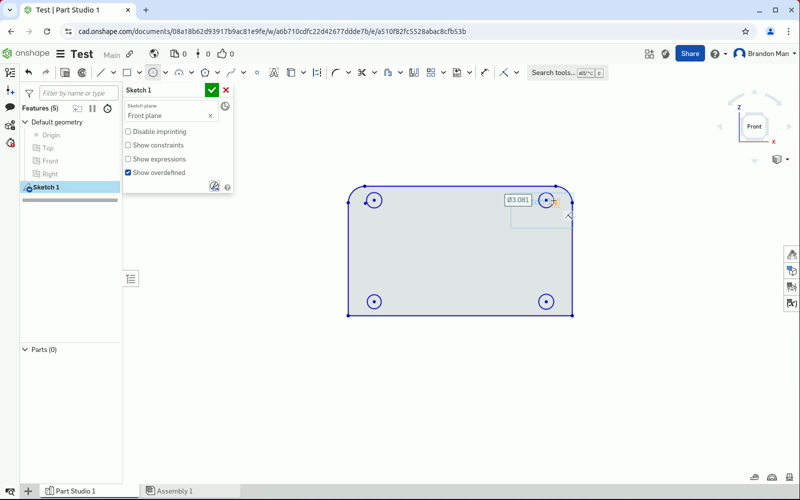
key(esc)
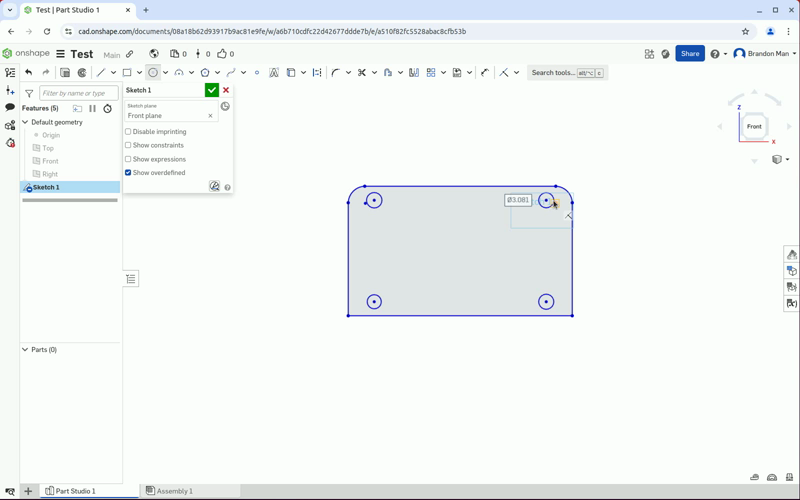
mouse_move(506, 289)
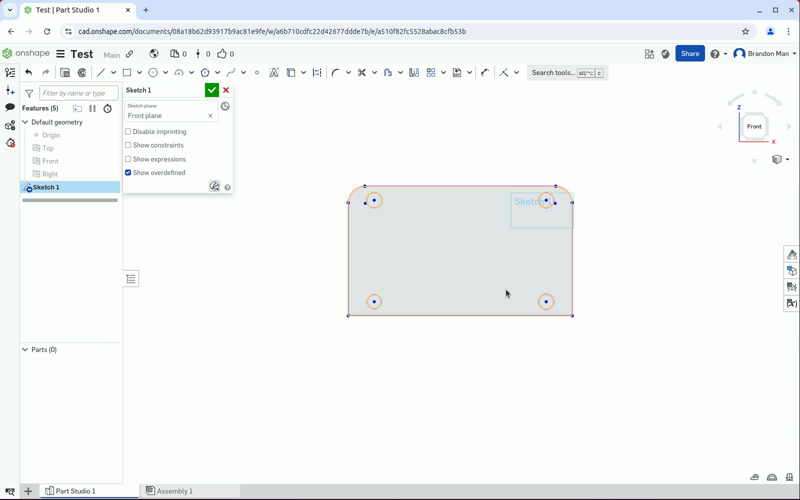
click(506, 289)
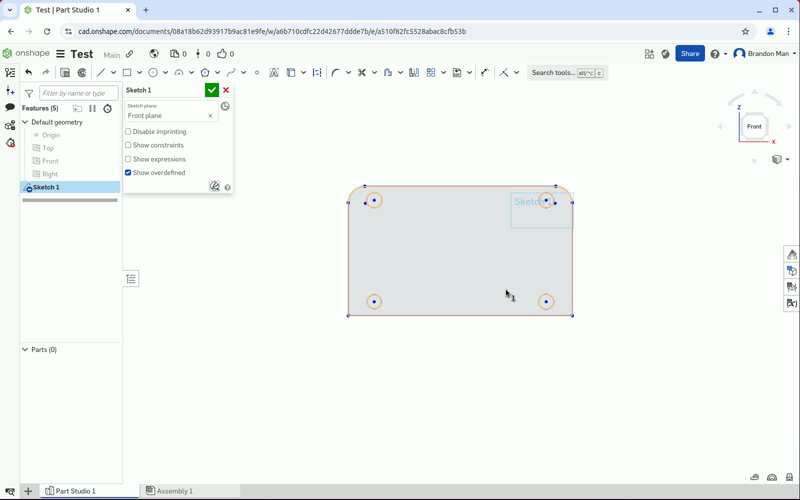
mouse_move(73, 352)
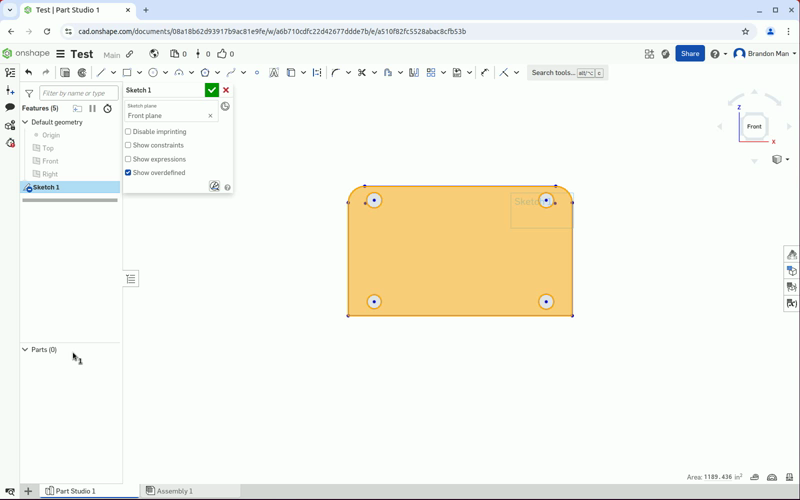
key(shift+y)
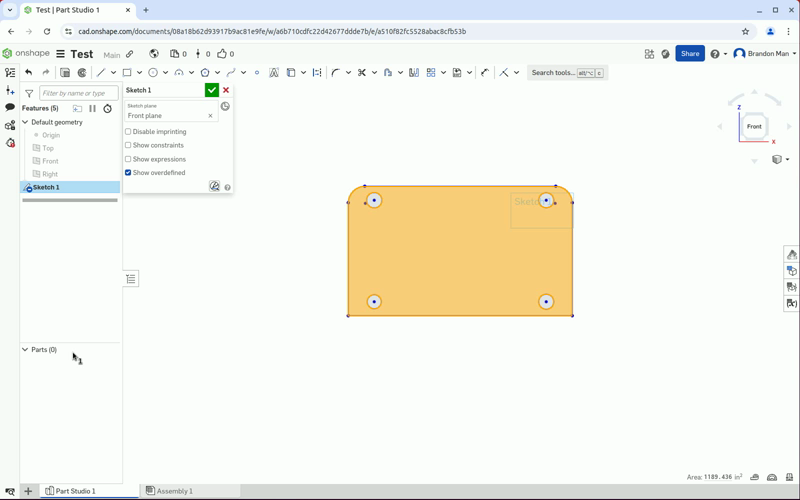
key(shift+e)
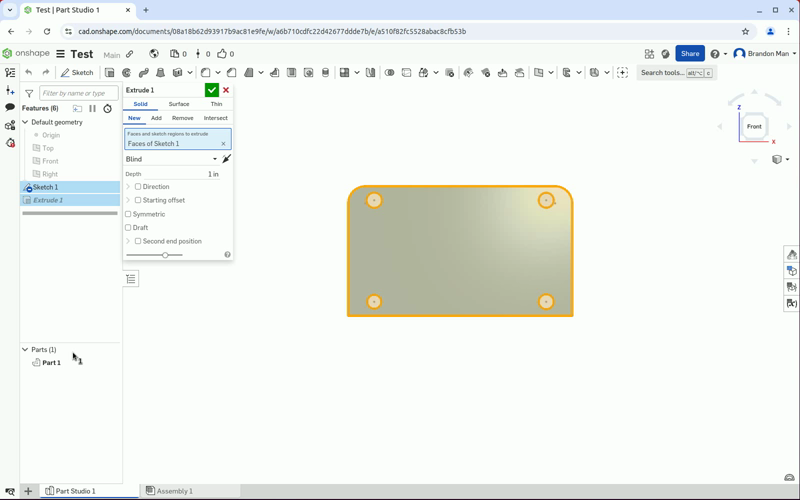
mouse_move(143, 106)
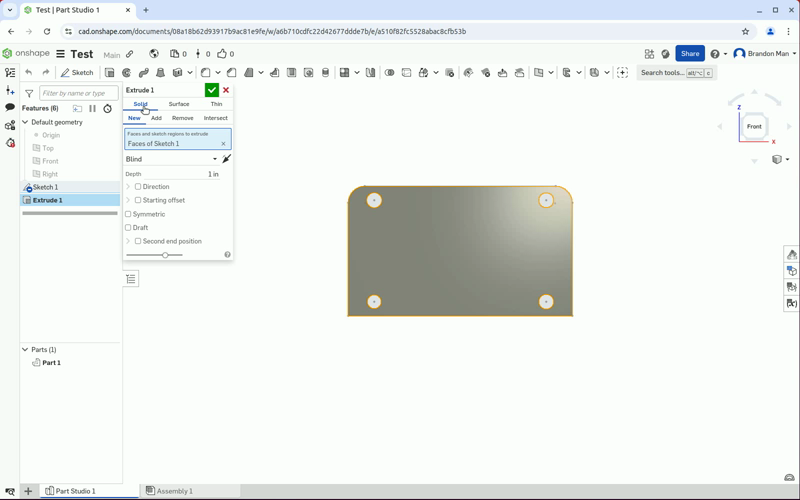
click(143, 106)
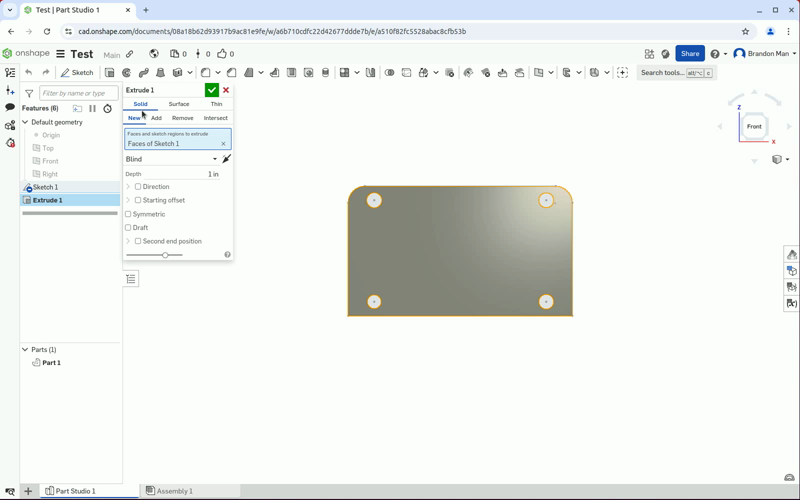
mouse_move(137, 120)
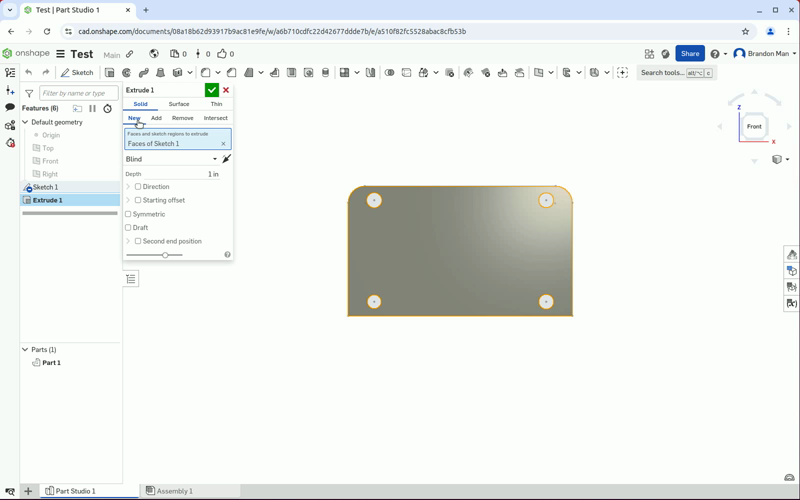
click(137, 120)
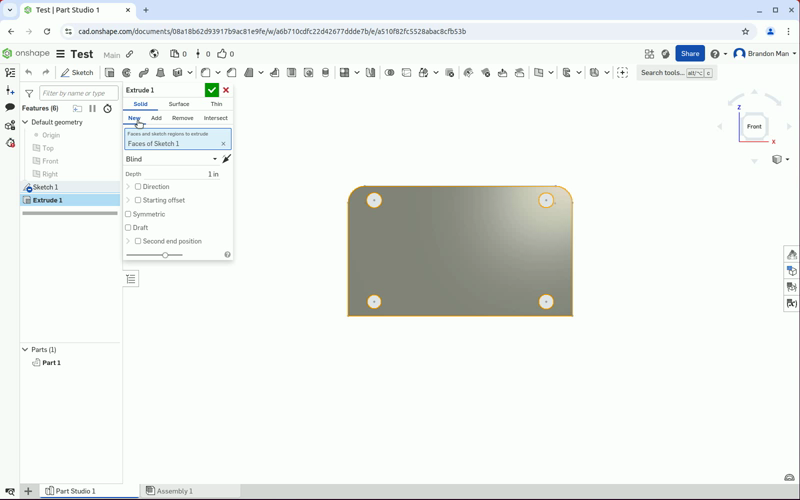
key(tab, 4)
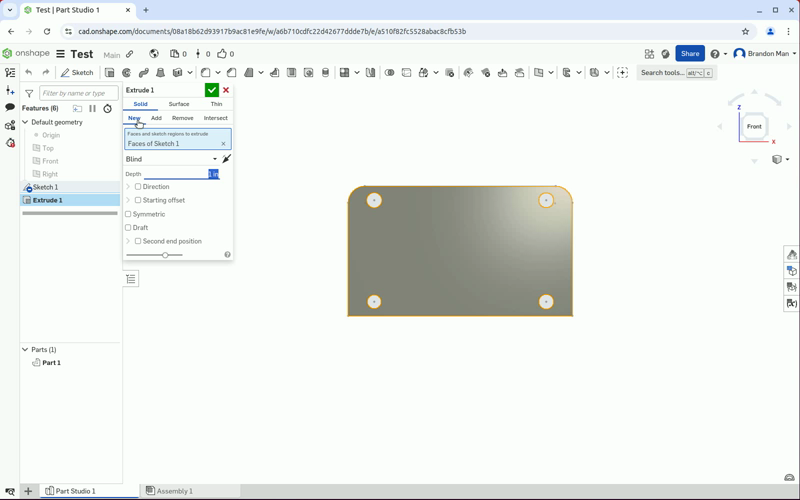
text(0.241)
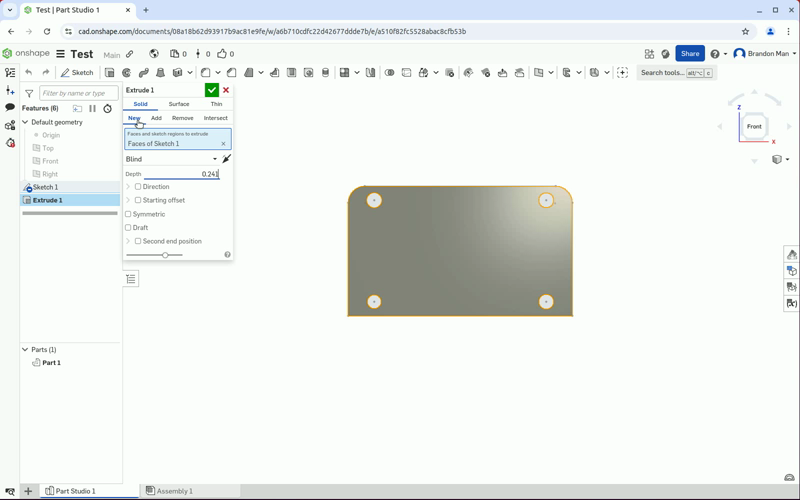
key(enter)
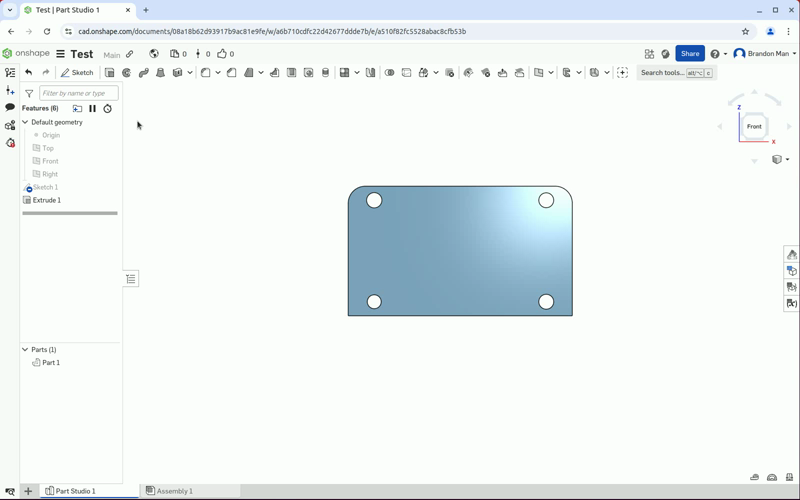
key(shift+h)
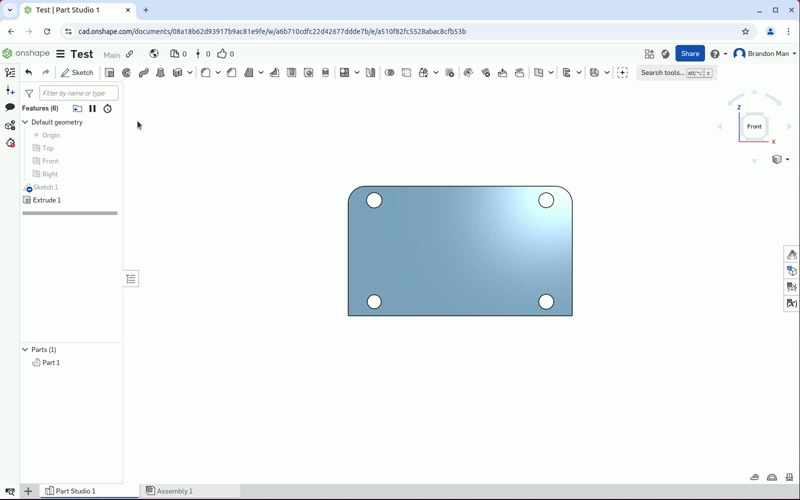
key(shift+h)
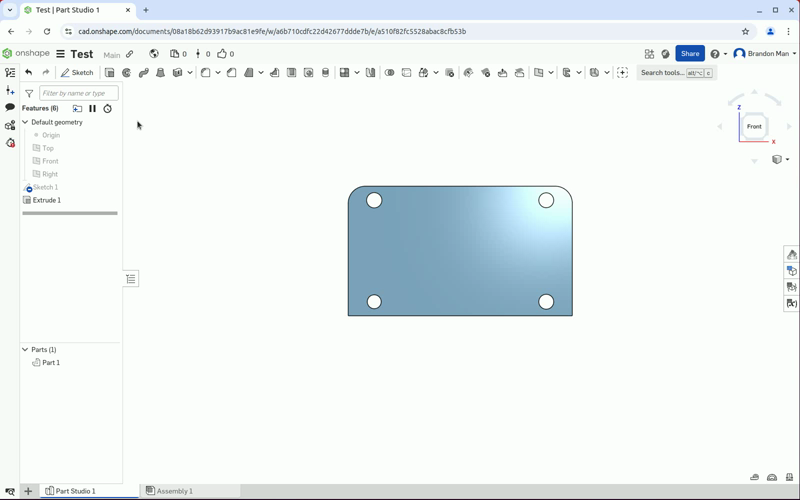
mouse_move(73, 189)
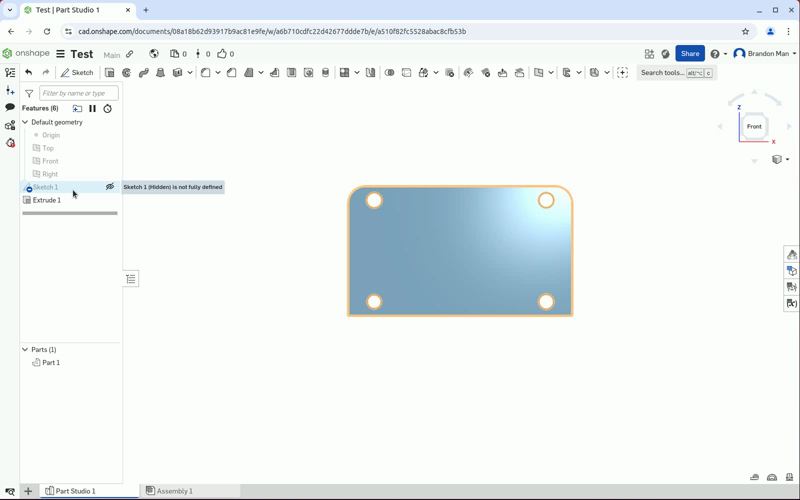
click(73, 189)
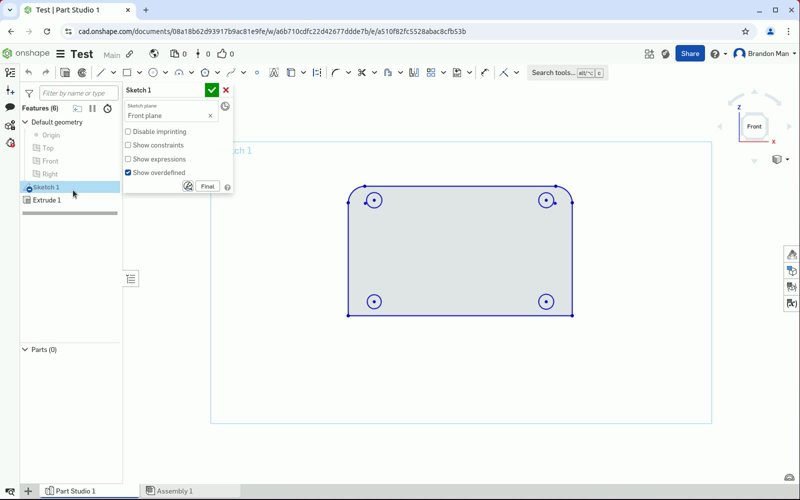
mouse_move(229, 92)
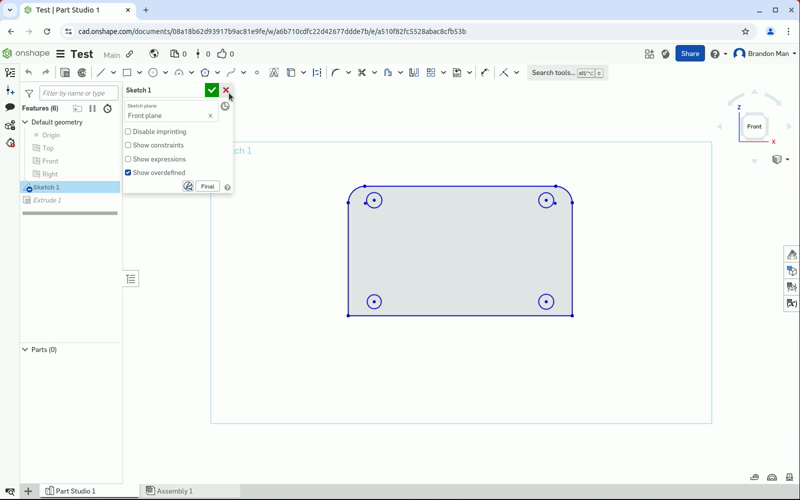
click(229, 92)
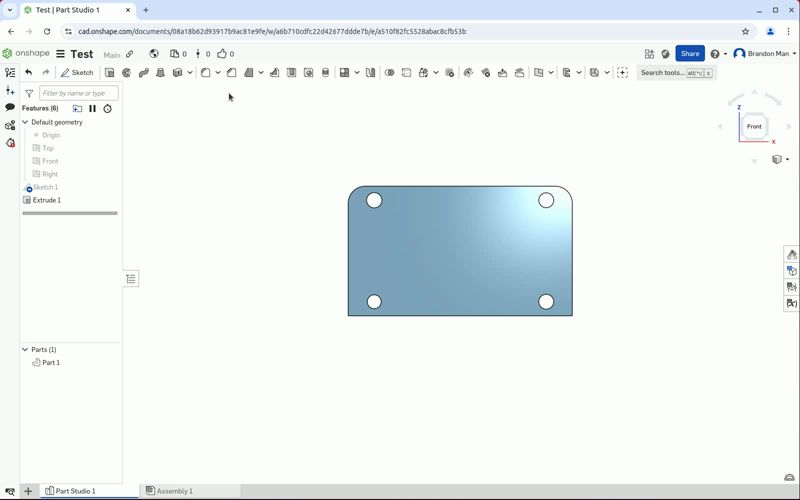
mouse_move(541, 75)
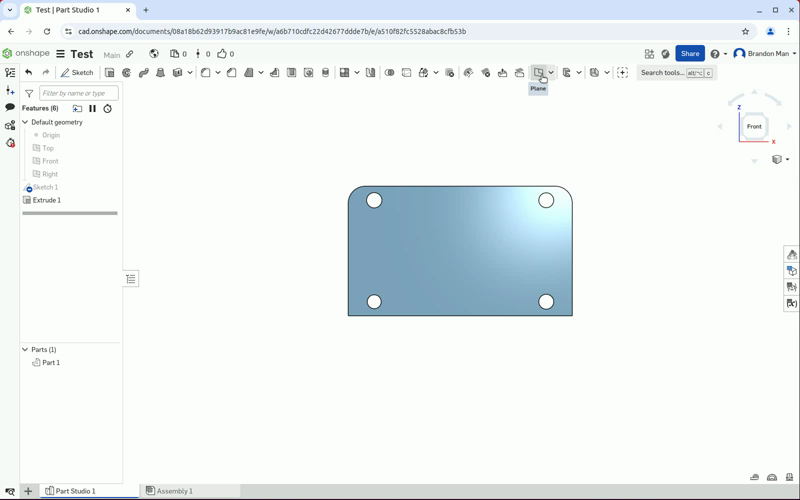
click(541, 75)
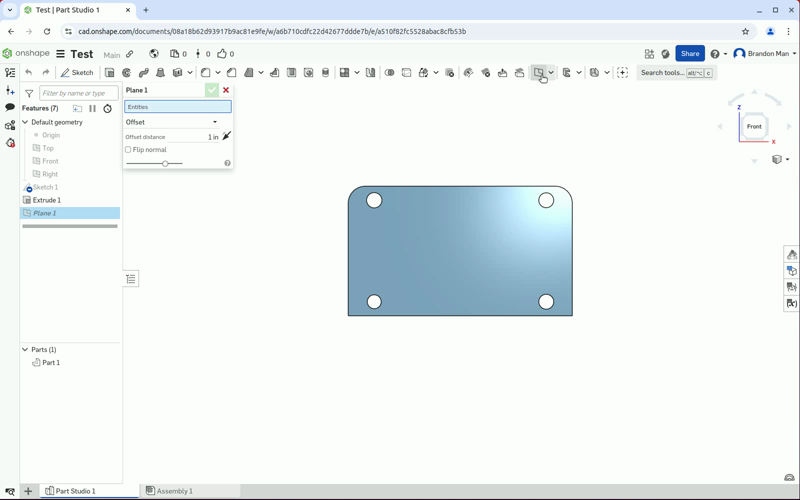
mouse_move(73, 163)
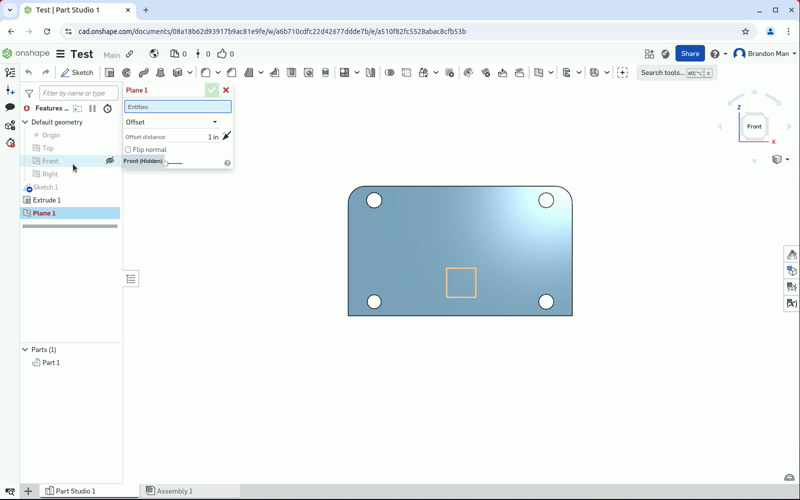
click(73, 163)
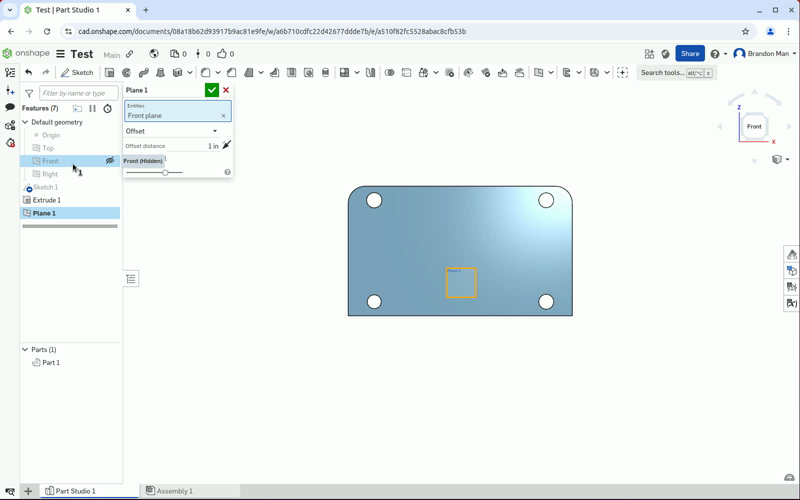
key(tab, 2)
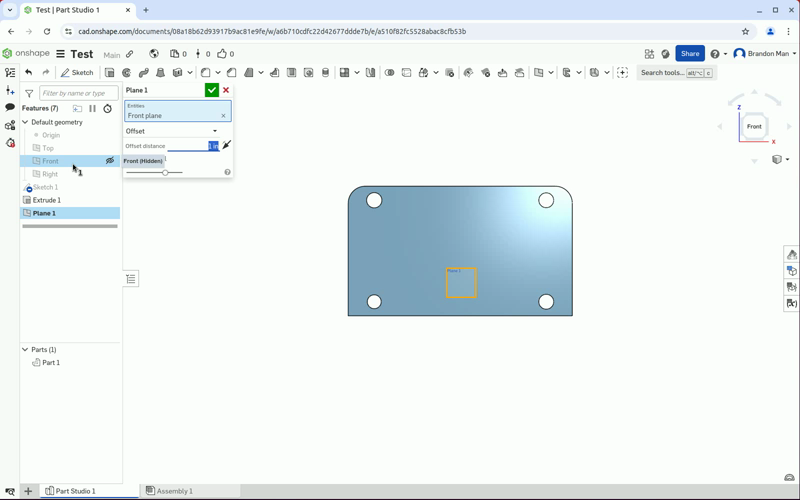
text(0.246)
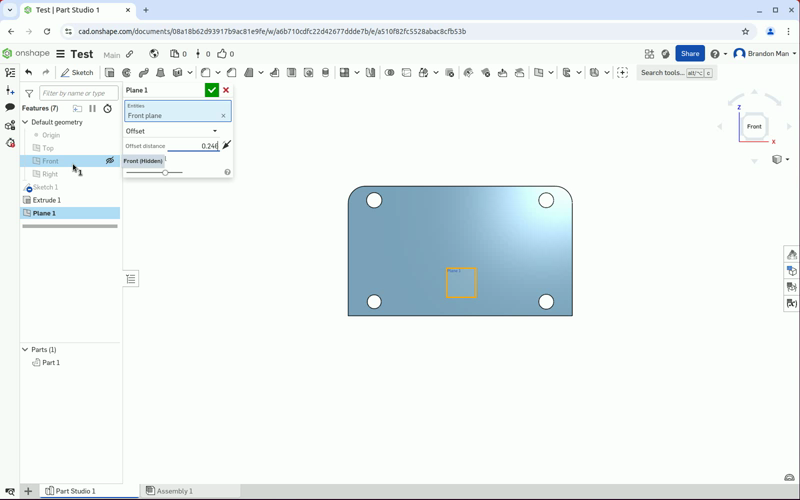
key(enter, 2)
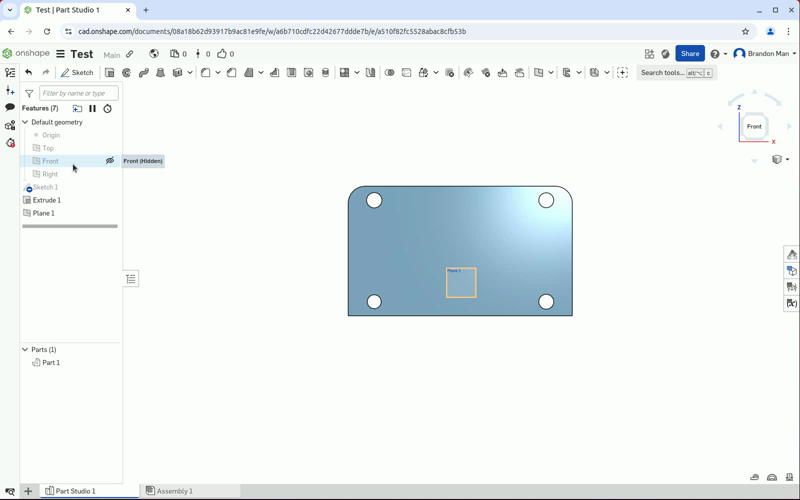
key(shift+s)
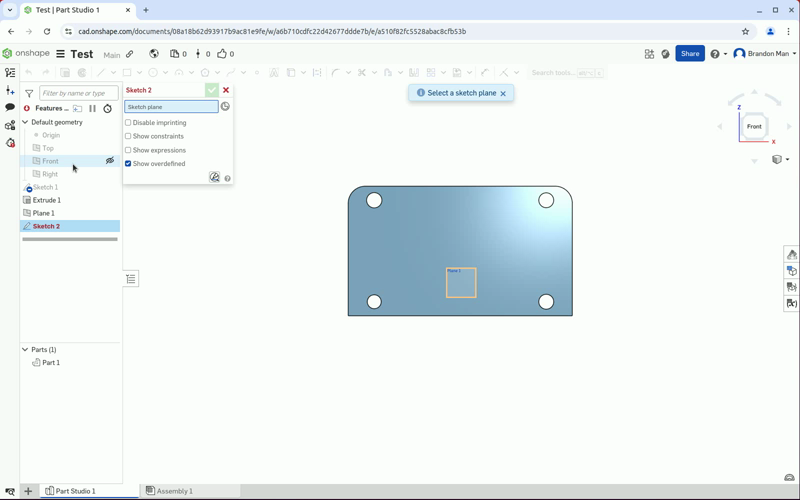
mouse_move(73, 215)
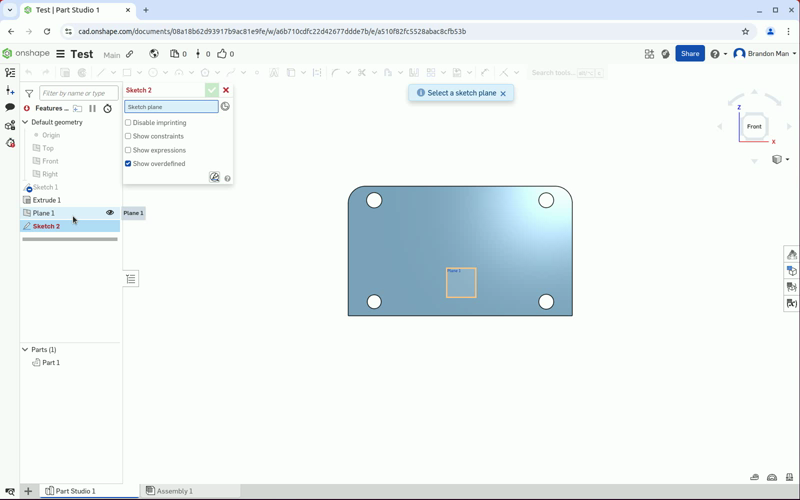
click(73, 215)
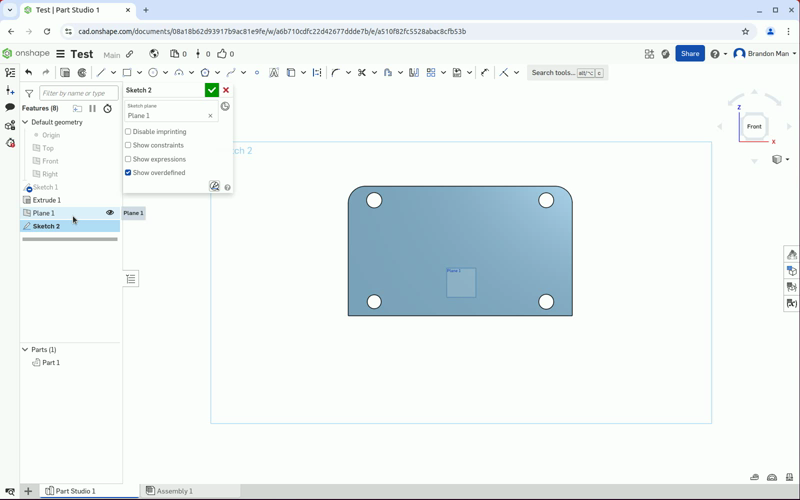
mouse_move(73, 352)
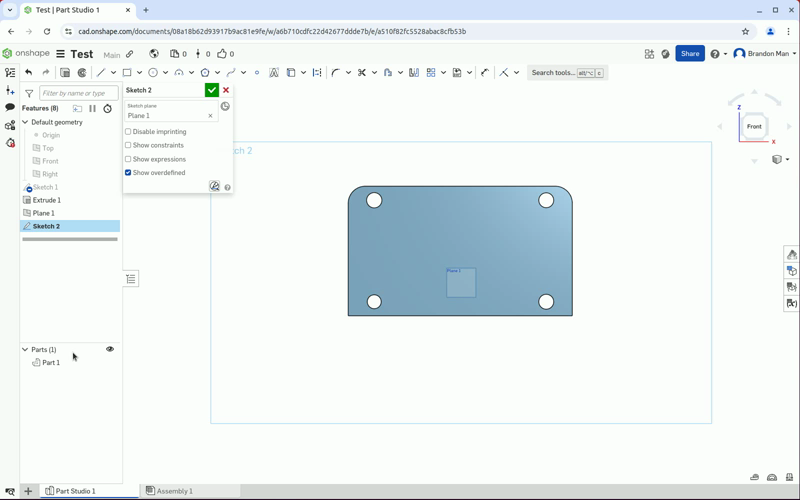
key(y)
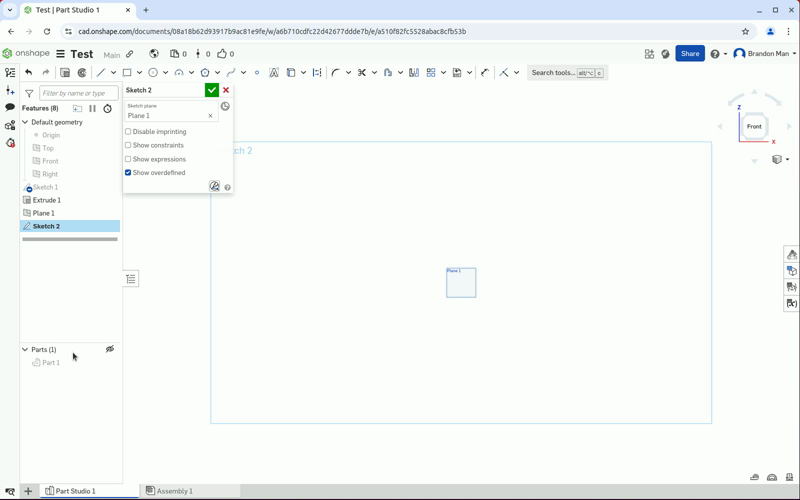
key(l)
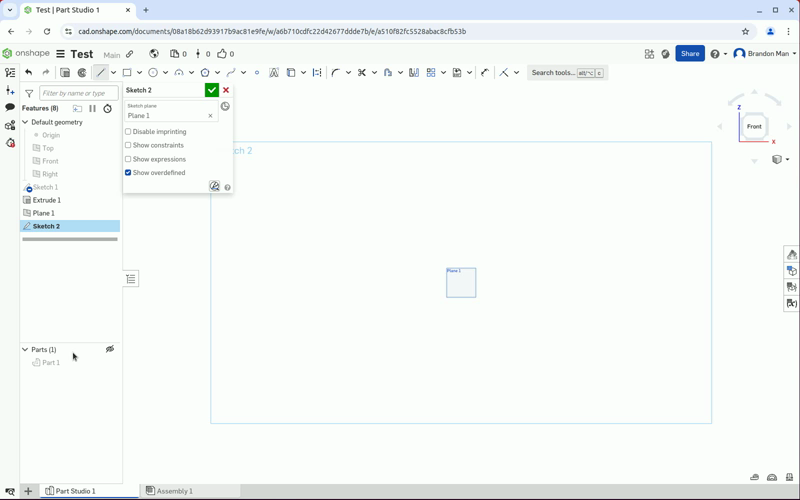
key_down(shift)
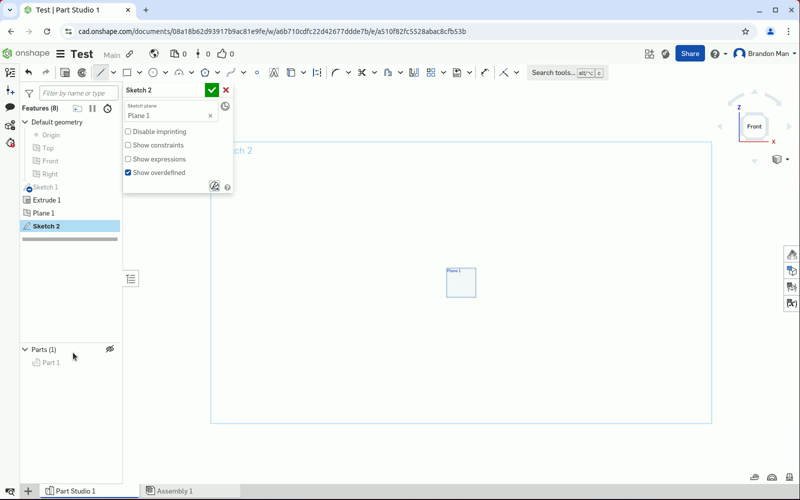
mouse_move(348, 315)
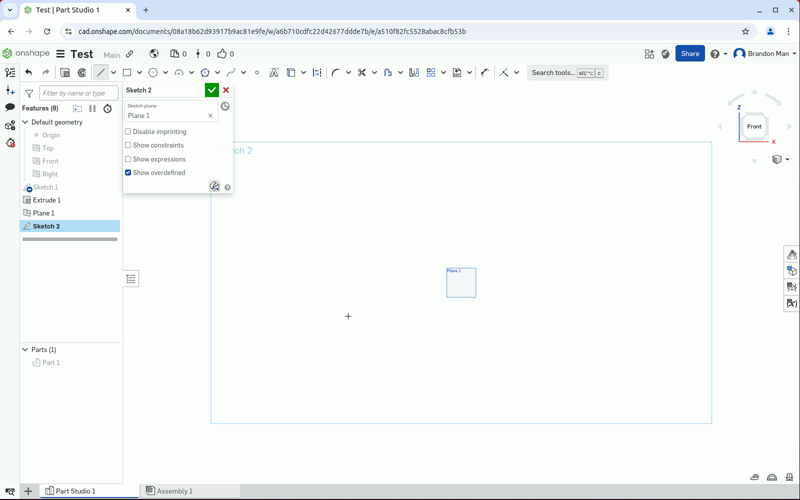
click(348, 315)
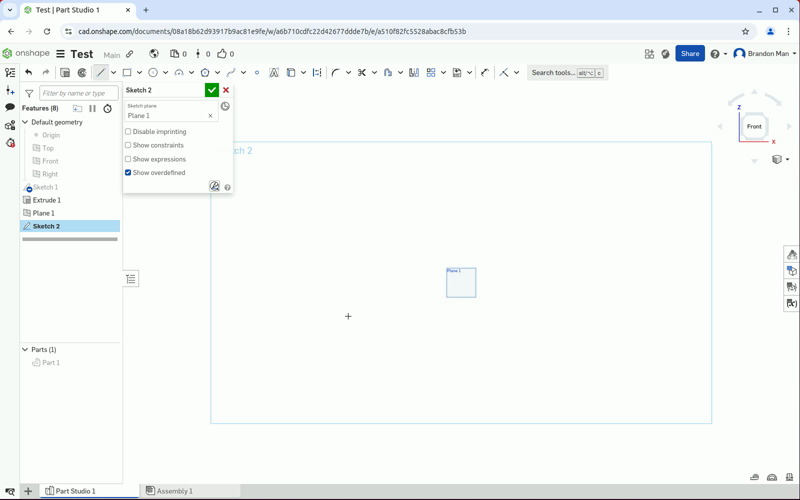
key_up(shift)
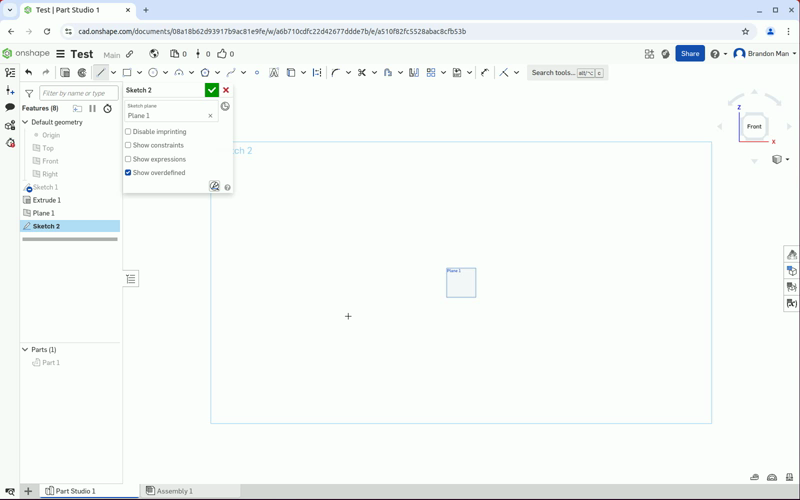
key_down(shift)
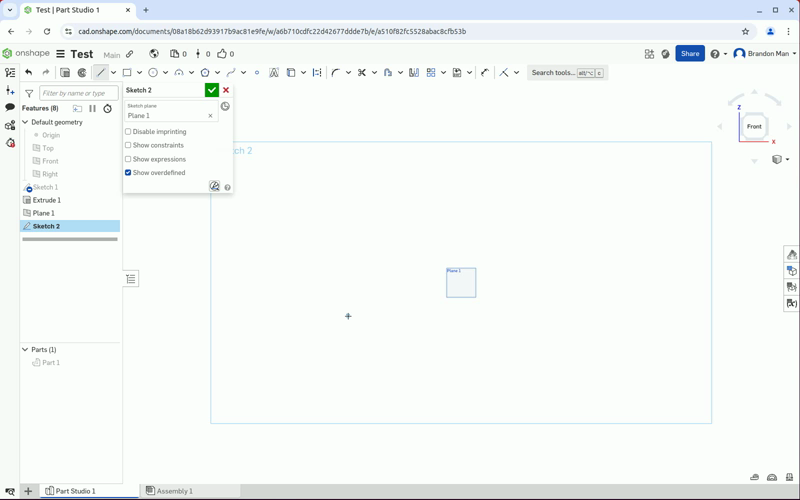
mouse_move(572, 315)
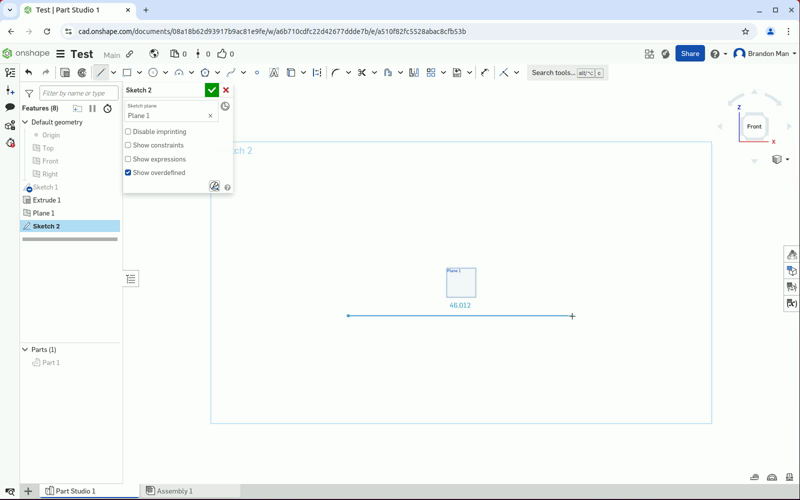
click(572, 315)
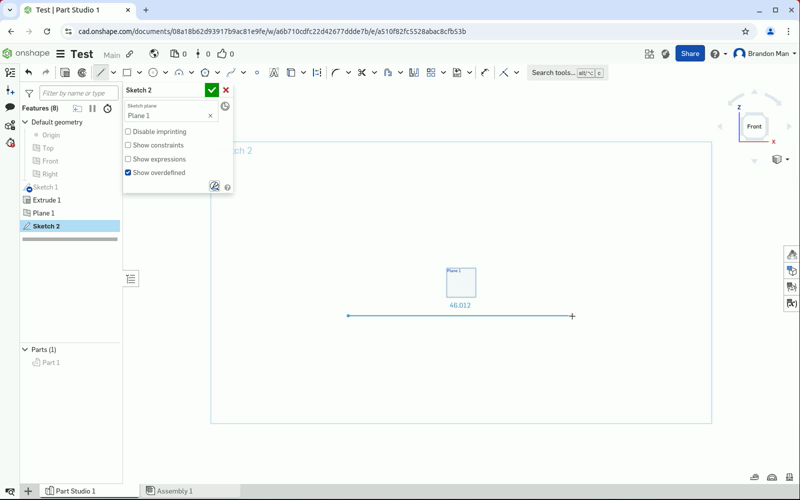
key_up(shift)
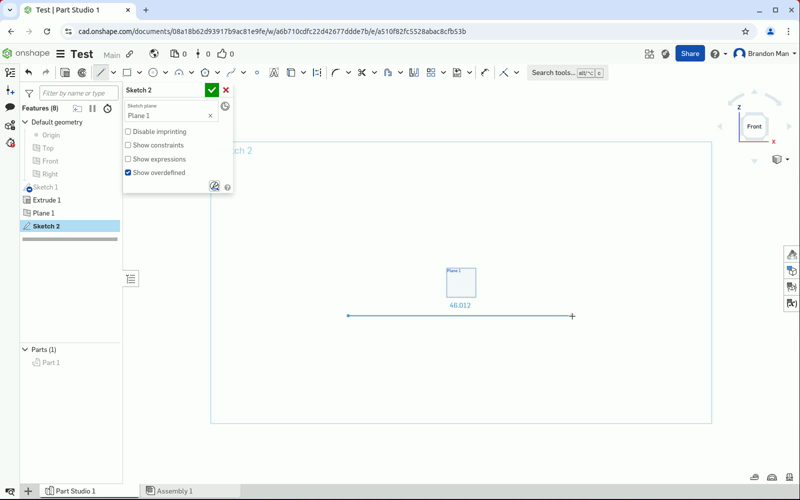
key_down(shift)
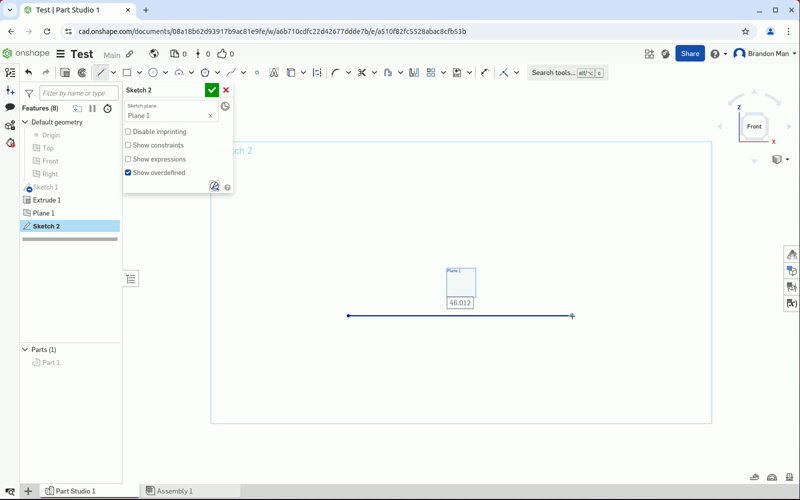
mouse_move(589, 315)
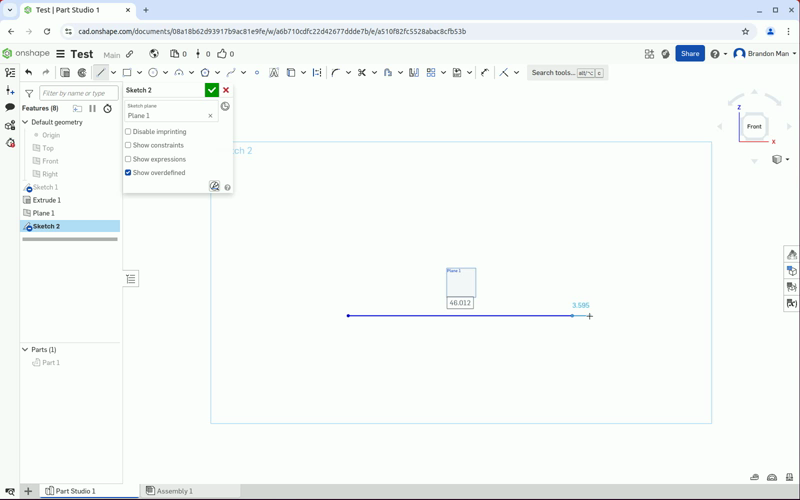
mouse_move(572, 289)
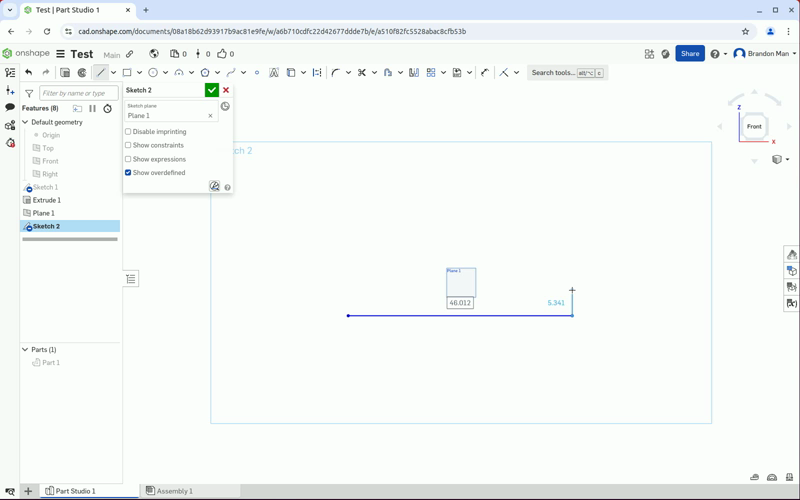
click(572, 289)
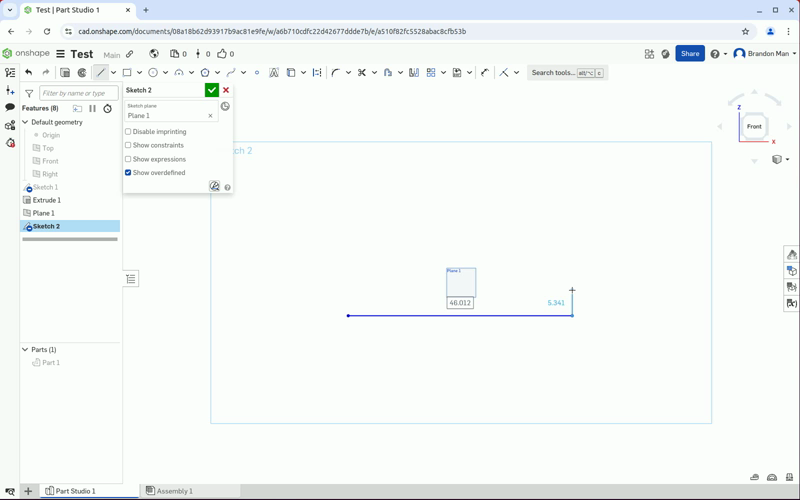
key_up(shift)
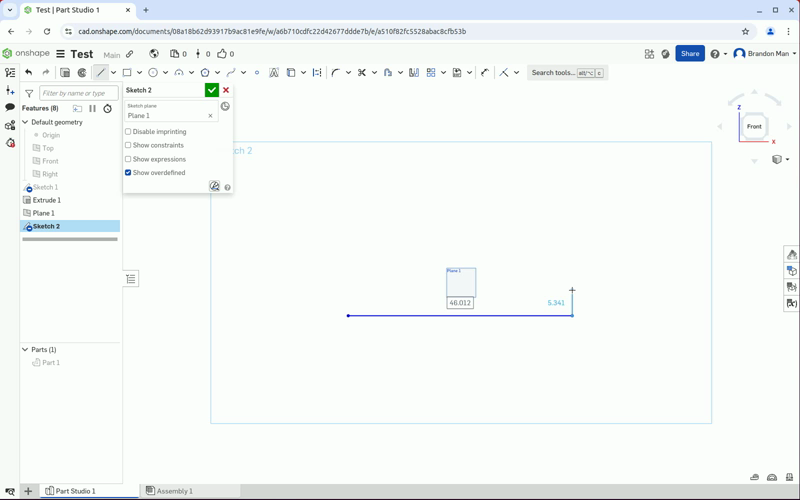
key_down(shift)
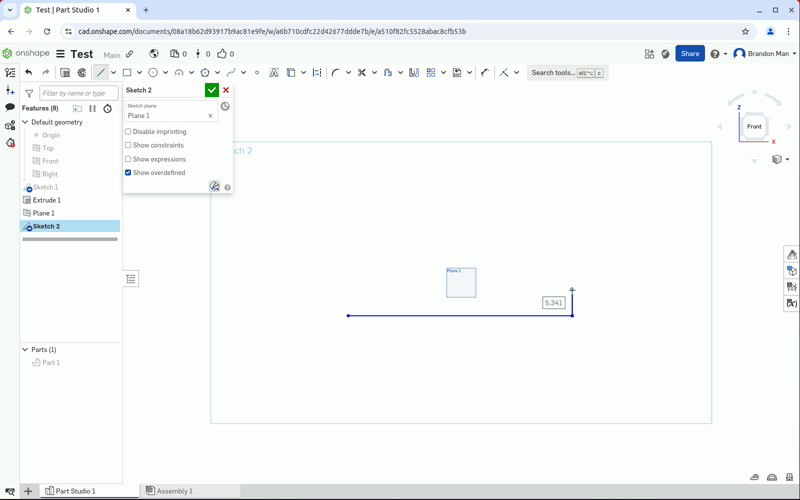
mouse_move(348, 289)
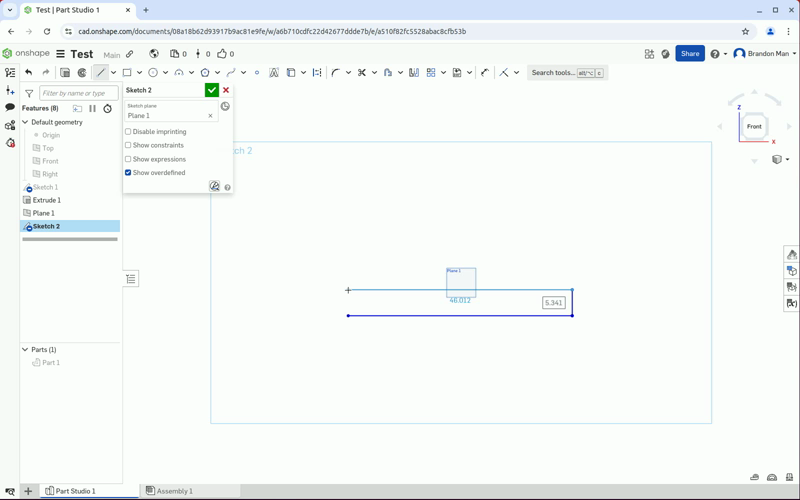
click(348, 289)
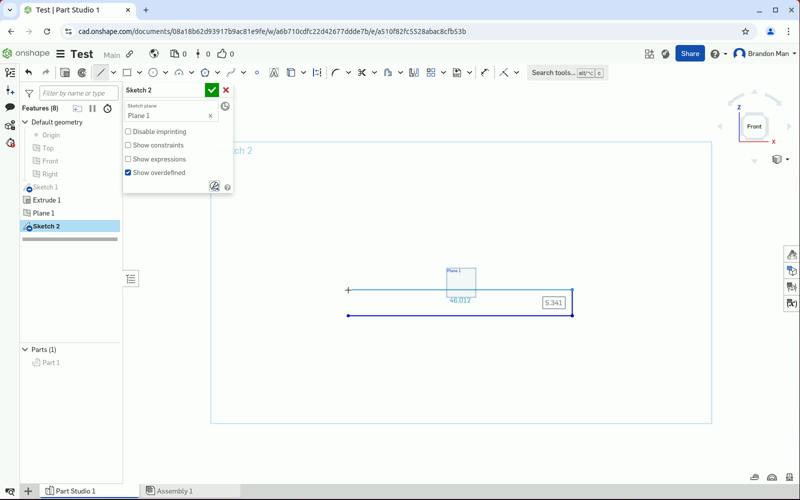
key_up(shift)
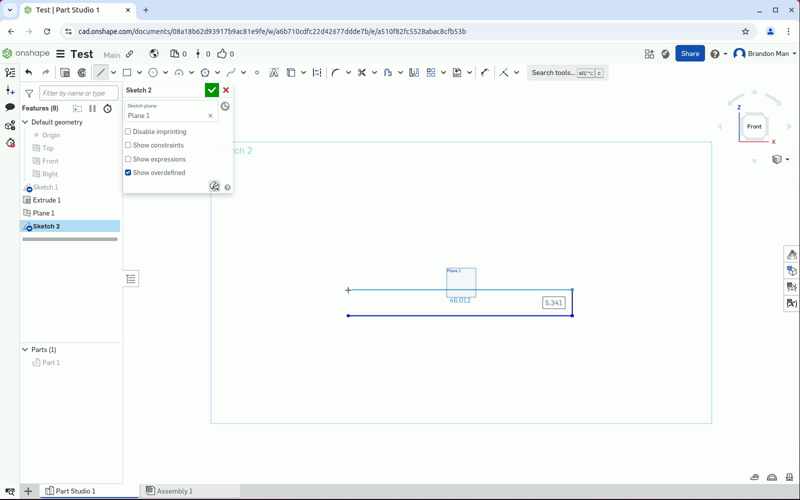
mouse_move(378, 289)
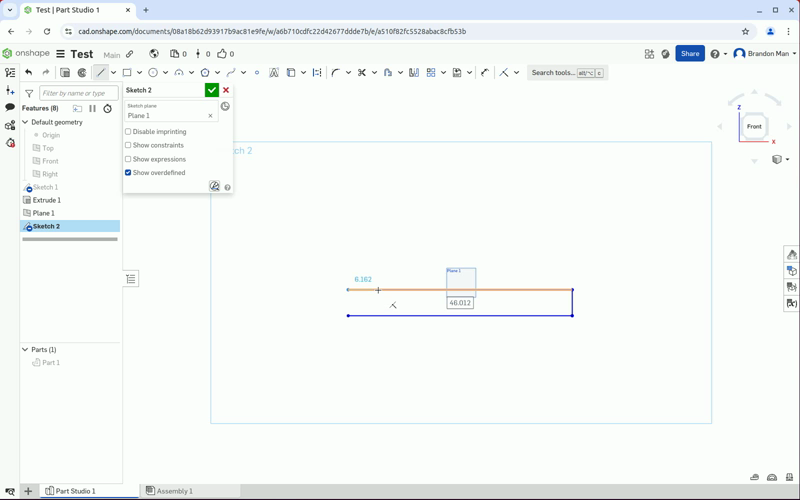
key_down(shift)
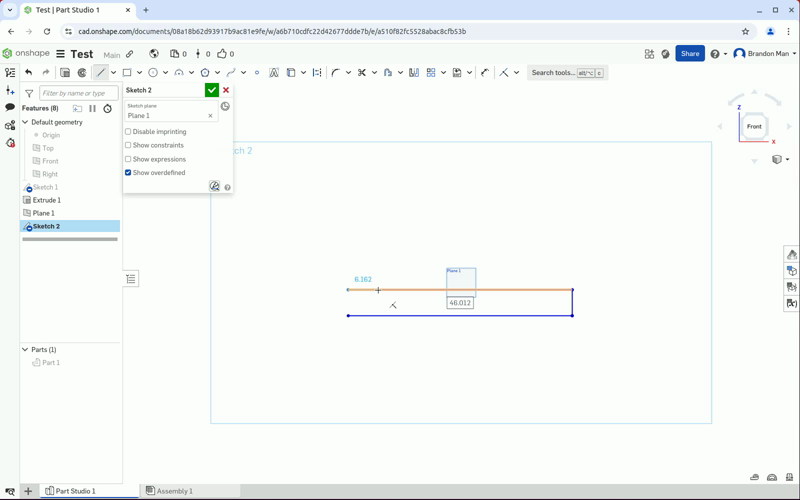
mouse_move(348, 315)
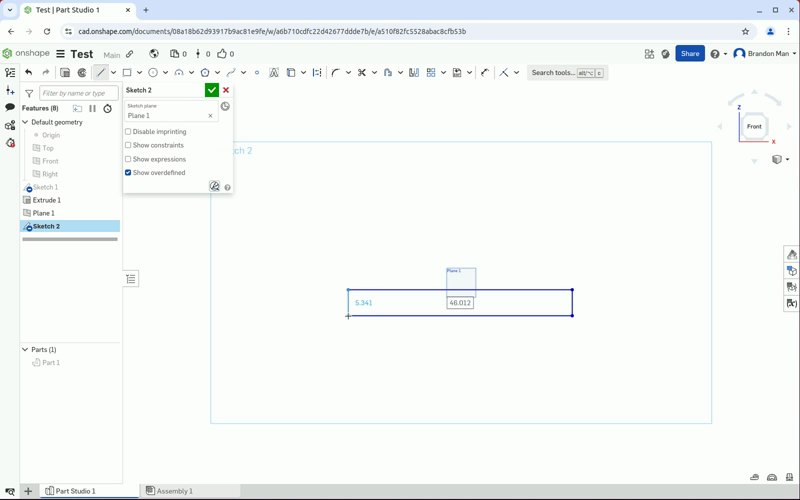
key_up(shift)
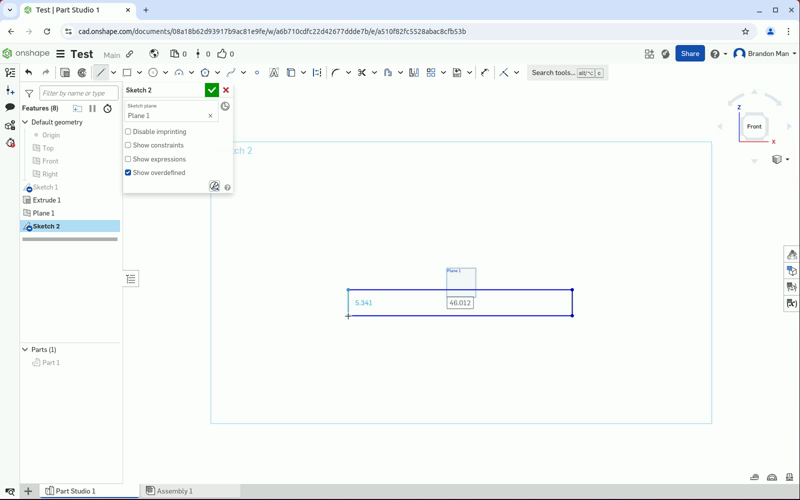
click(348, 315)
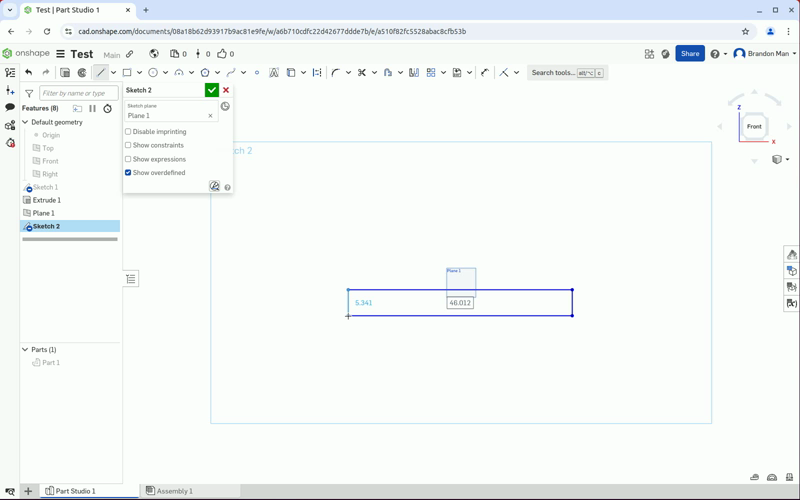
key(esc)
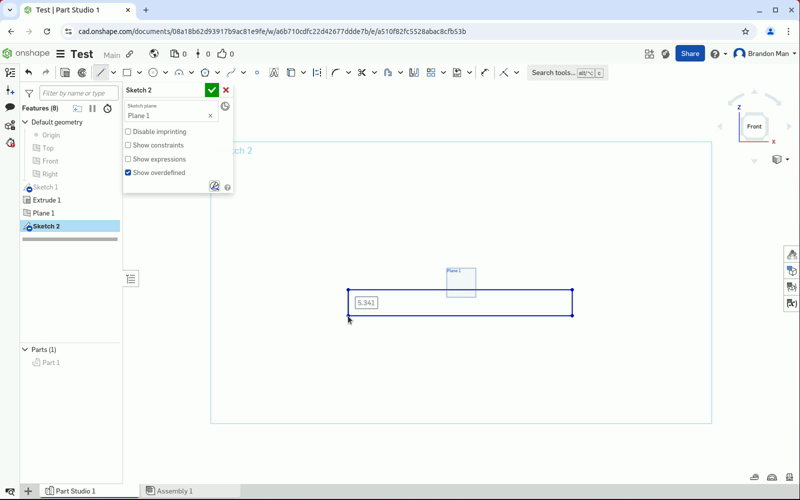
key(c)
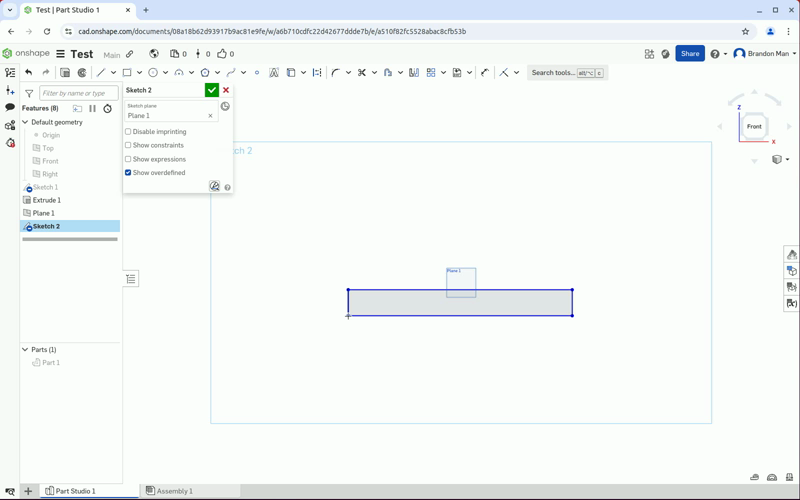
key_down(shift)
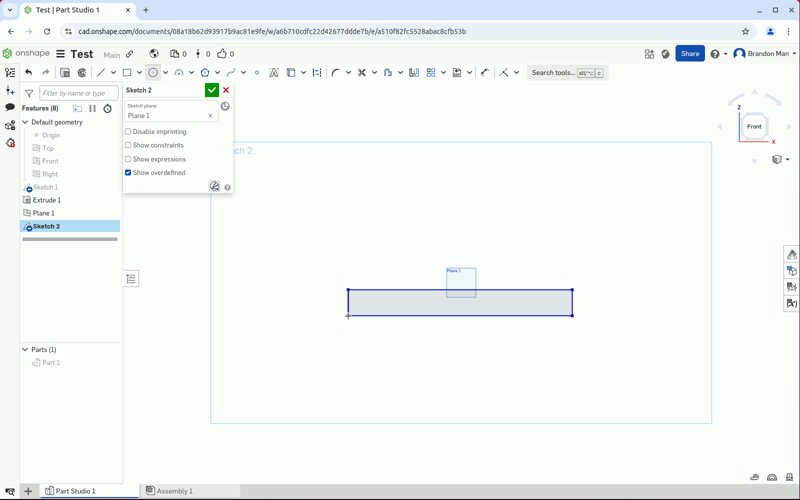
mouse_move(374, 301)
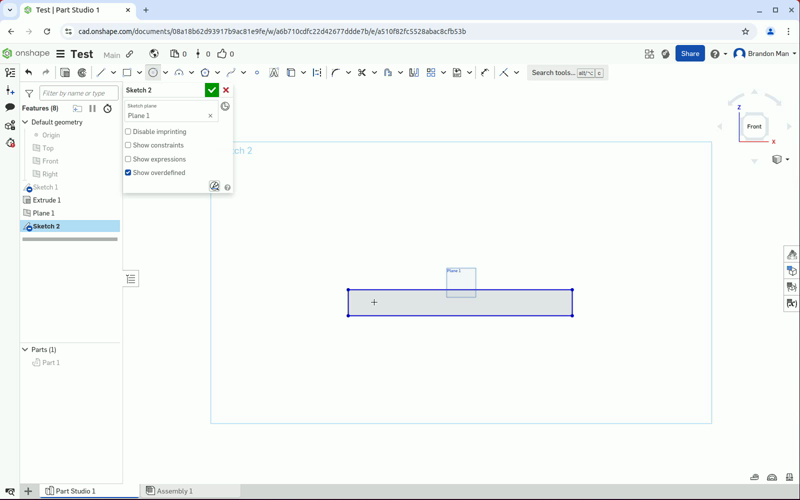
click(374, 301)
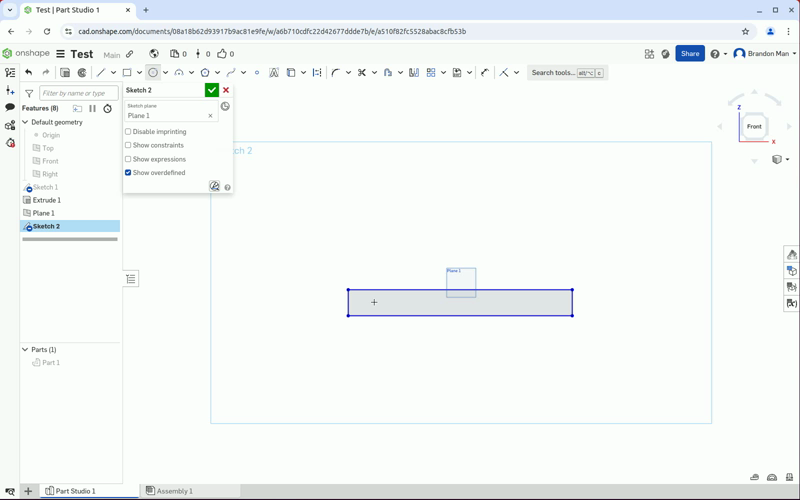
key_up(shift)
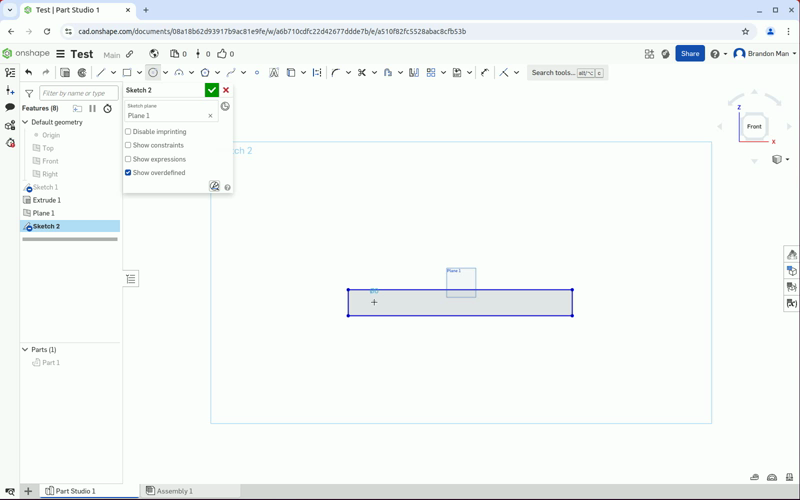
mouse_move(381, 301)
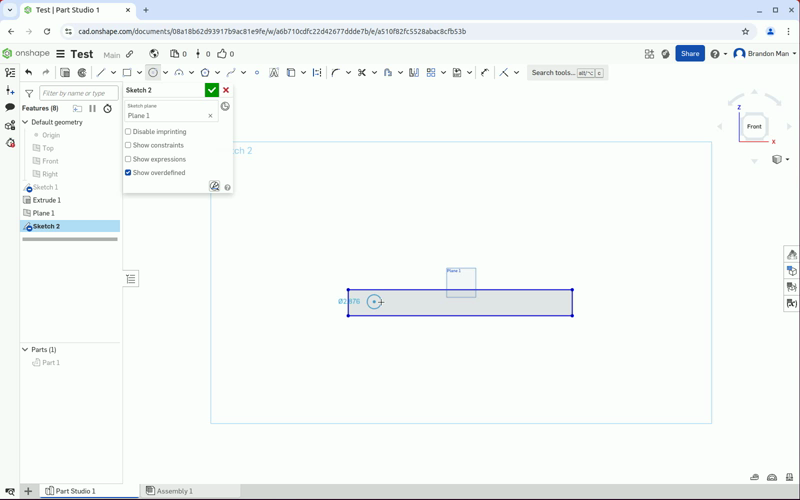
click(381, 301)
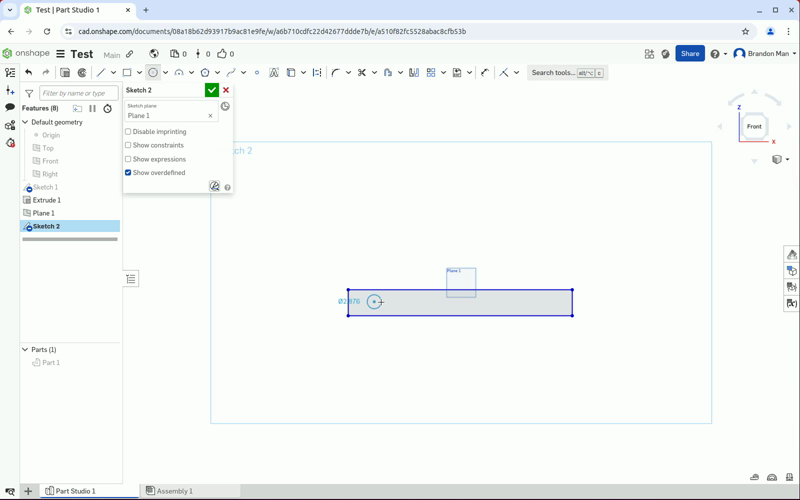
key(esc)
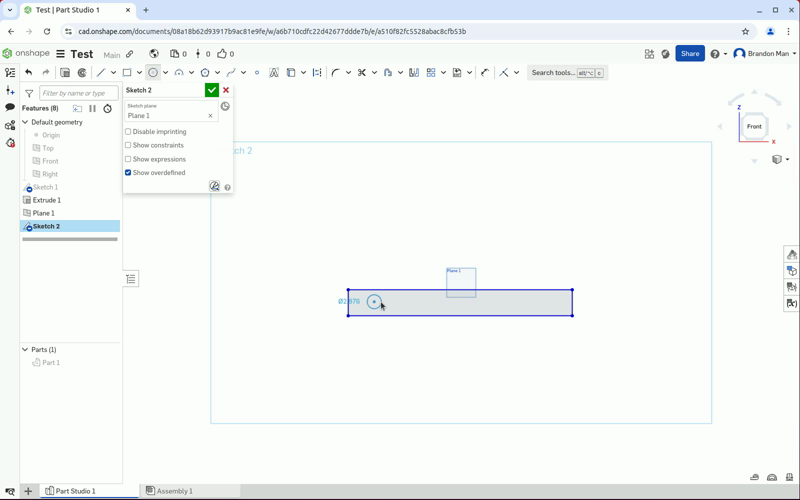
key(c)
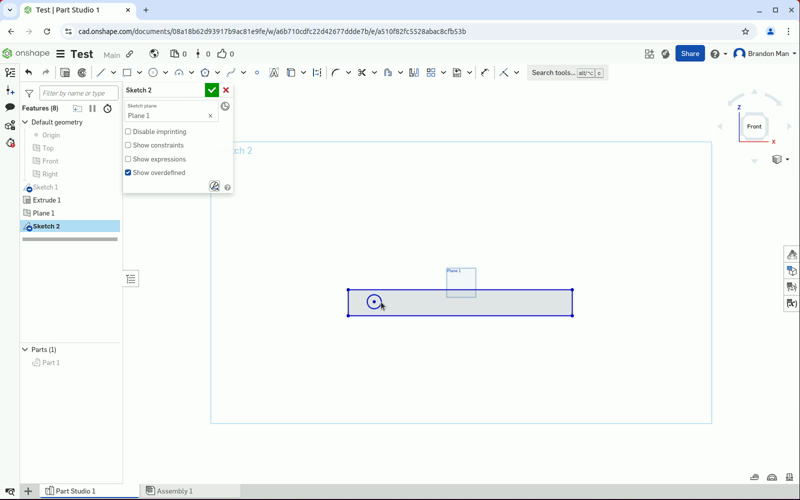
key_down(shift)
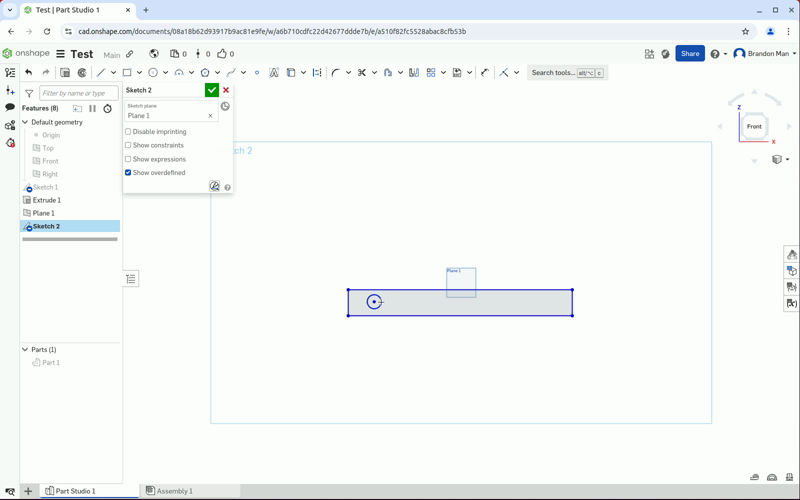
mouse_move(546, 301)
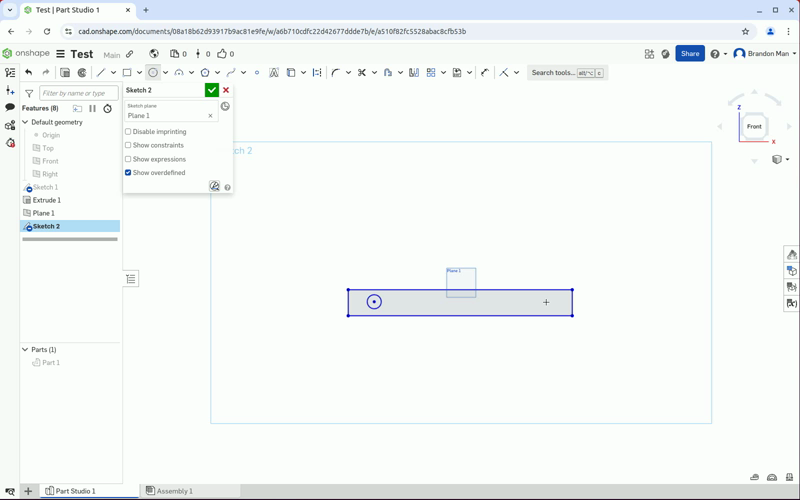
click(546, 301)
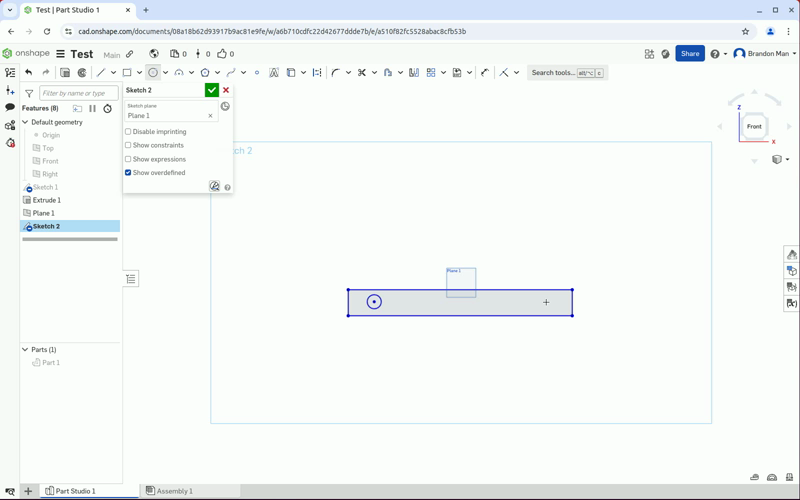
key_up(shift)
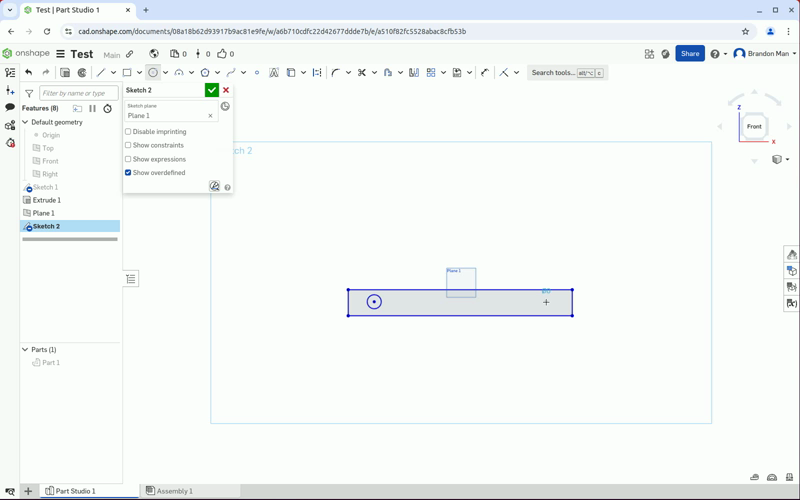
mouse_move(553, 301)
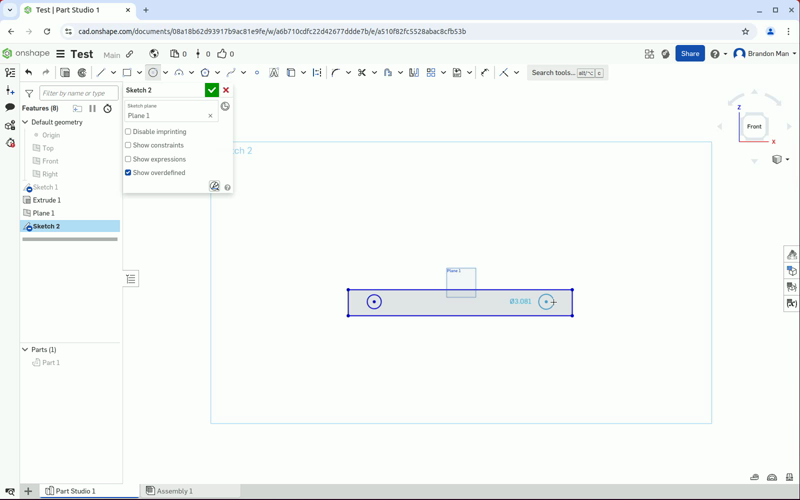
click(553, 301)
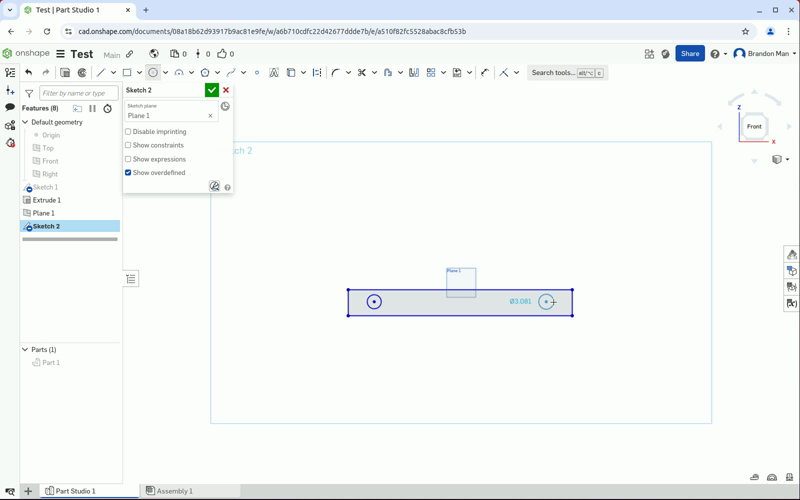
key(esc)
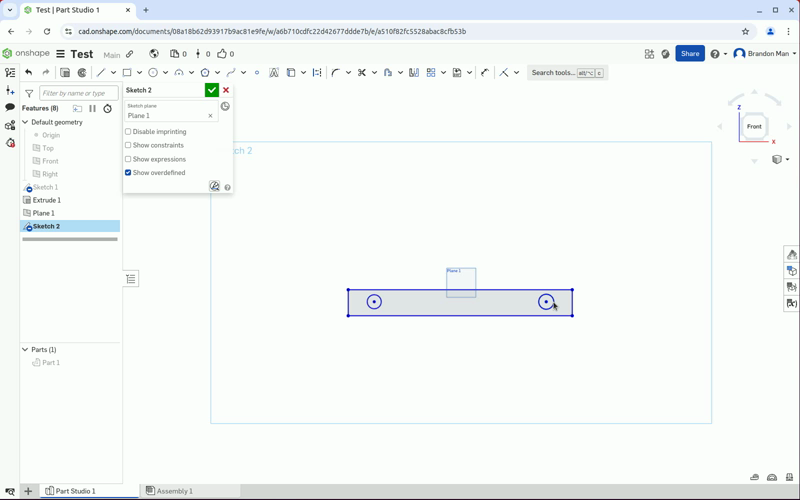
mouse_move(524, 306)
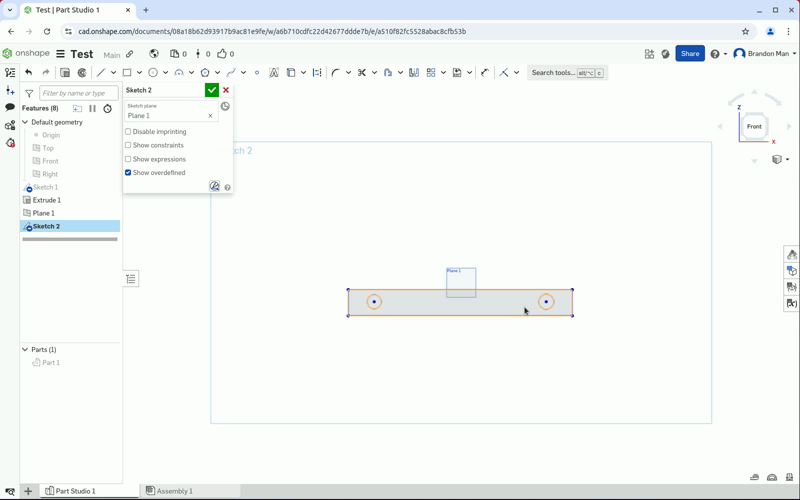
click(524, 306)
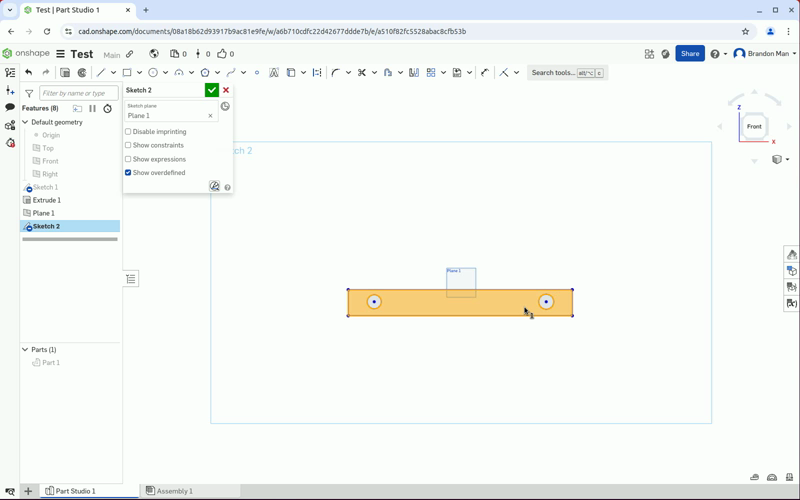
mouse_move(73, 352)
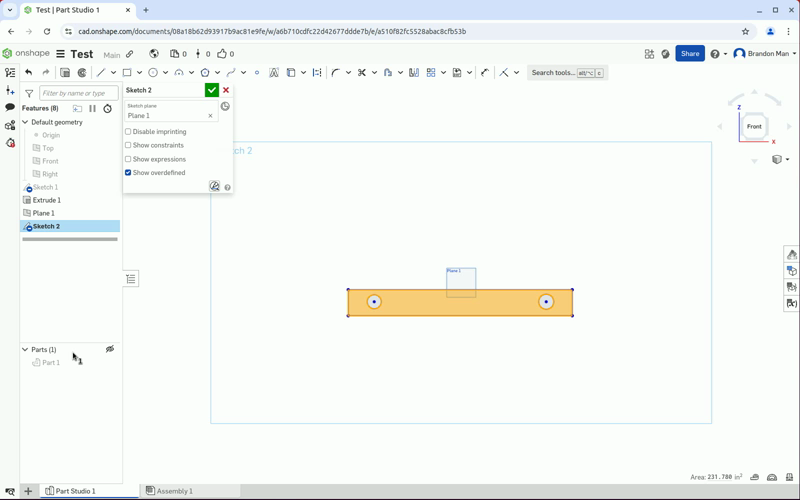
key(shift+y)
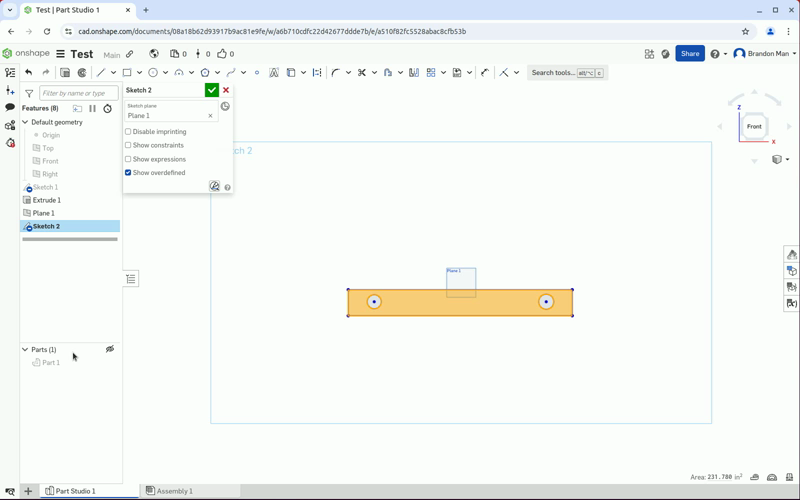
key(shift+e)
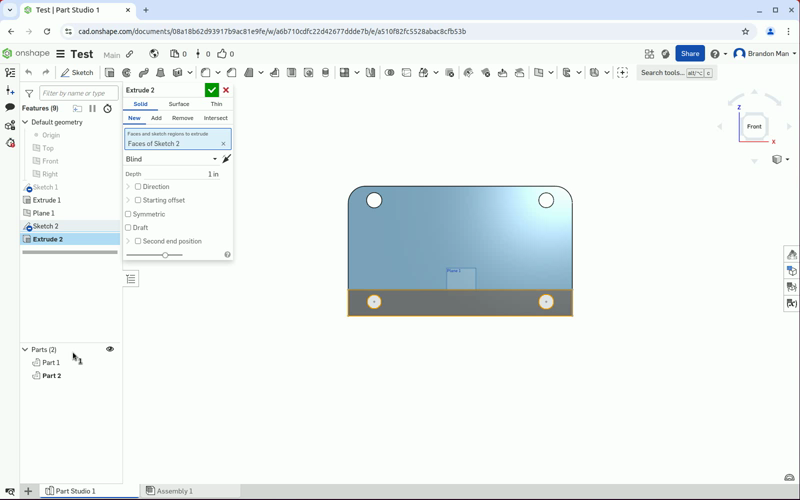
mouse_move(143, 106)
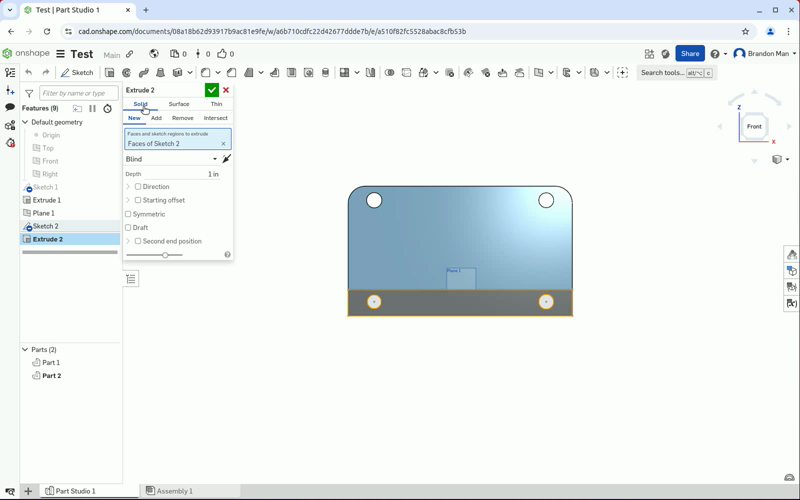
click(143, 106)
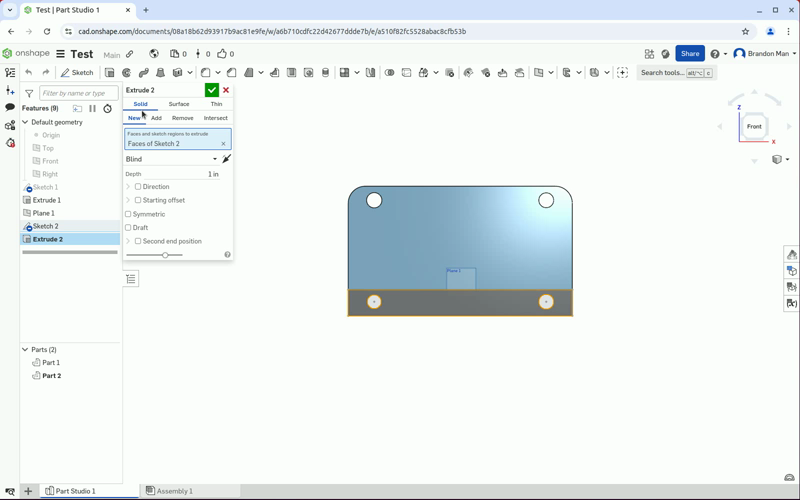
mouse_move(137, 120)
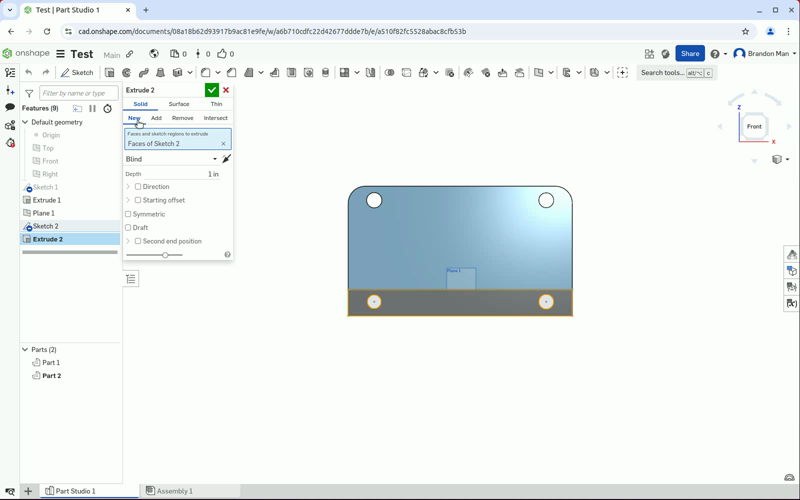
click(137, 120)
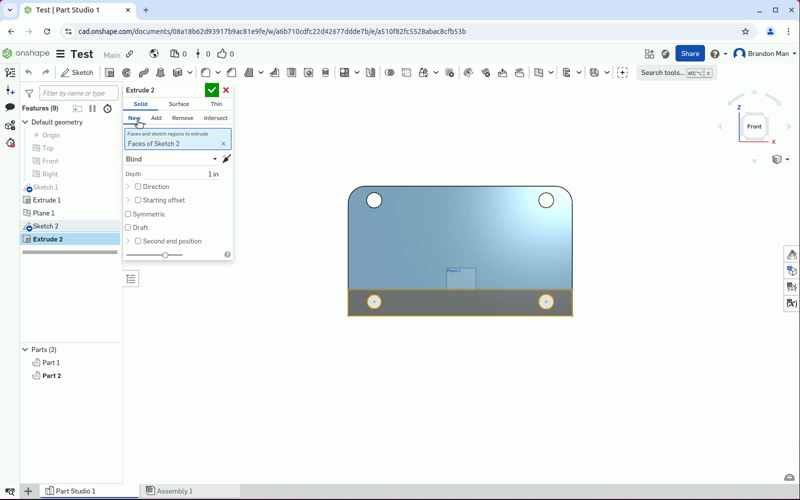
key(tab, 4)
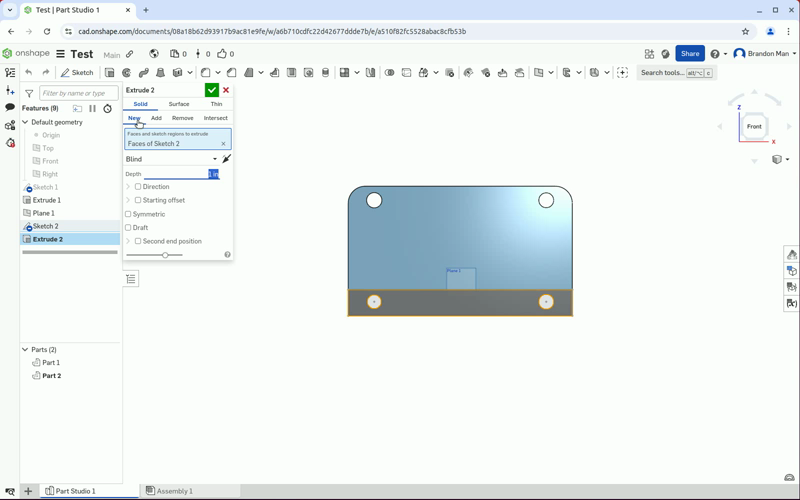
text(-0.241)
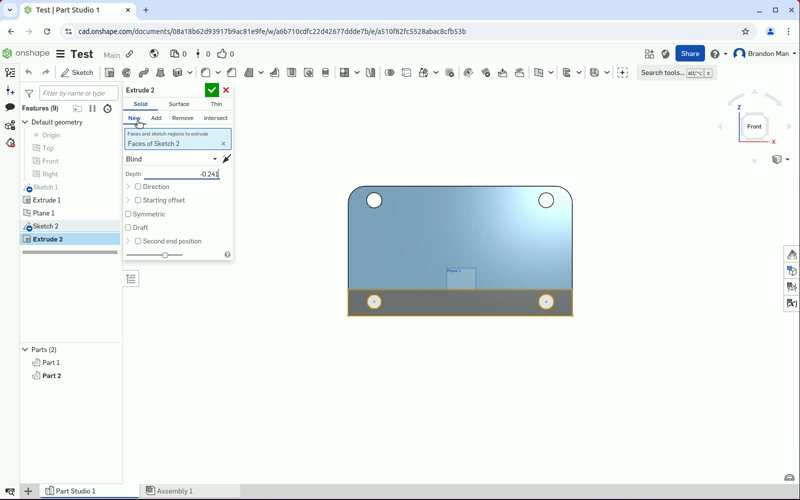
key(enter)
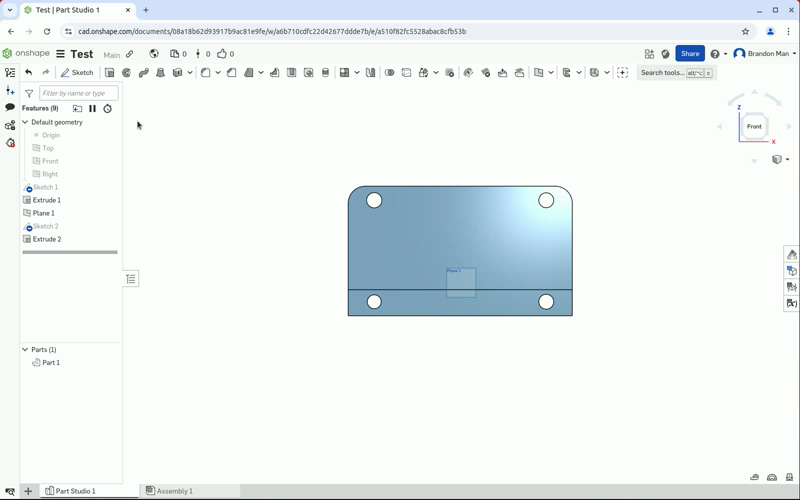
key(shift+h)
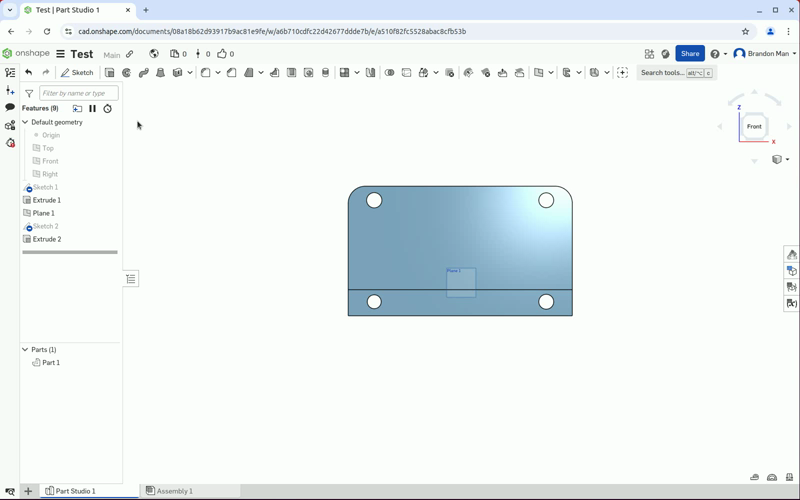
key(shift+h)
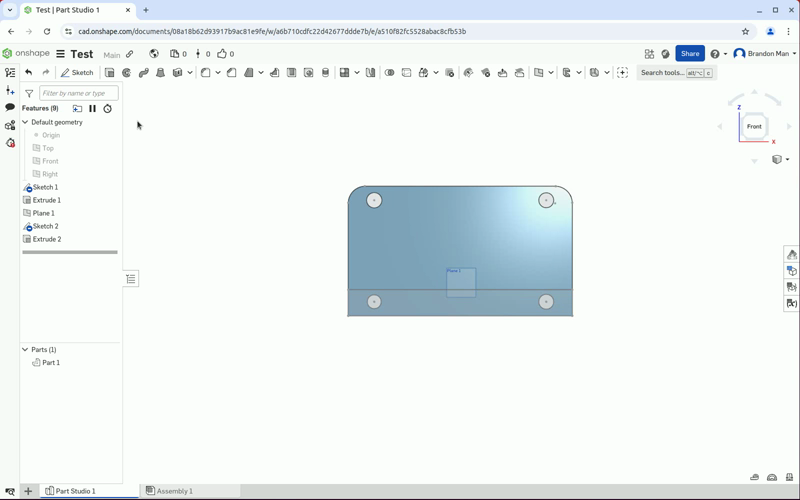
key(shift+7)
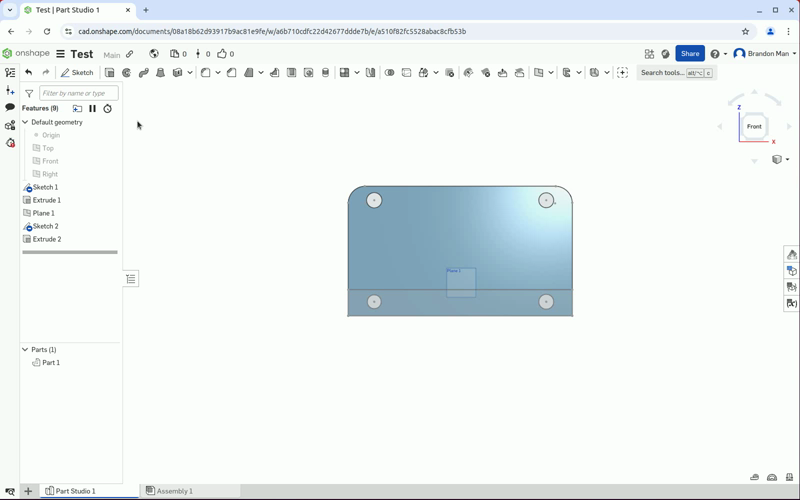
key(left, 2)
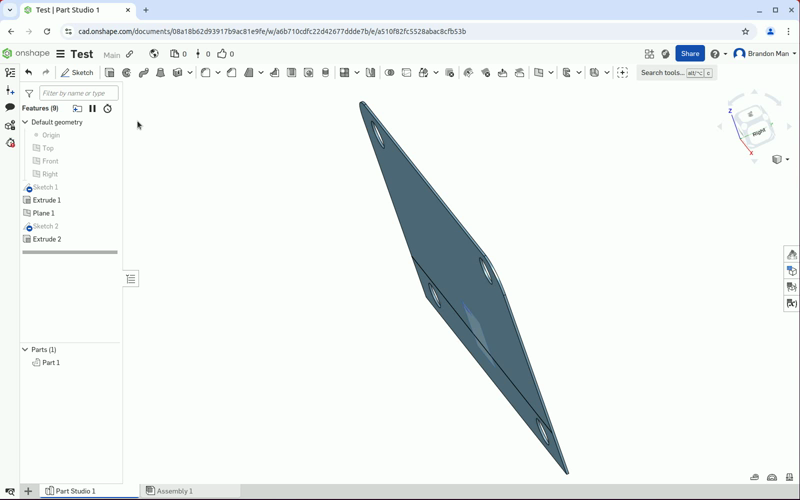
key(down, 2)
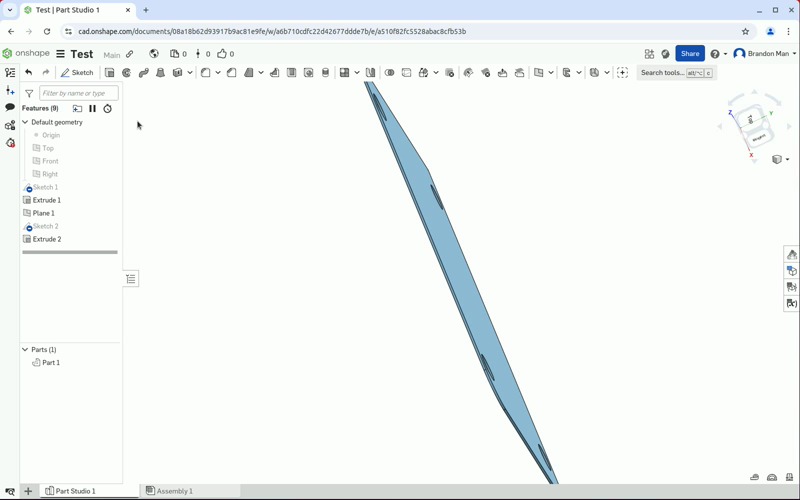
key(up, 2)
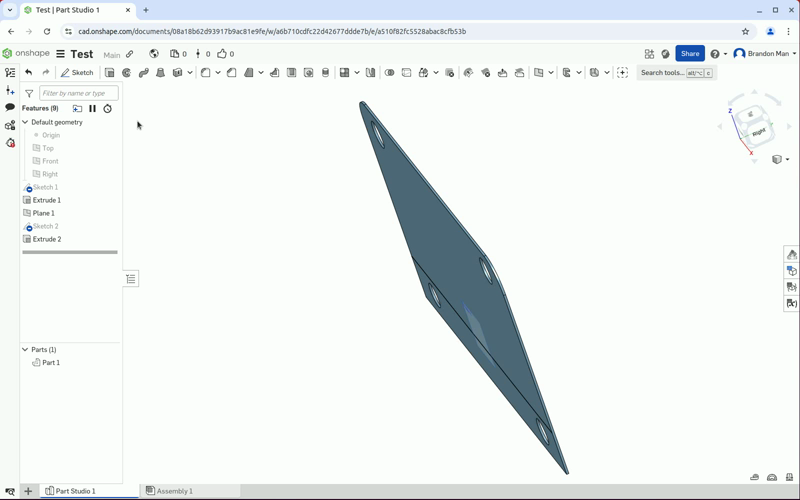
key(right, 2)
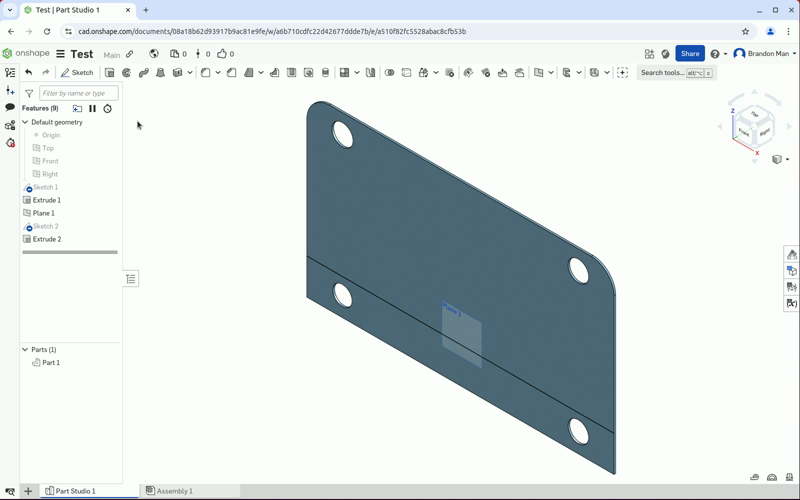
mouse_move(73, 189)
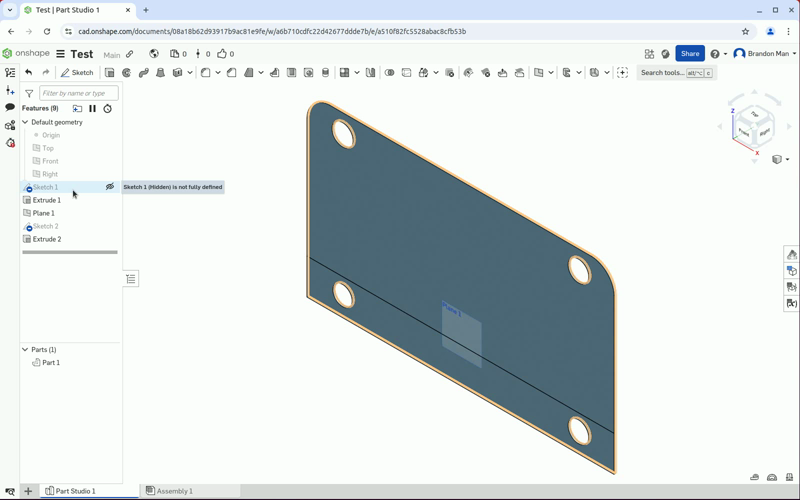
click(73, 189)